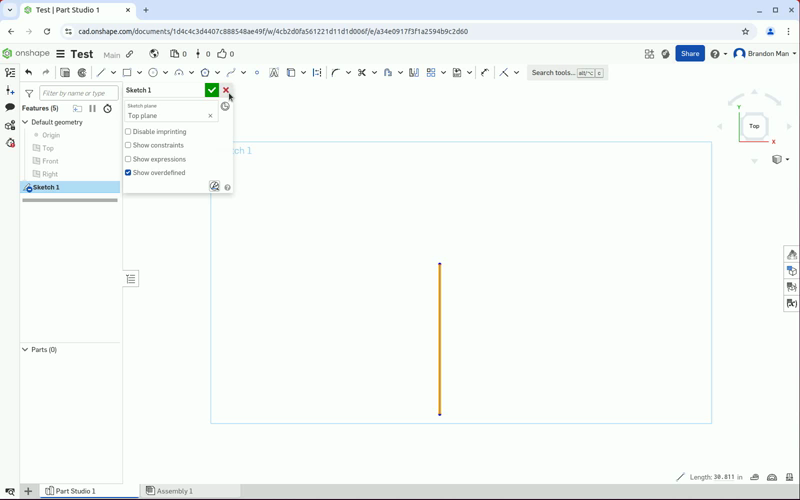
key(shift+h)
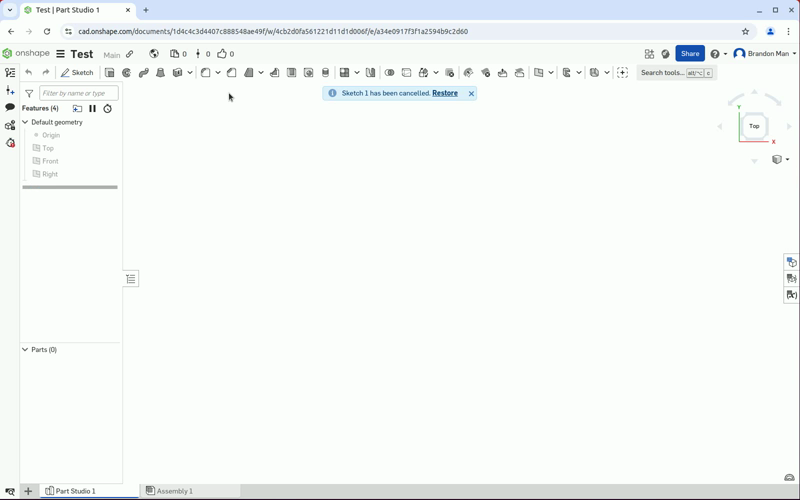
mouse_move(73, 352)
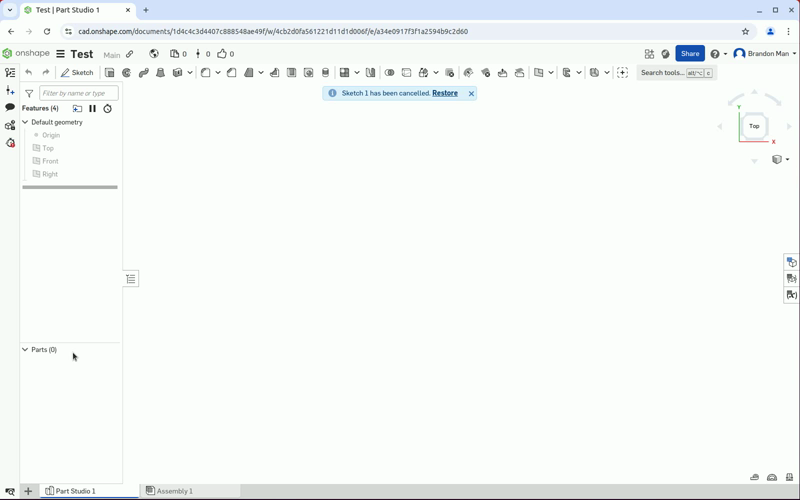
key(y)
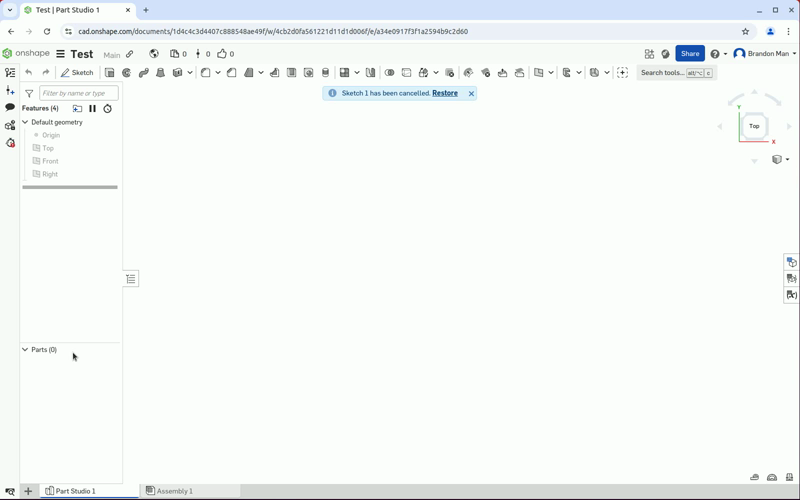
key(shift+p)
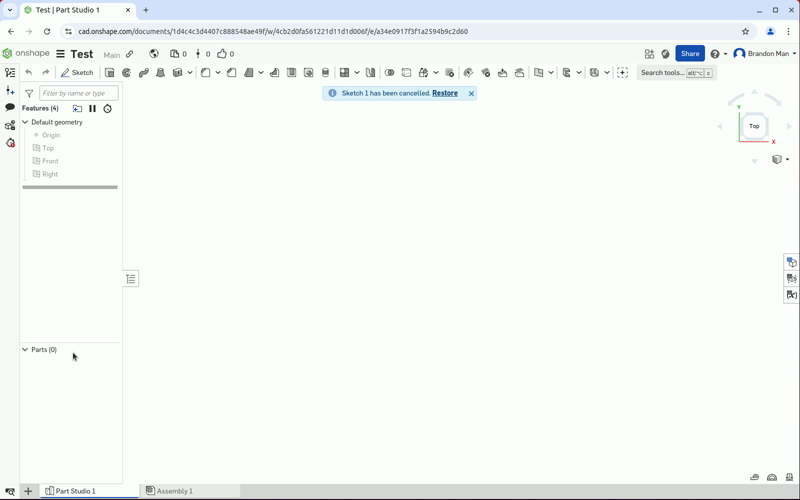
key(space)
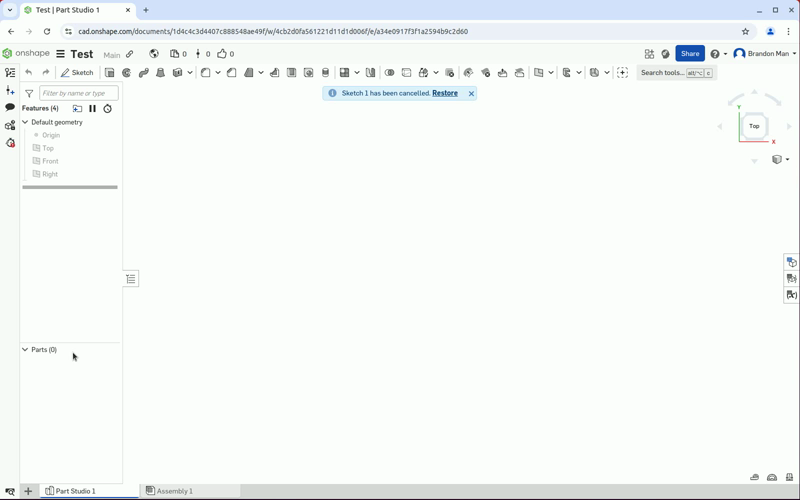
key_down(shift)
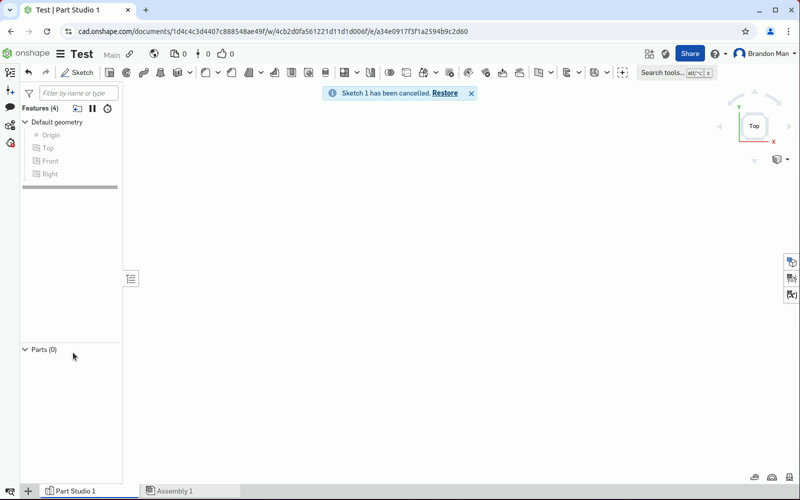
key(up)
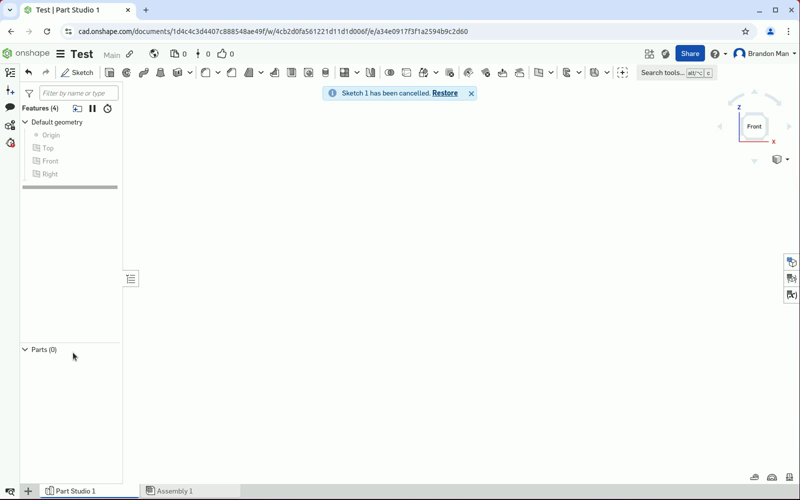
key_up(shift)
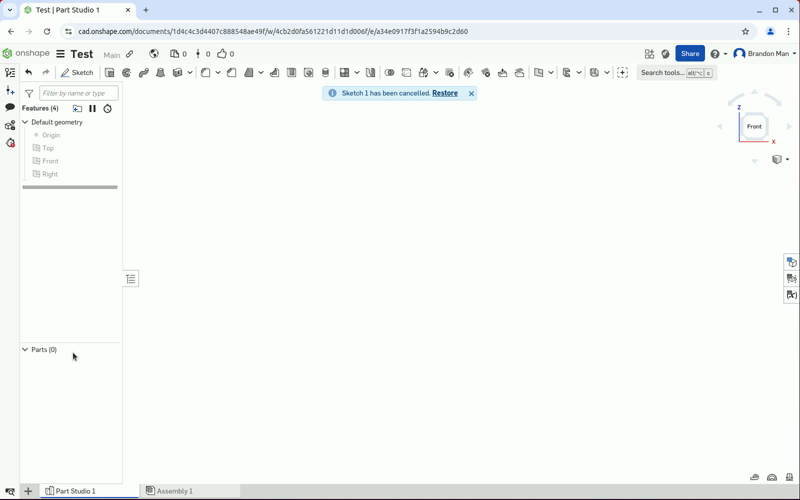
mouse_move(73, 352)
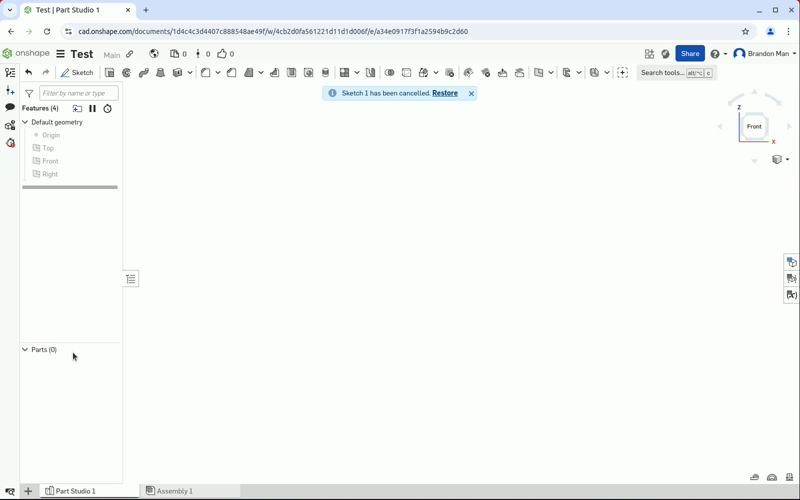
key(shift+y)
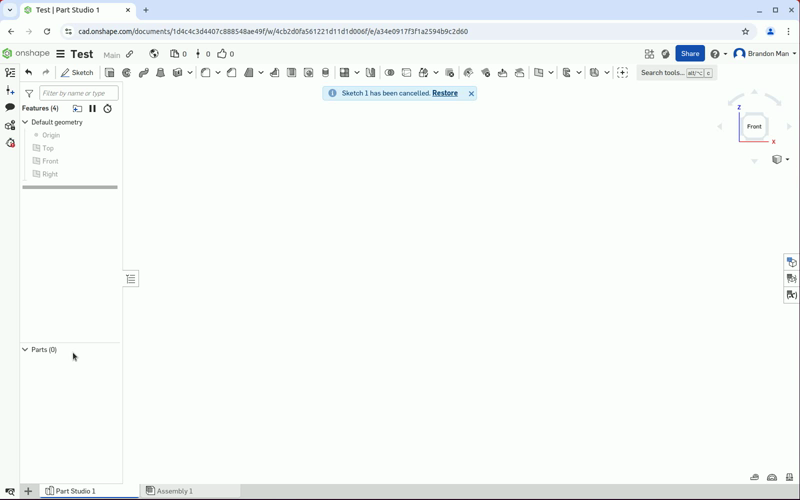
key(shift+s)
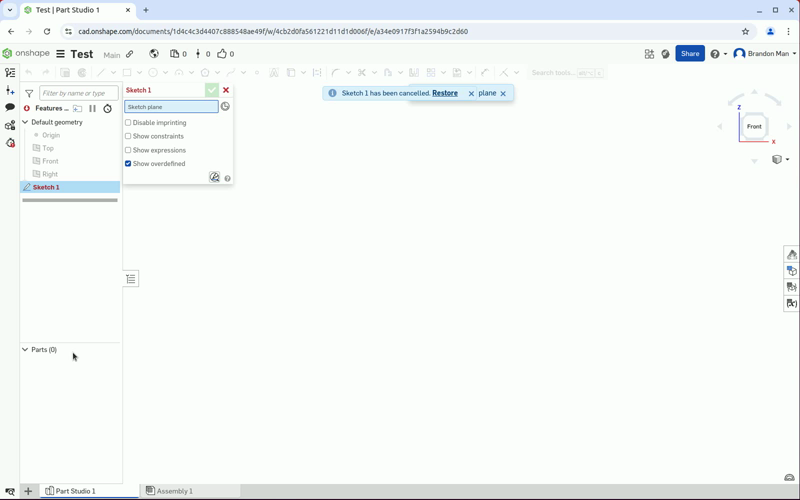
mouse_move(73, 163)
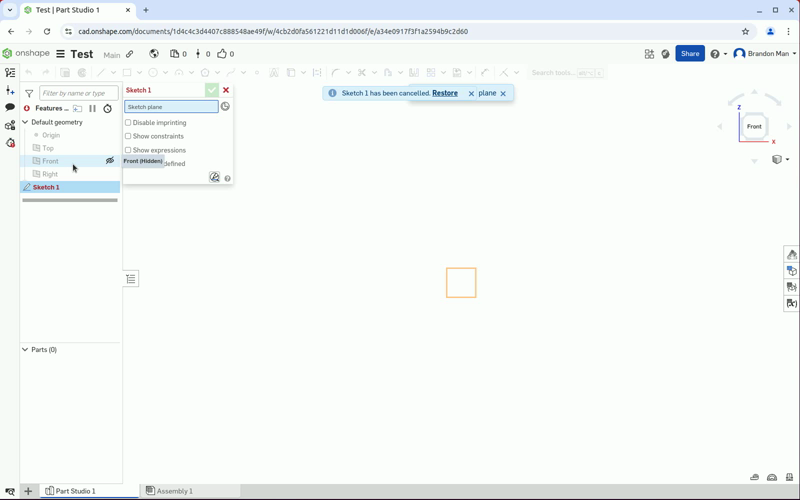
click(73, 163)
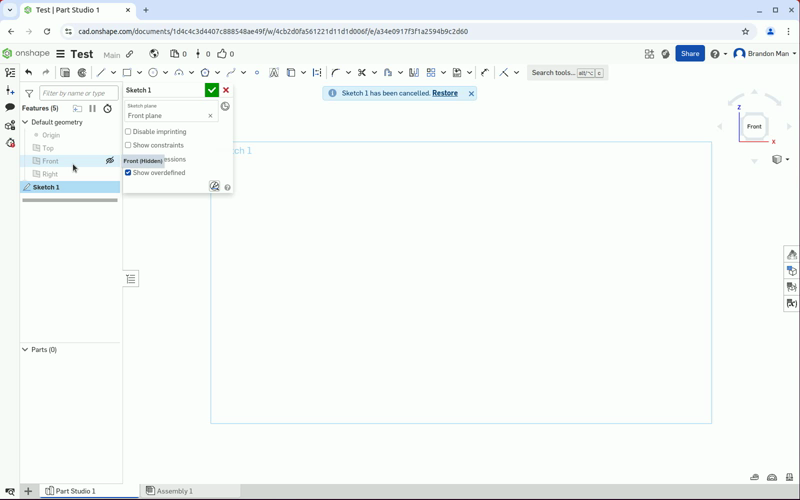
mouse_move(73, 352)
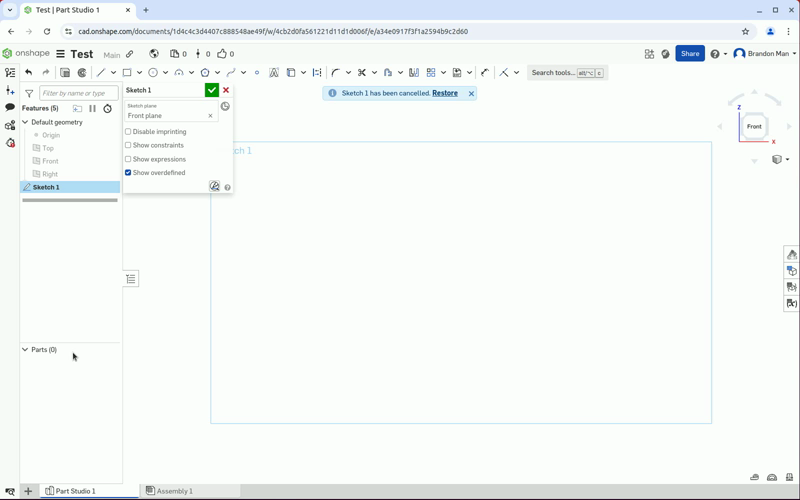
key(y)
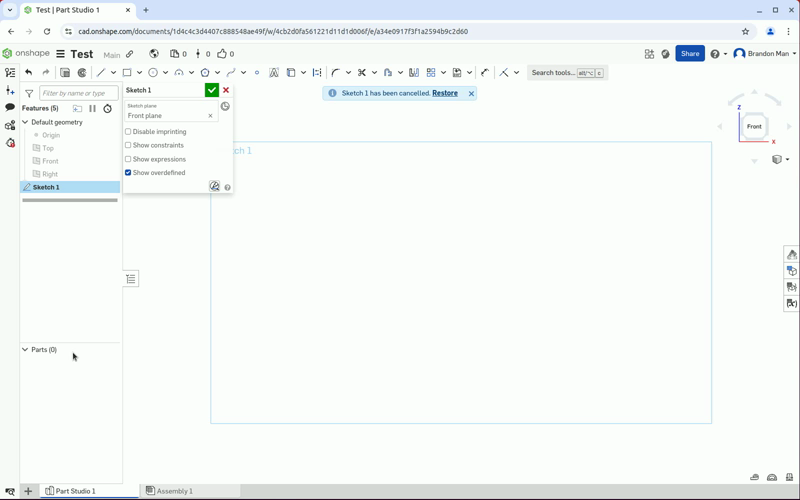
key(a)
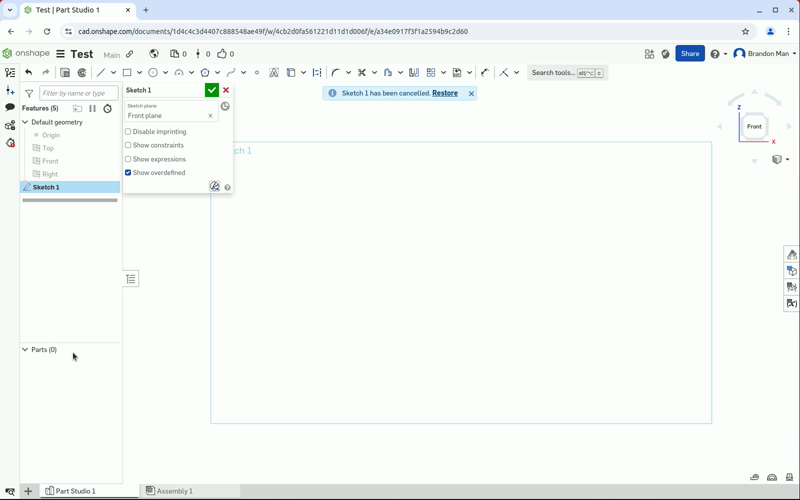
key_down(shift)
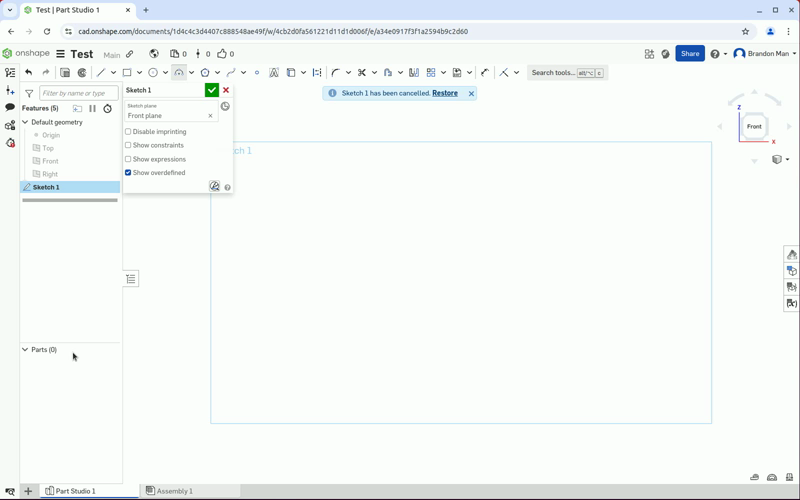
mouse_move(348, 332)
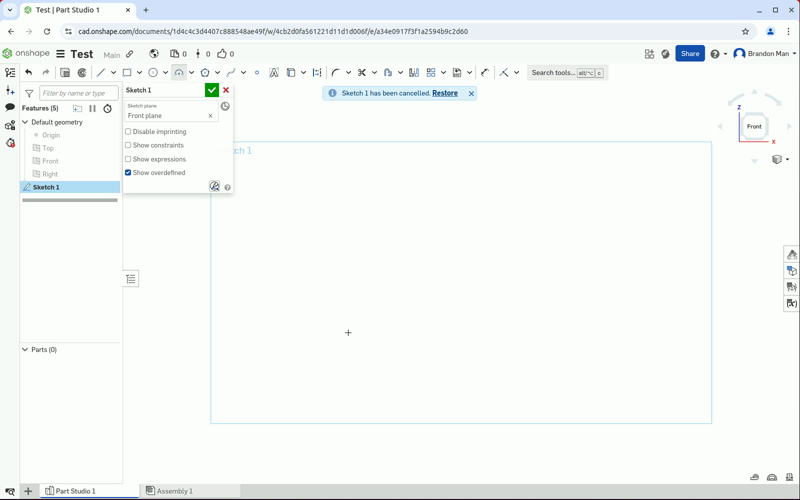
click(348, 332)
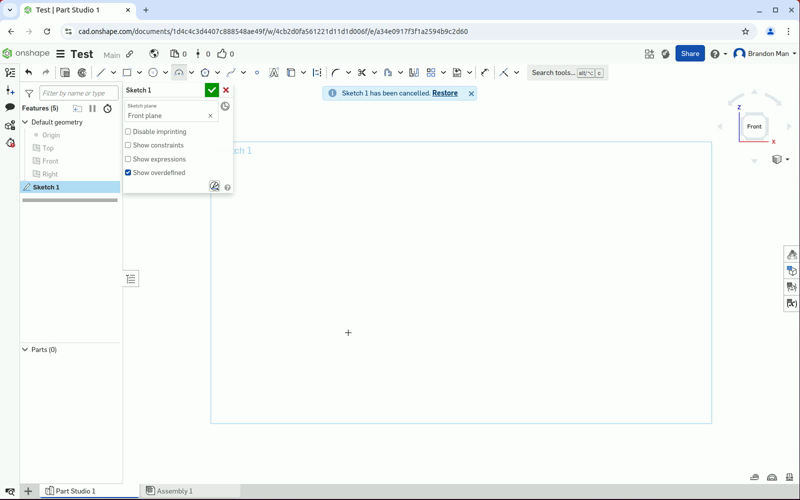
key_up(shift)
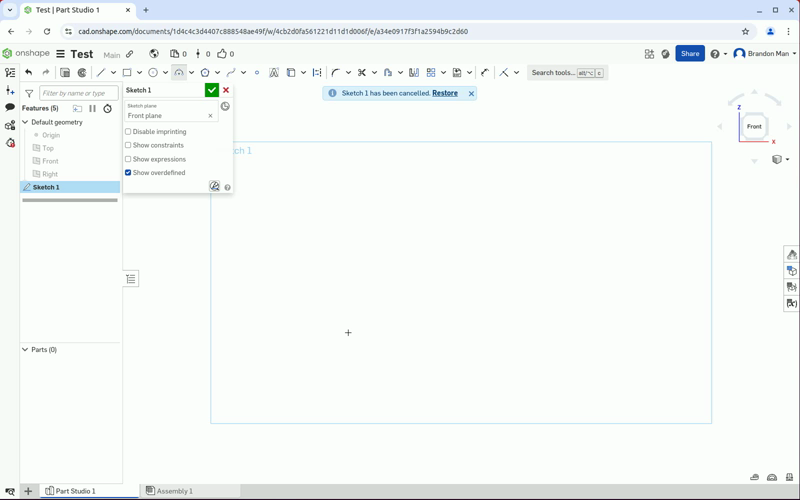
key_down(shift)
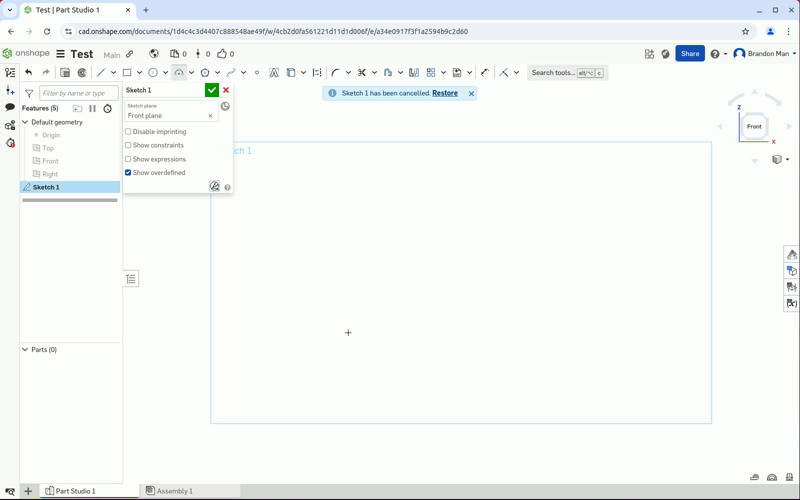
mouse_move(357, 341)
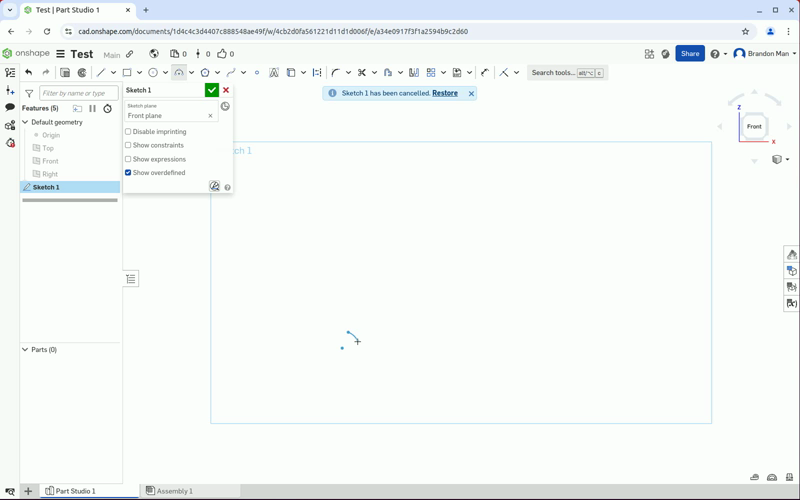
click(357, 341)
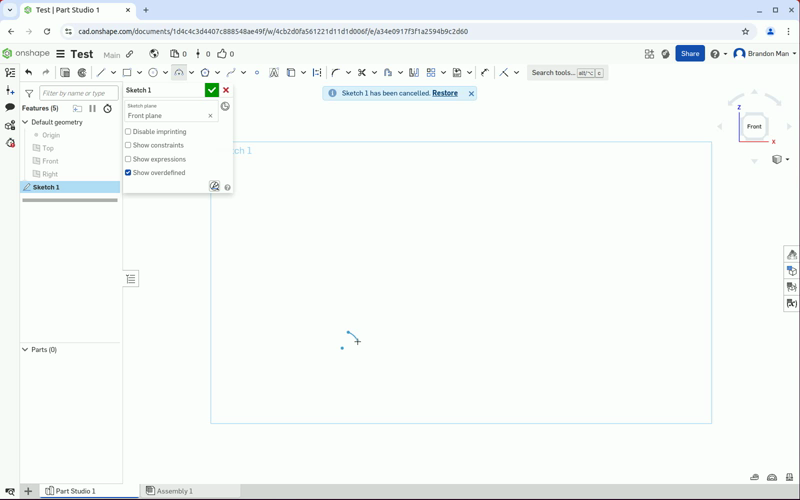
mouse_move(350, 338)
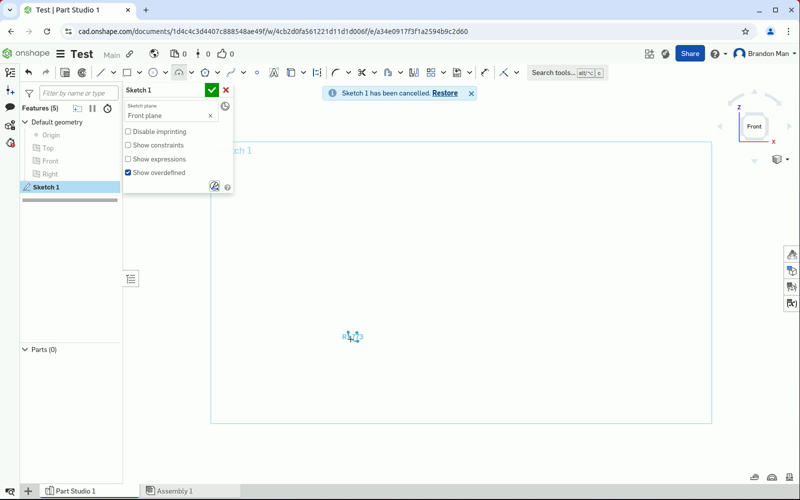
click(350, 338)
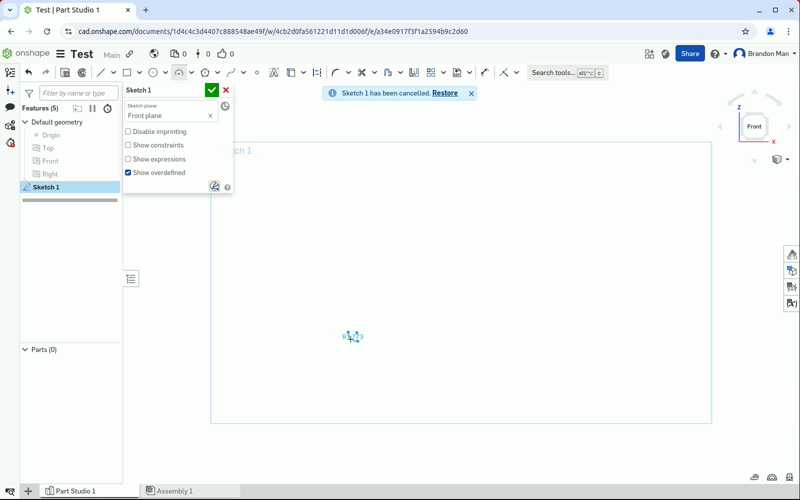
key_up(shift)
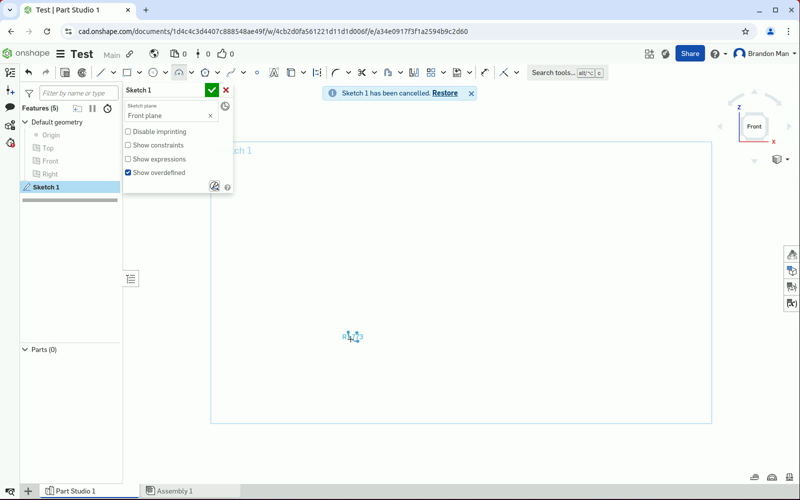
key(esc)
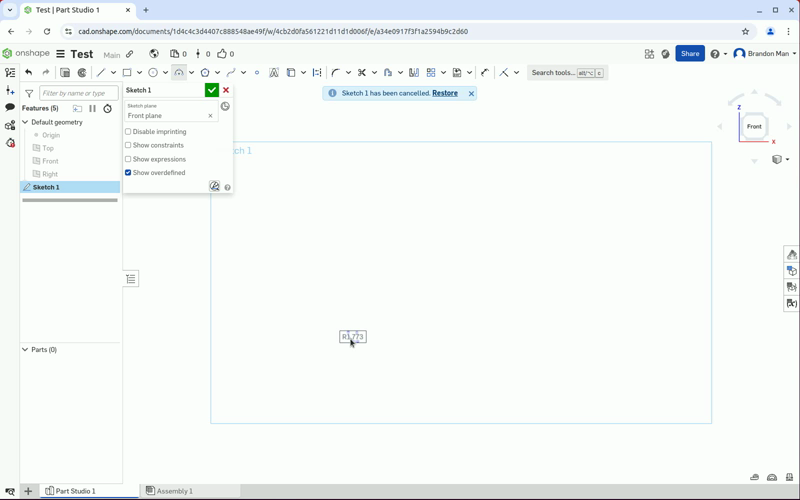
key(l)
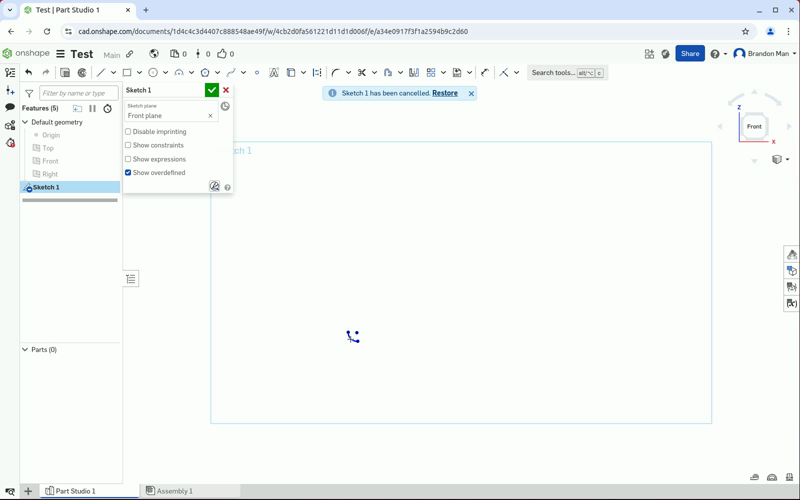
mouse_move(357, 341)
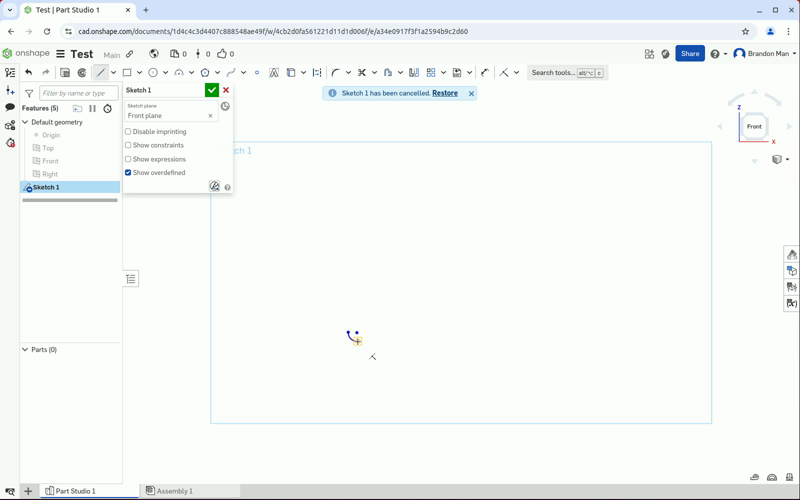
click(357, 341)
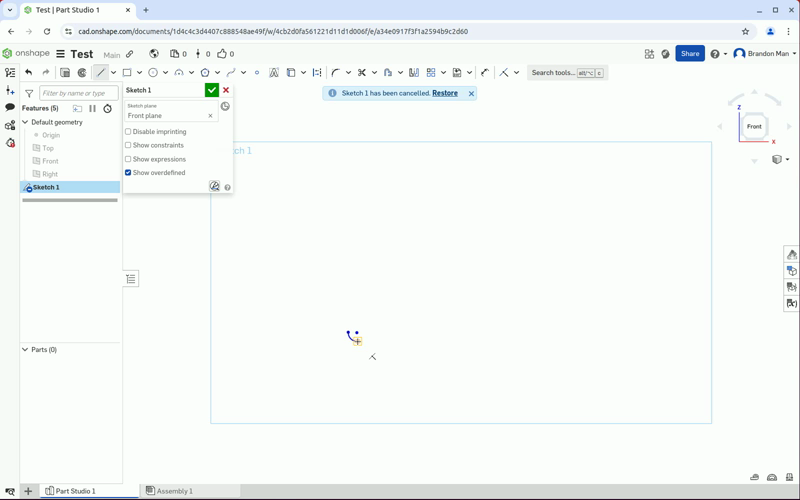
key_down(shift)
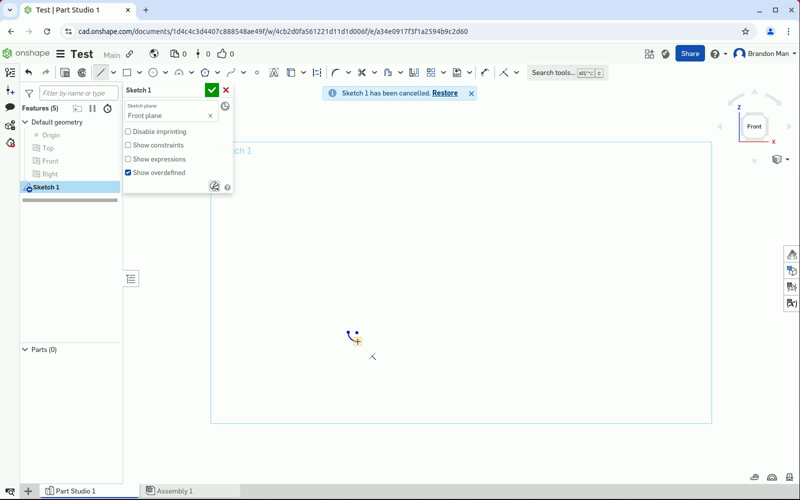
mouse_move(488, 341)
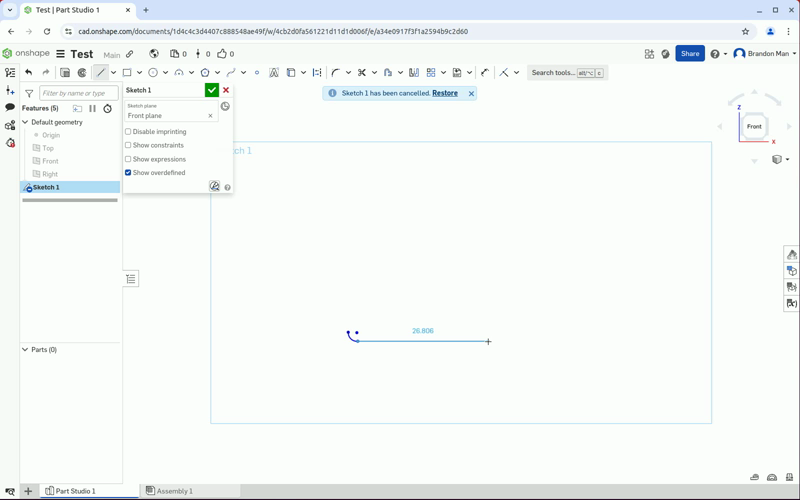
click(488, 341)
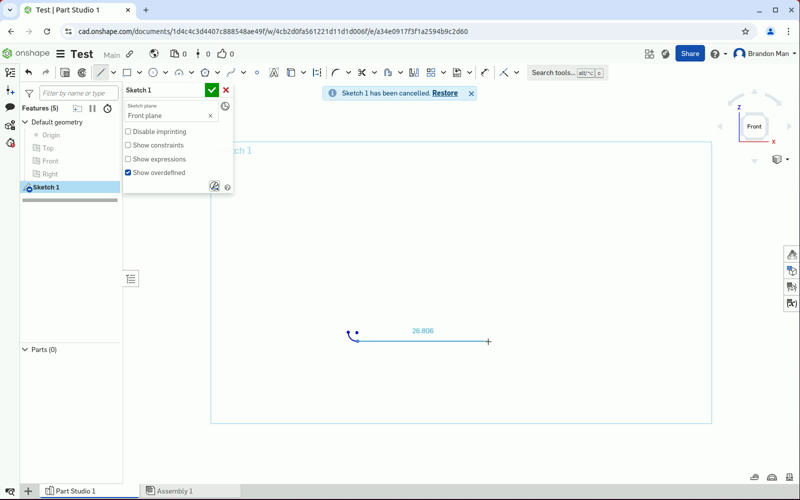
key_up(shift)
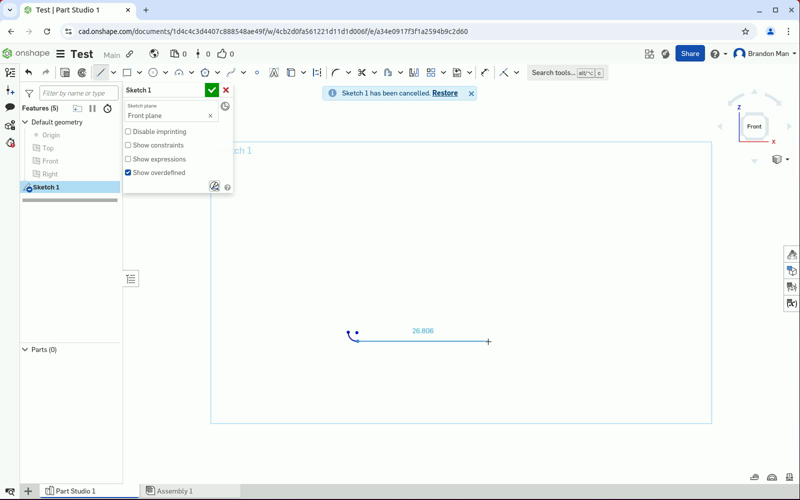
key(esc)
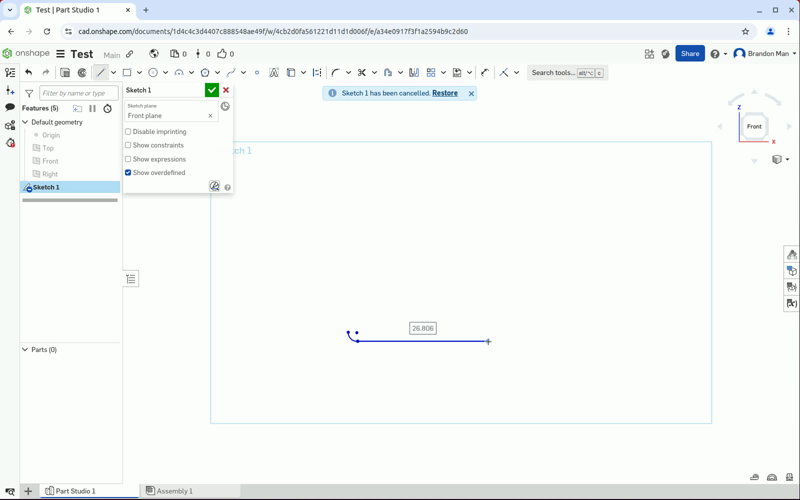
key(a)
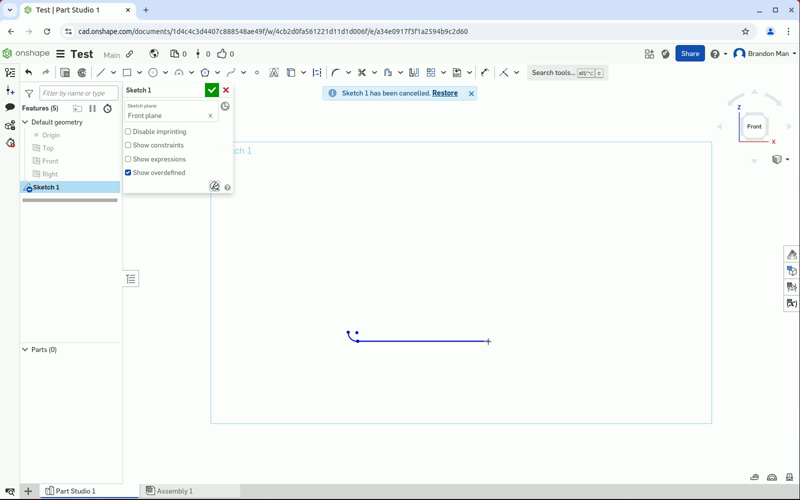
mouse_move(488, 341)
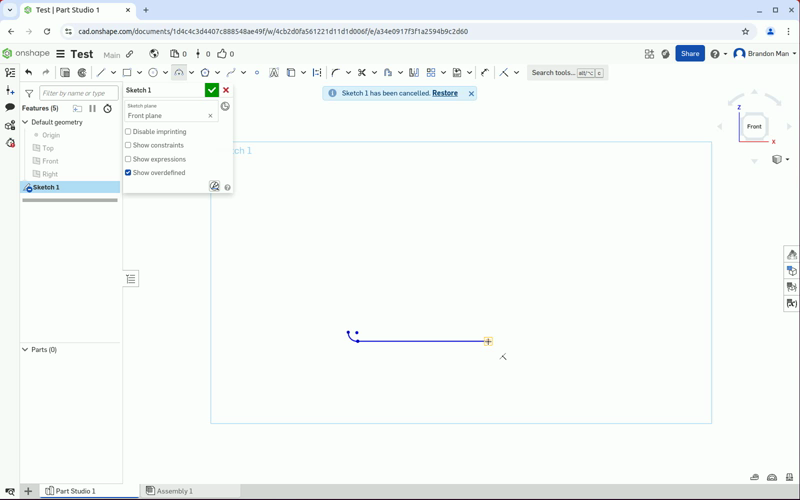
click(488, 341)
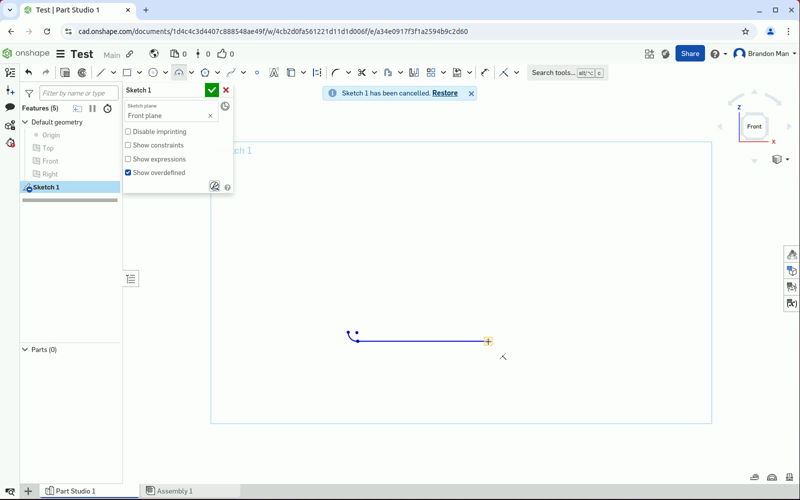
key_down(shift)
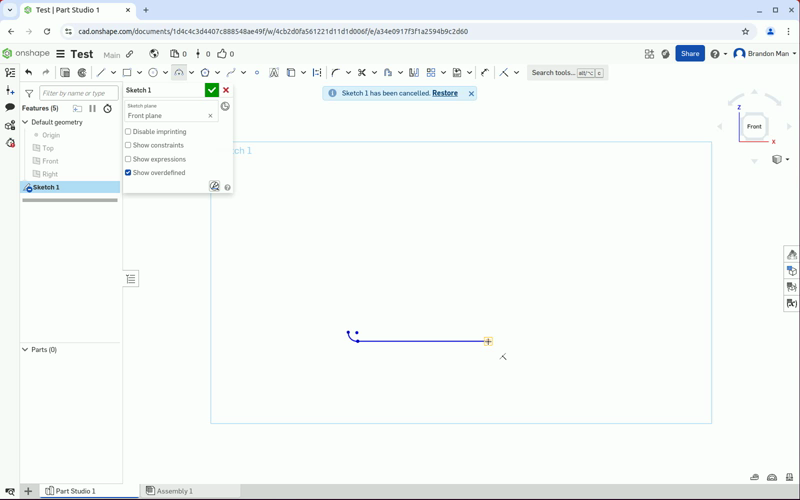
mouse_move(498, 332)
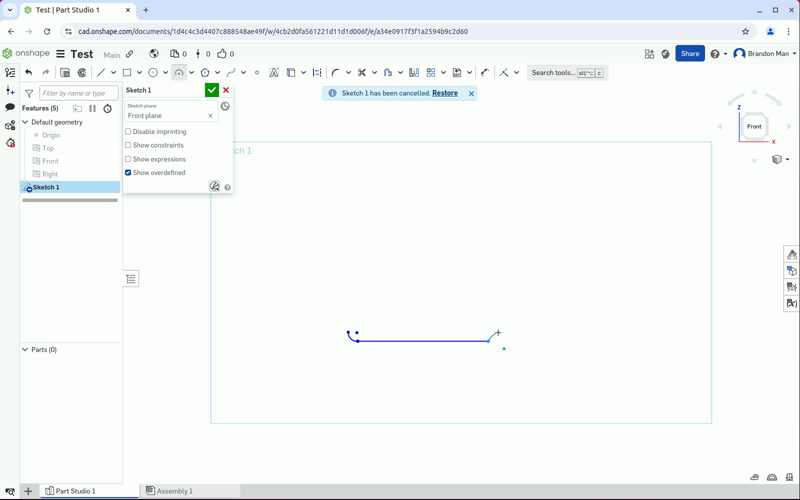
click(498, 332)
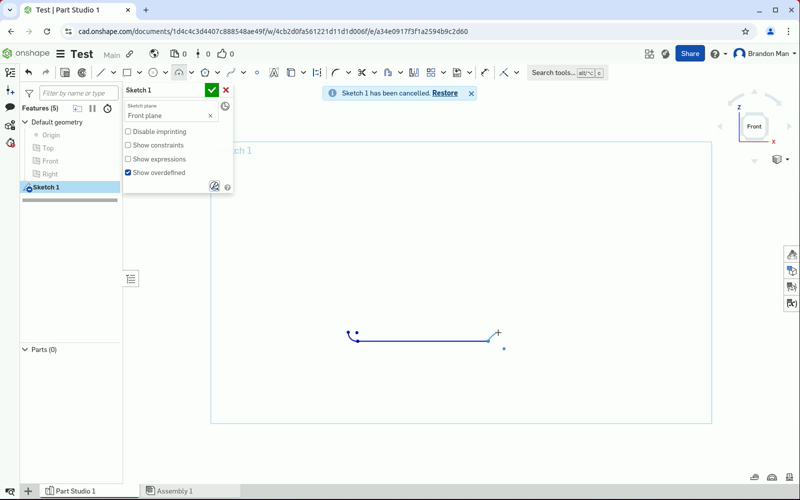
mouse_move(495, 338)
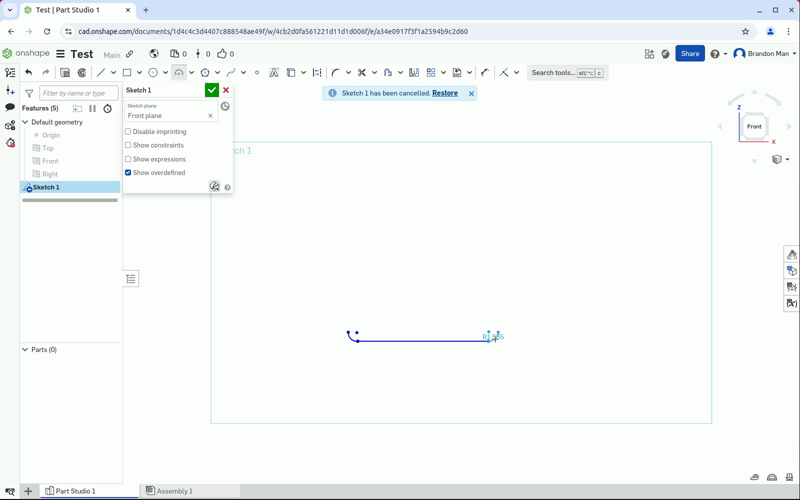
click(495, 338)
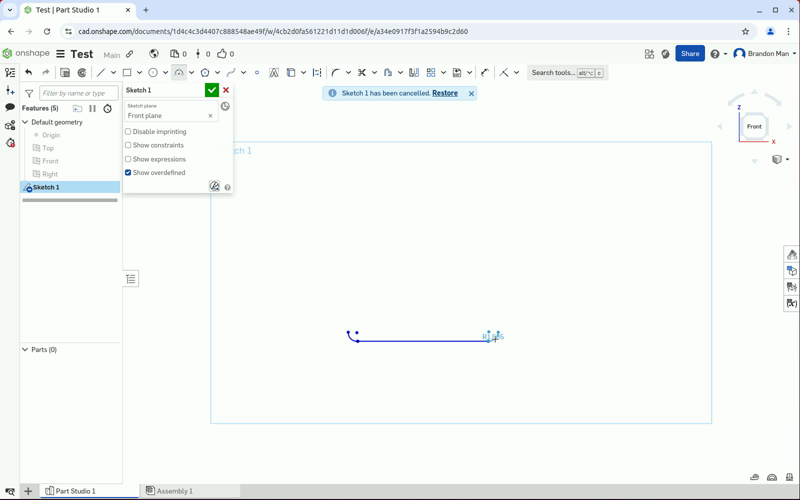
key_up(shift)
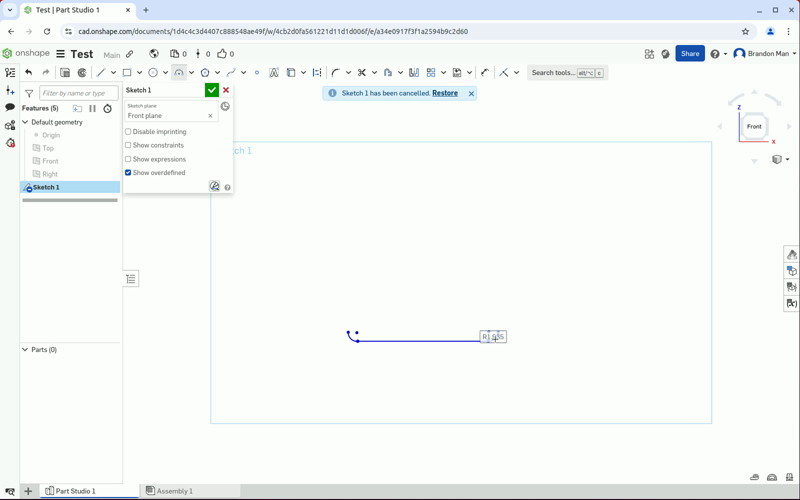
key(esc)
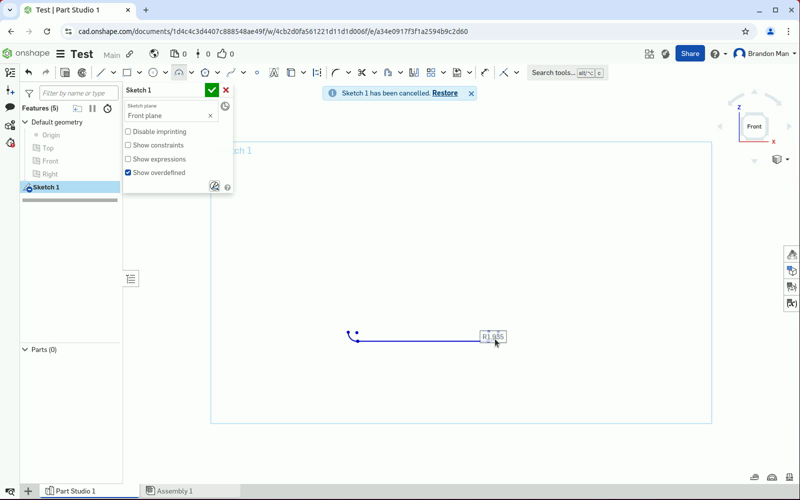
key(l)
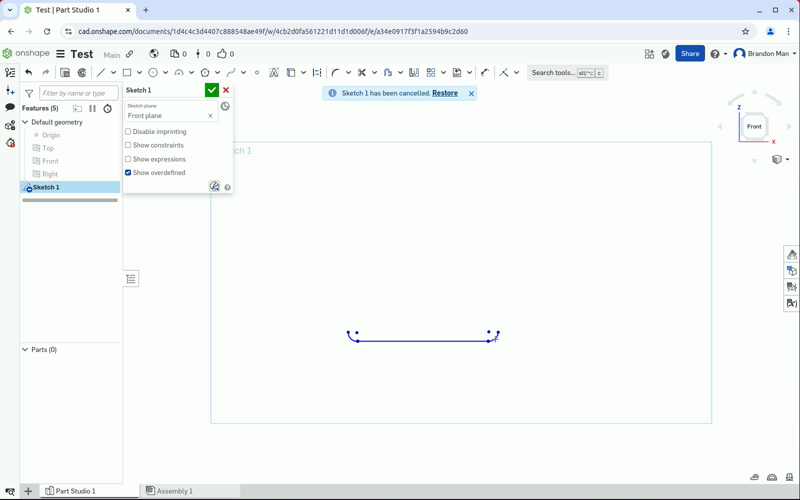
mouse_move(498, 332)
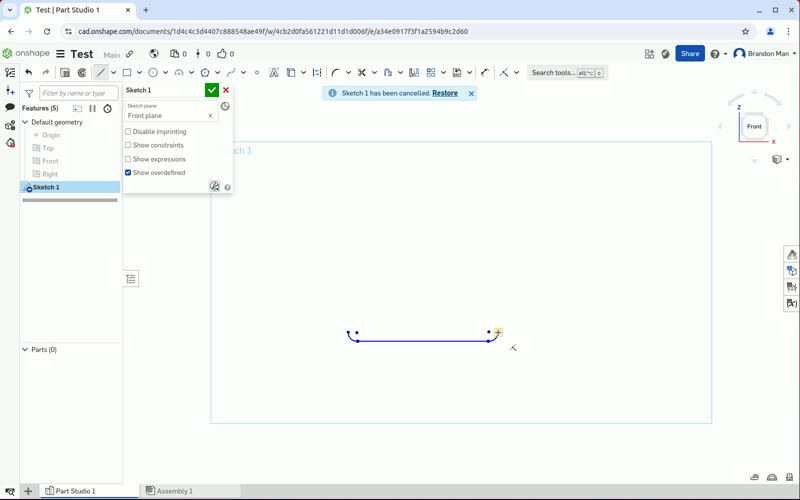
click(498, 332)
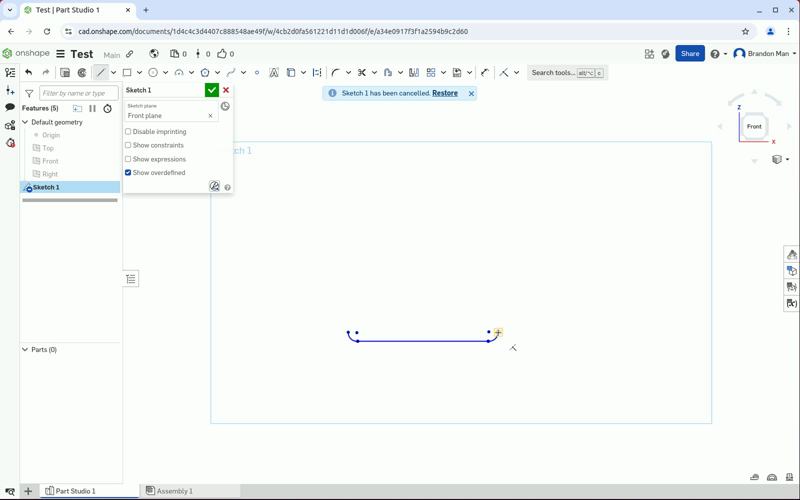
key_down(shift)
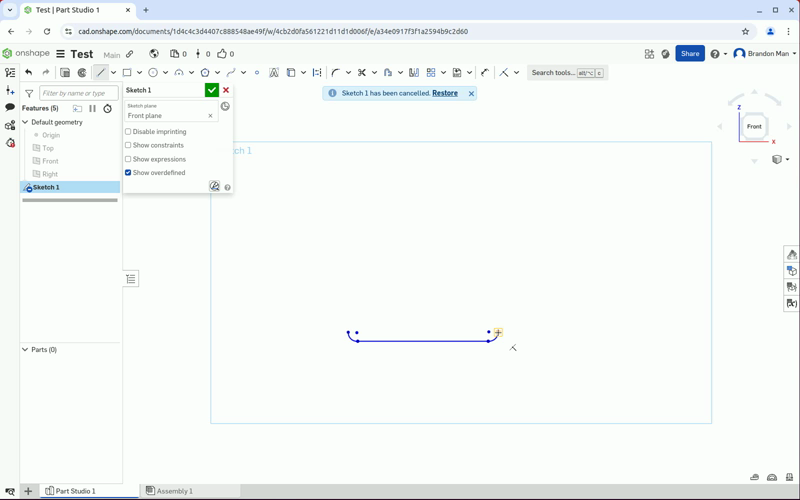
mouse_move(498, 256)
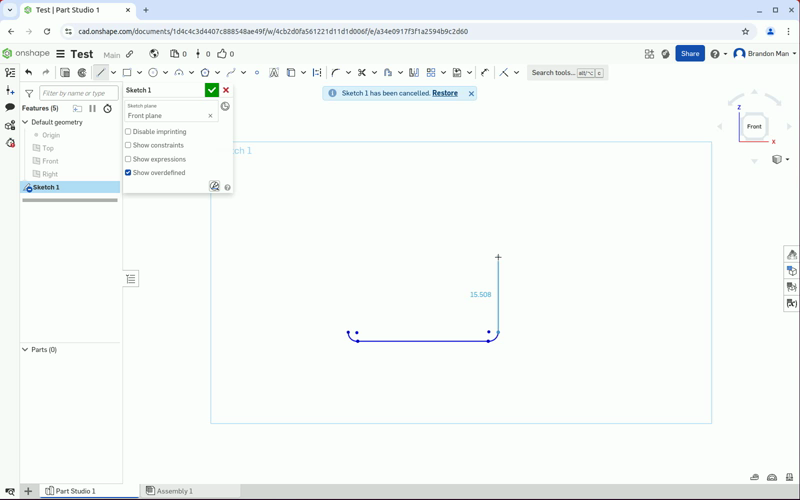
click(498, 256)
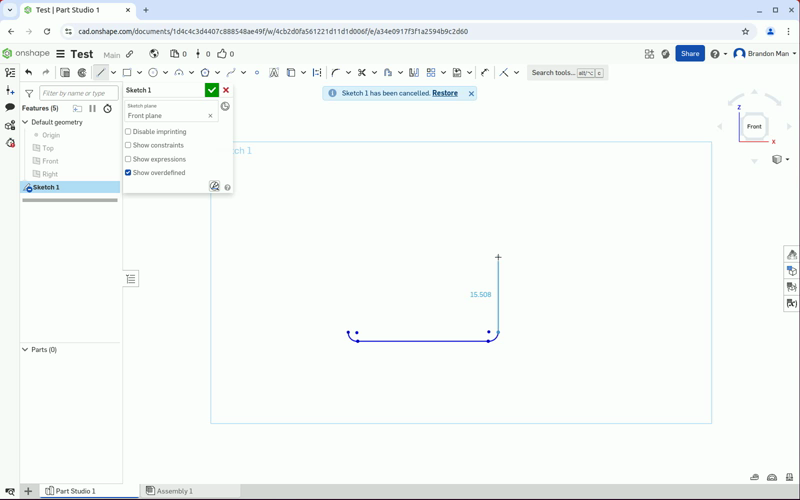
key_up(shift)
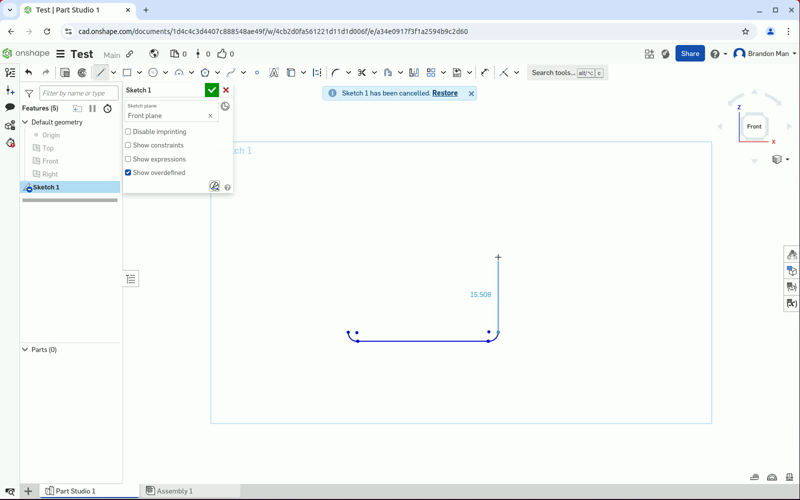
key(esc)
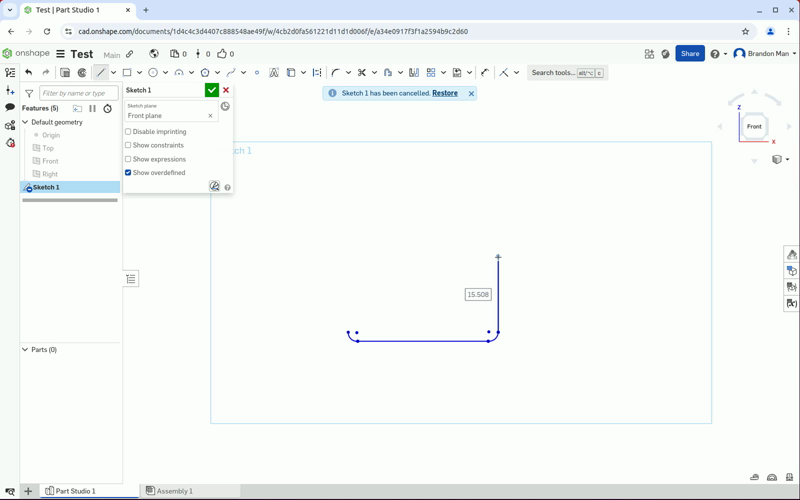
key(a)
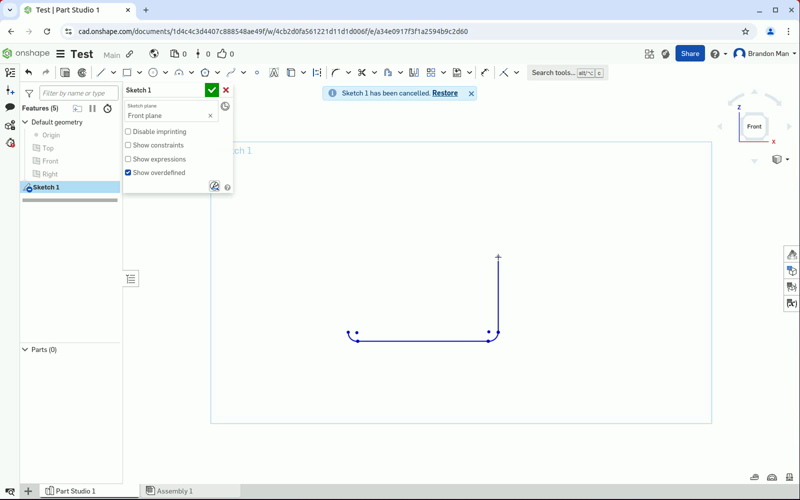
mouse_move(498, 256)
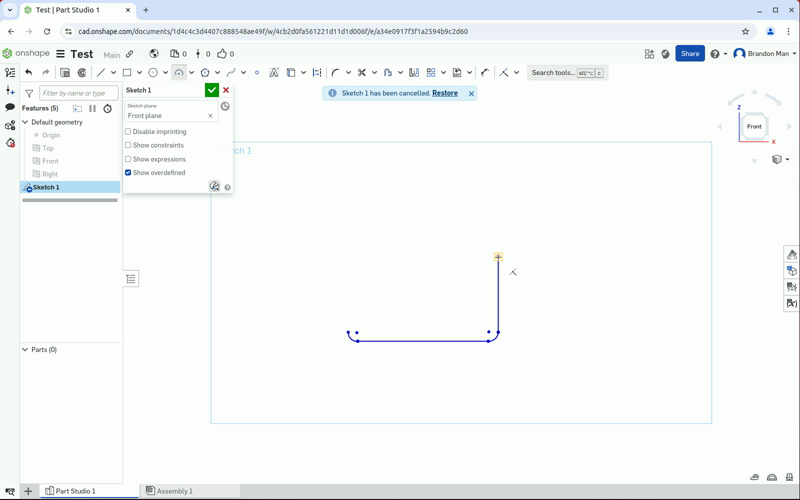
click(498, 256)
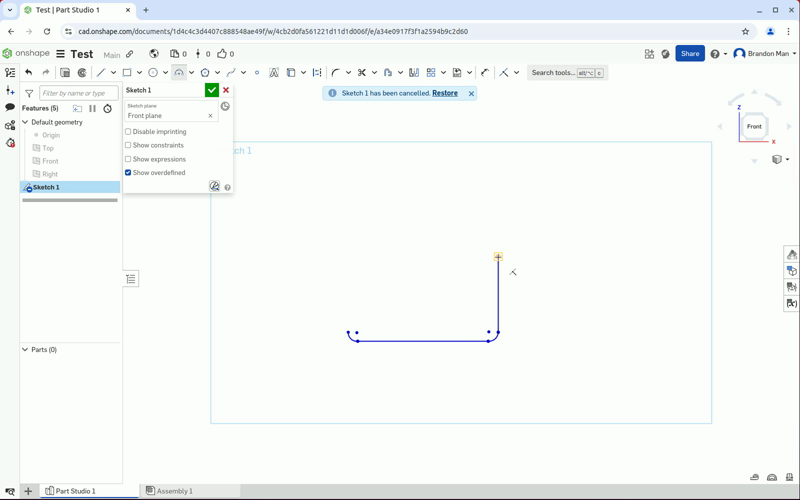
key_down(shift)
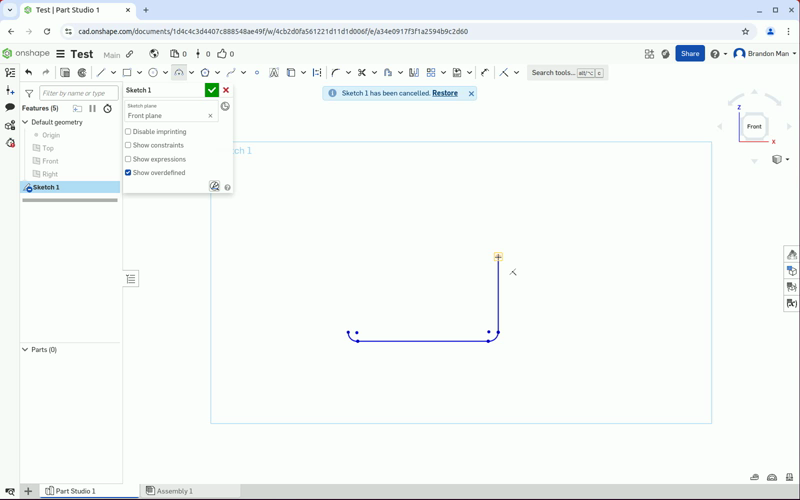
mouse_move(488, 248)
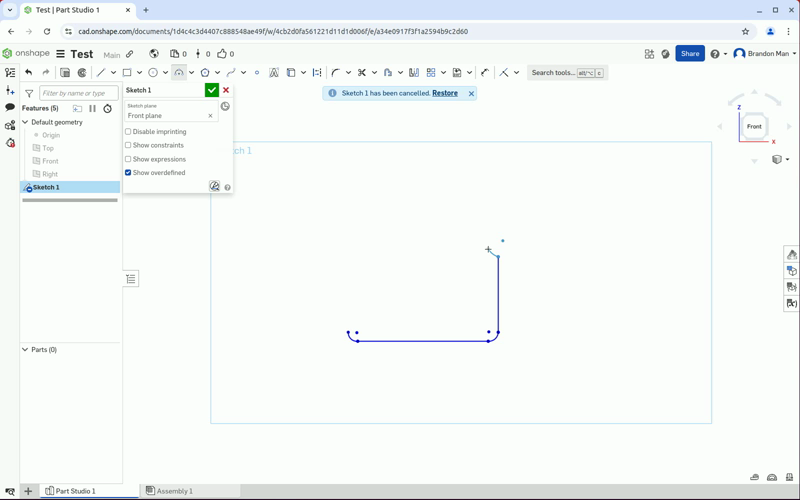
click(488, 248)
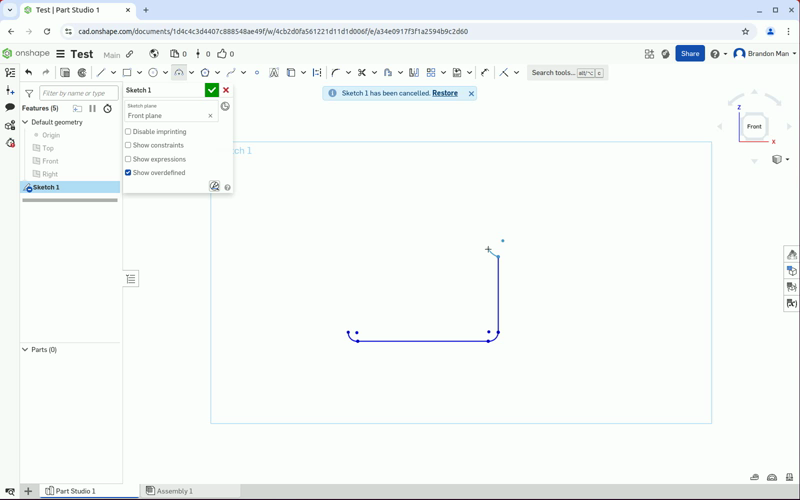
mouse_move(494, 250)
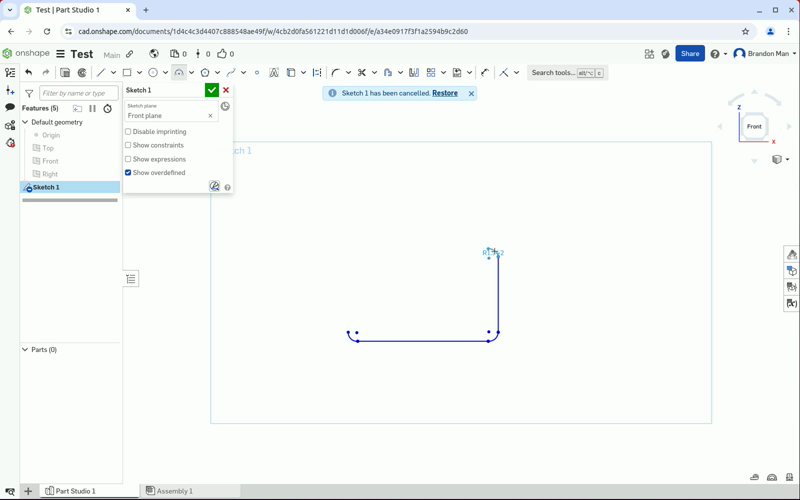
click(494, 250)
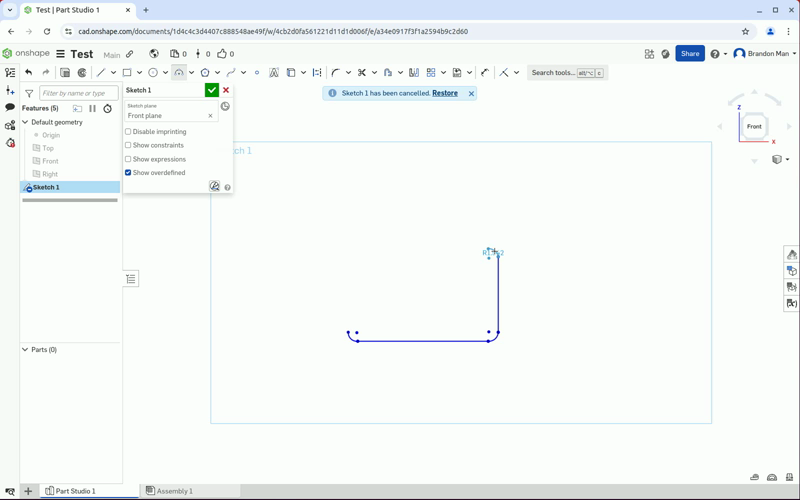
key_up(shift)
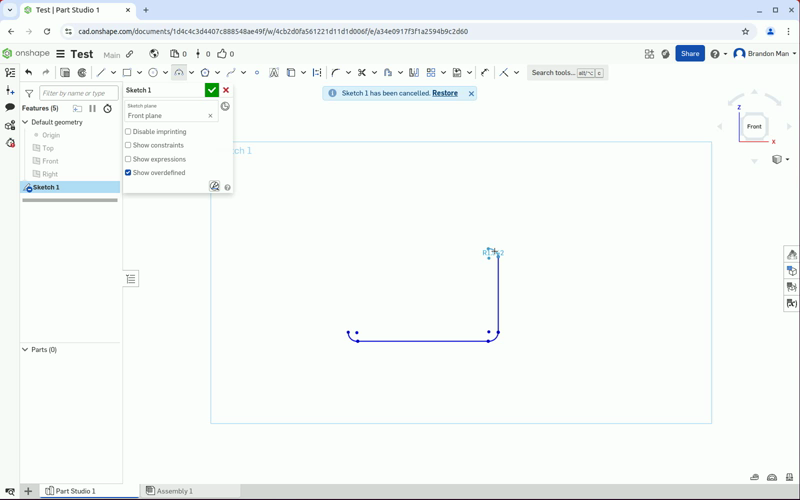
key(esc)
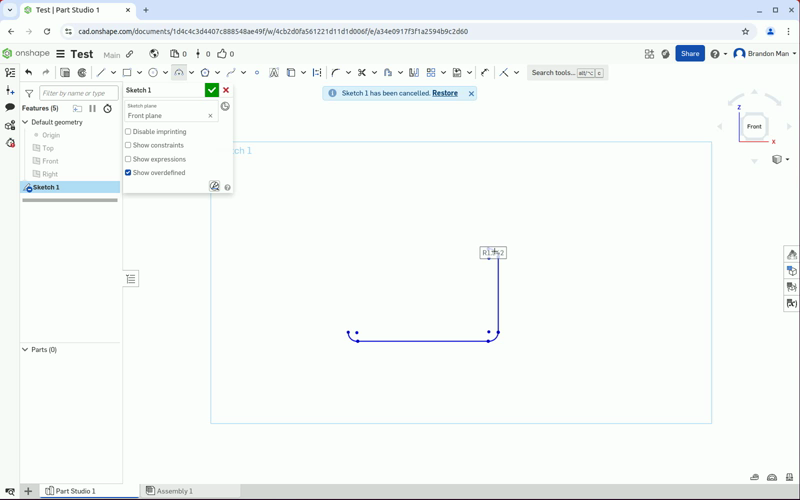
key(l)
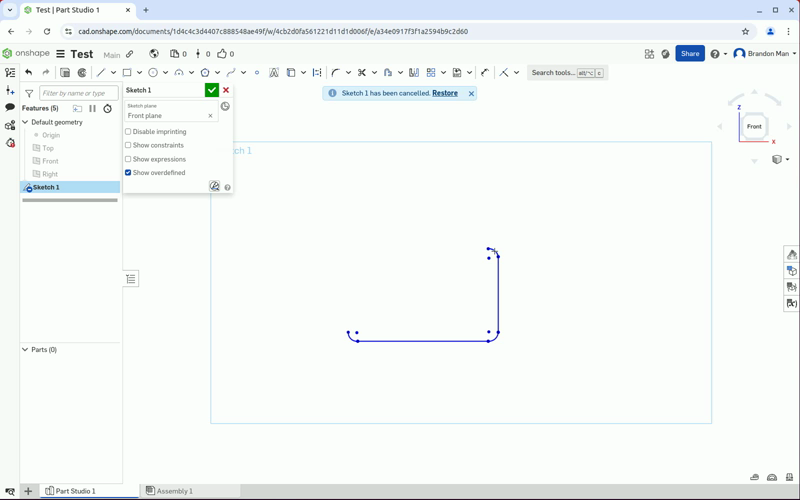
mouse_move(488, 248)
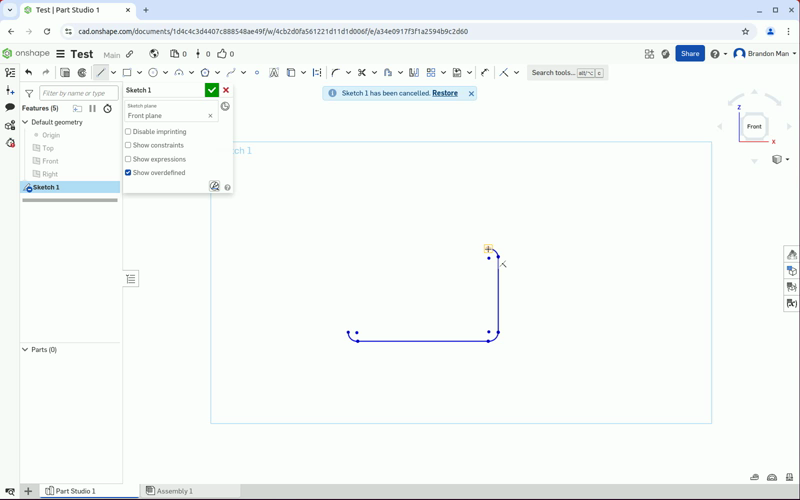
click(488, 248)
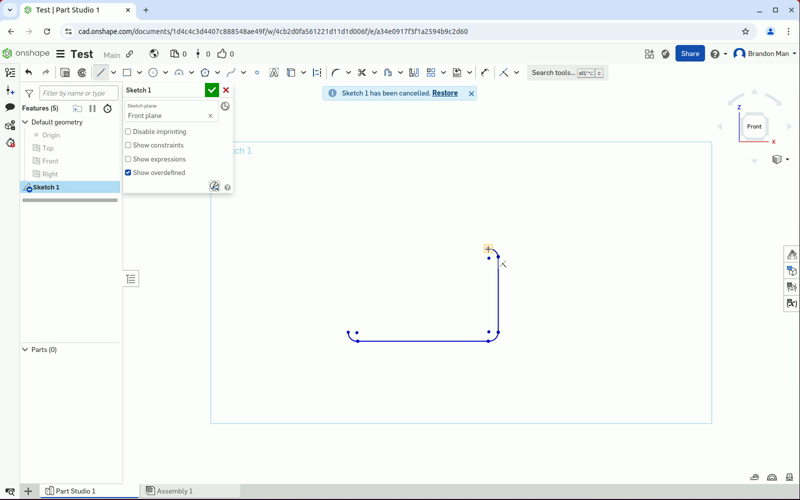
key_down(shift)
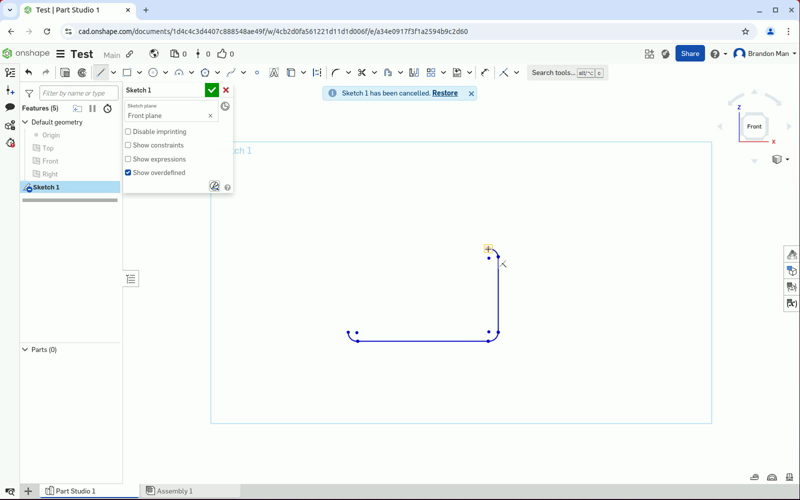
mouse_move(357, 248)
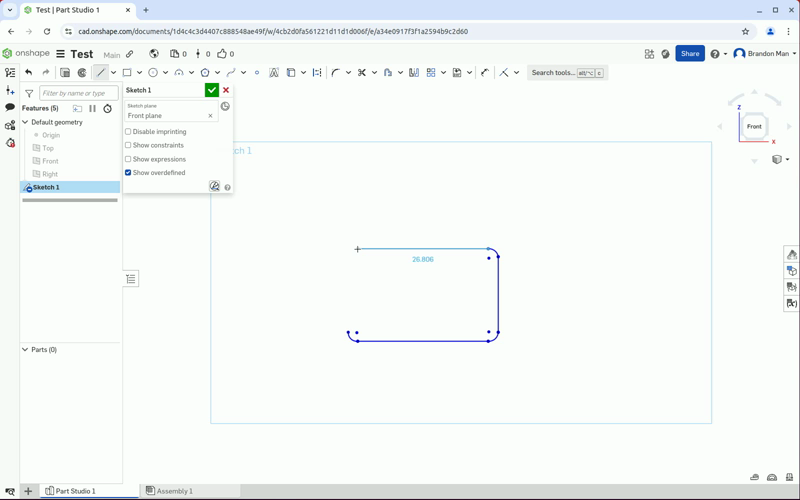
click(357, 248)
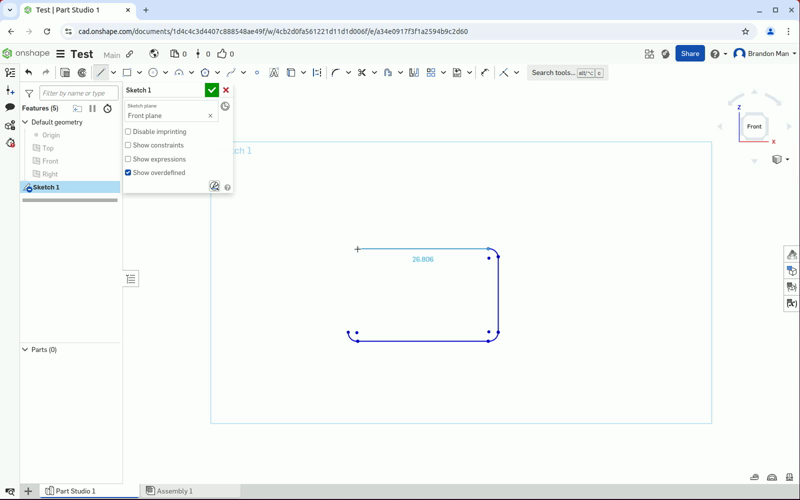
key_up(shift)
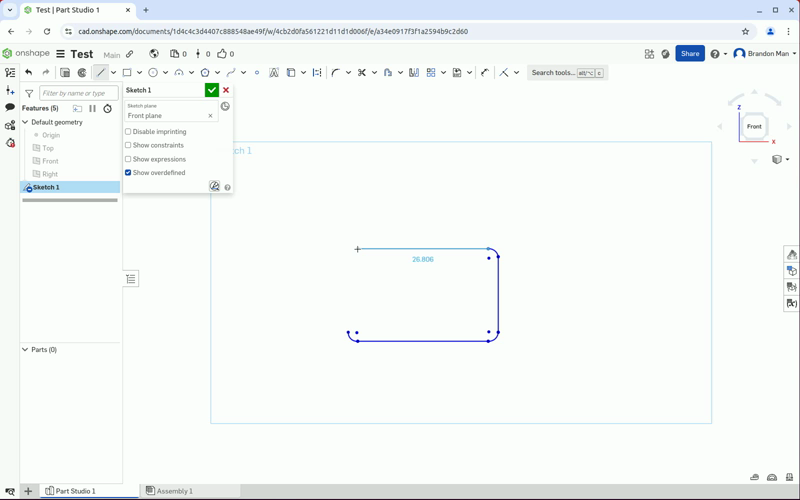
key(esc)
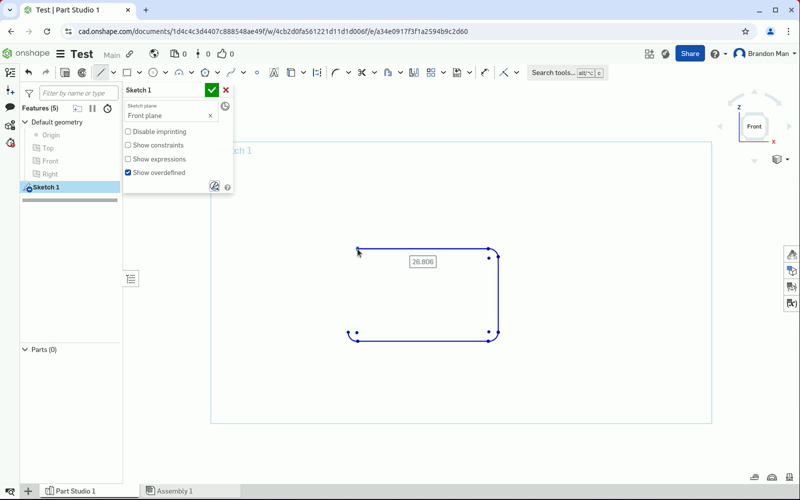
key(a)
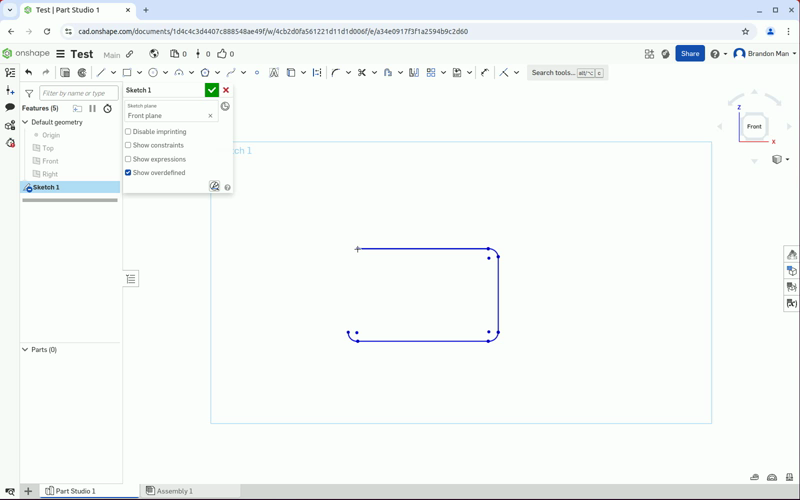
mouse_move(357, 248)
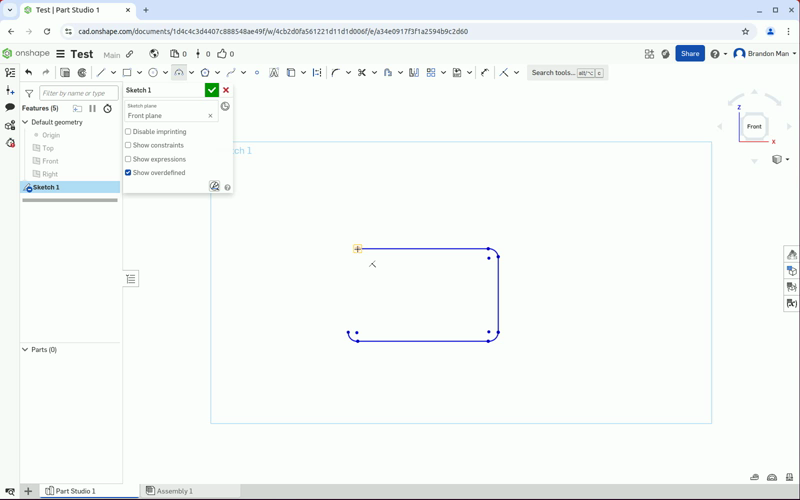
click(357, 248)
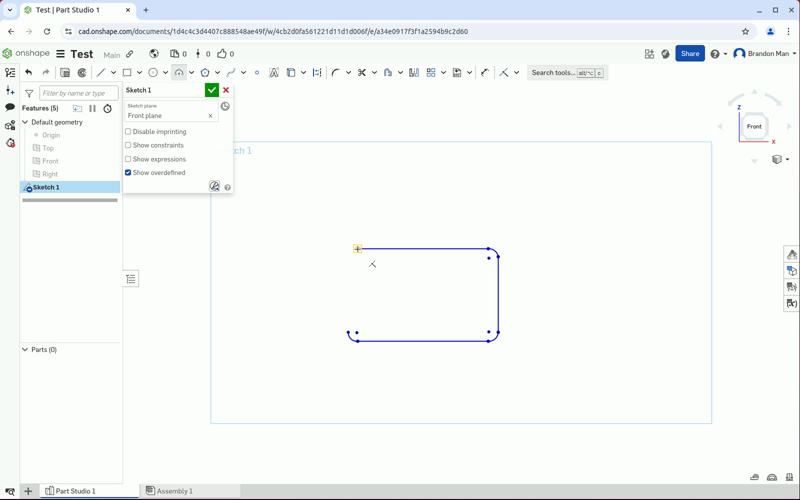
key_down(shift)
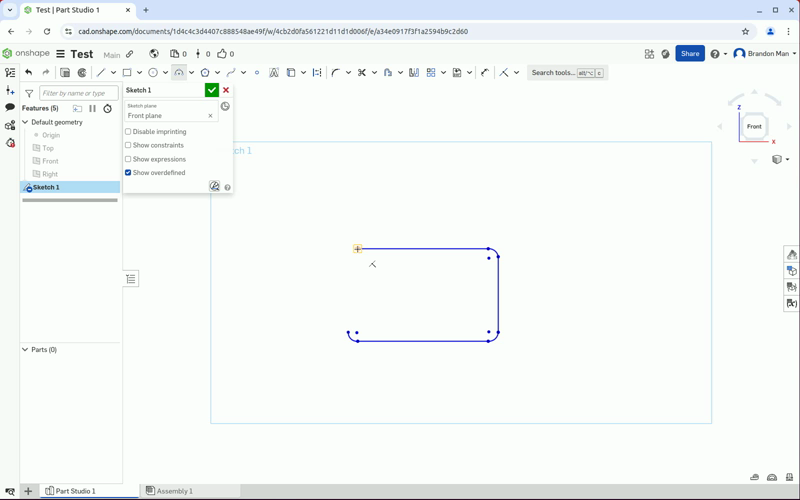
mouse_move(348, 256)
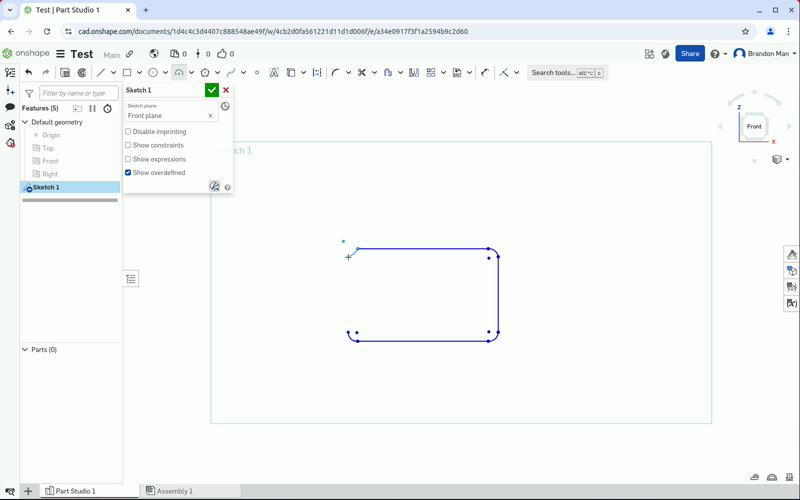
click(348, 256)
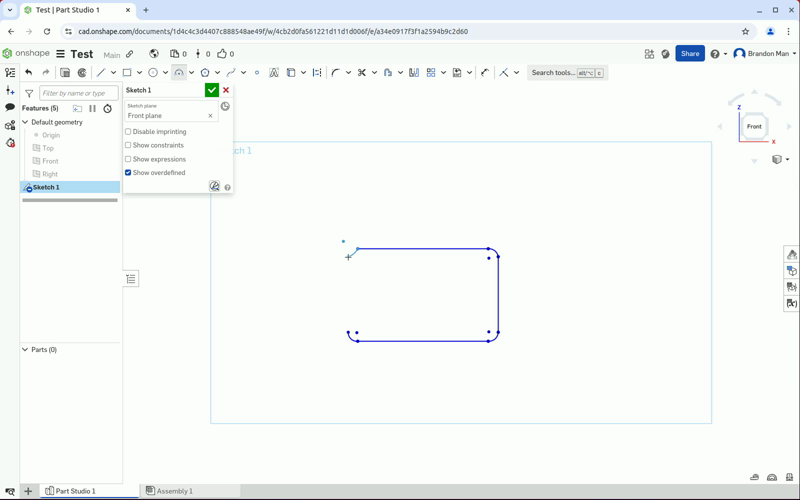
mouse_move(351, 250)
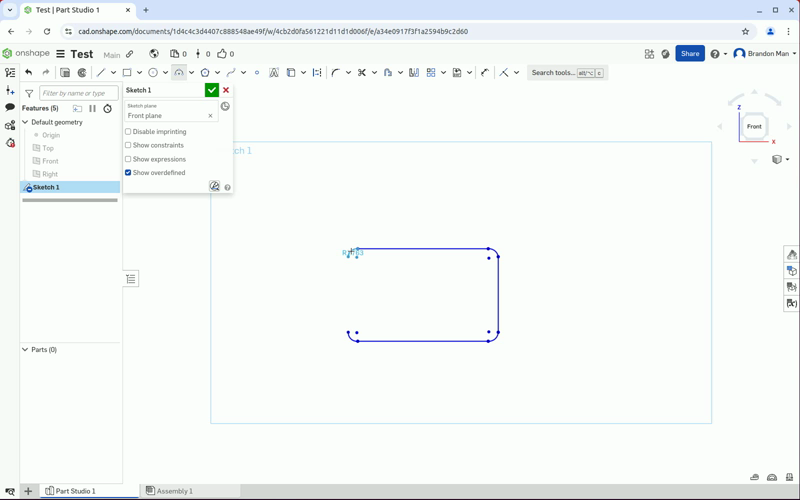
click(351, 250)
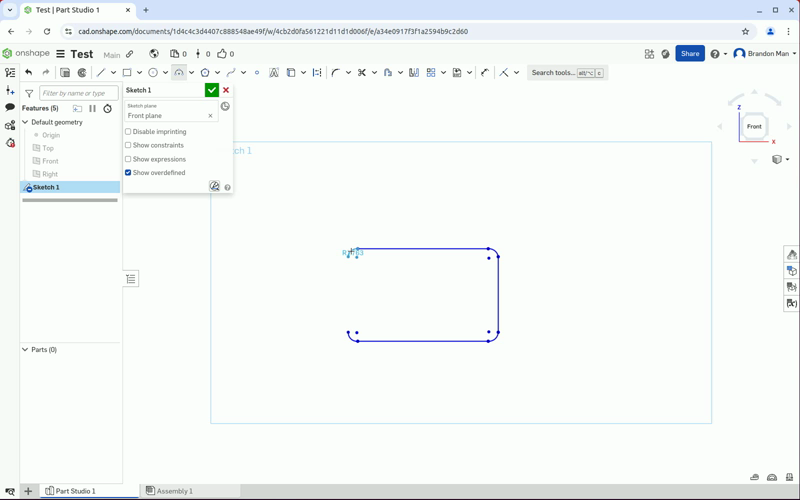
key_up(shift)
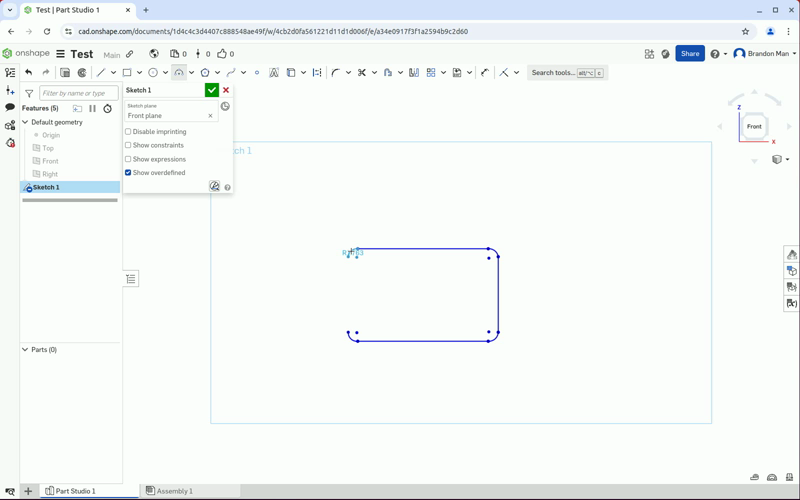
key(esc)
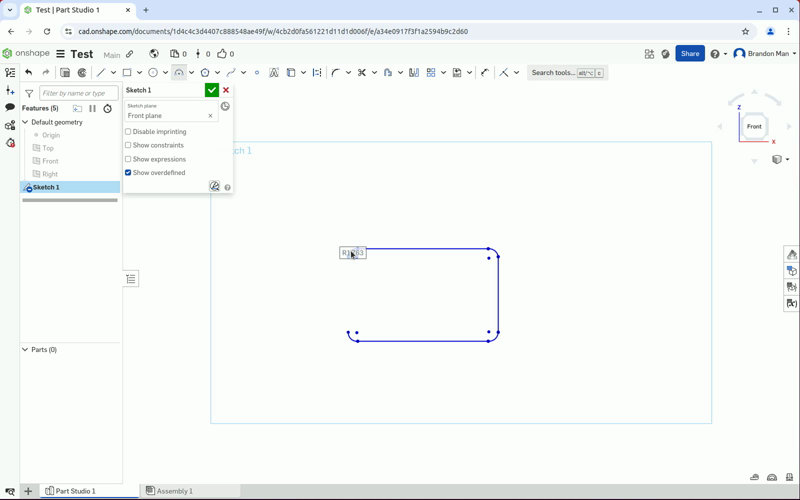
key(l)
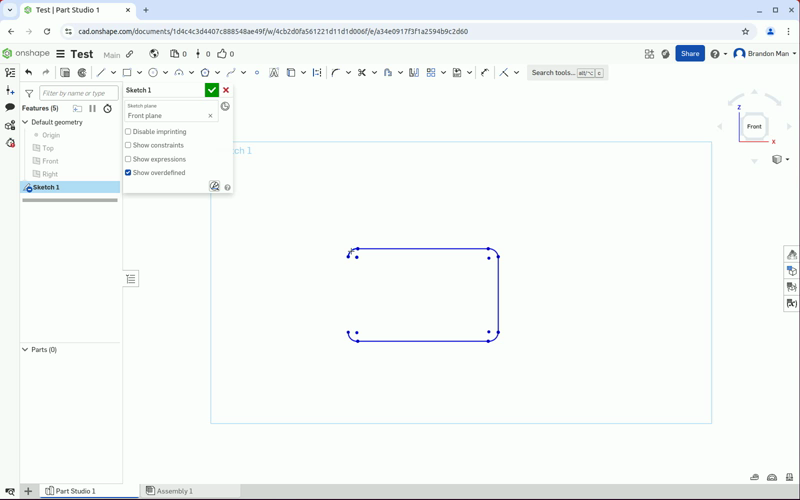
mouse_move(348, 256)
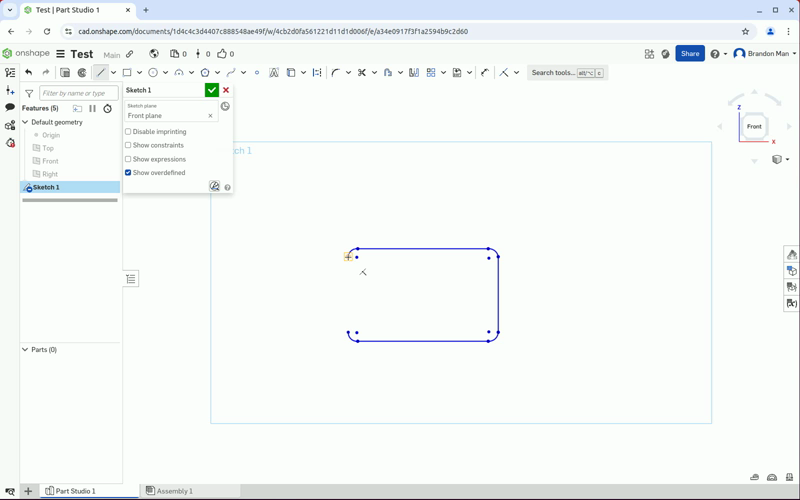
click(348, 256)
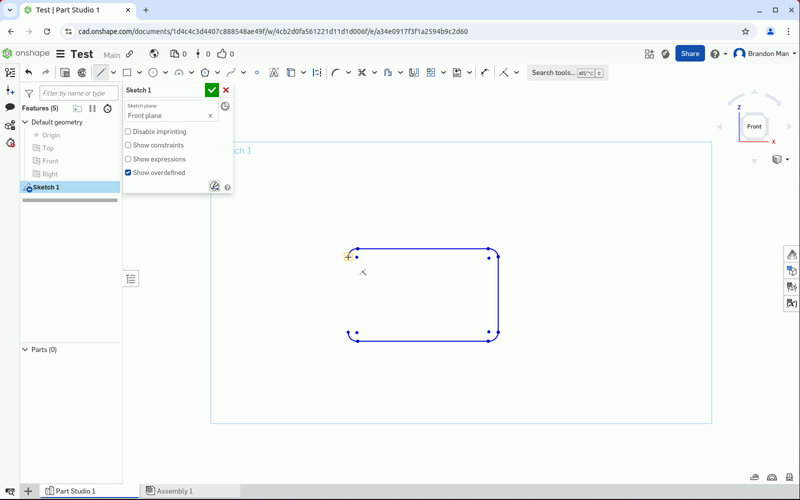
key_down(shift)
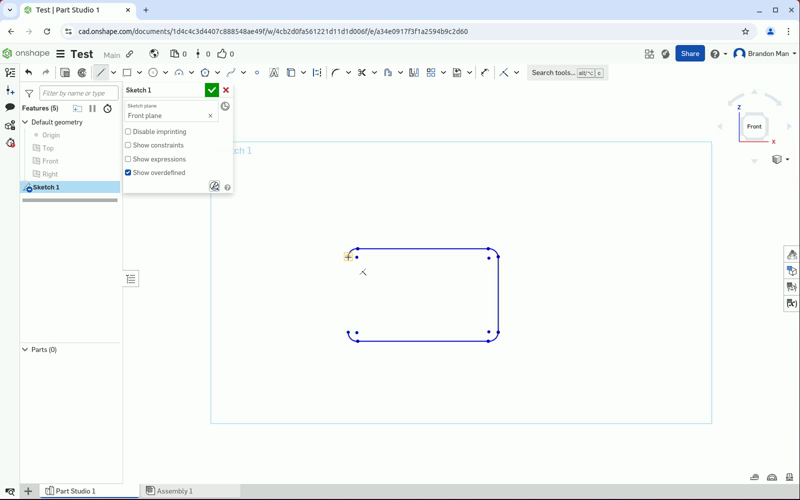
mouse_move(348, 332)
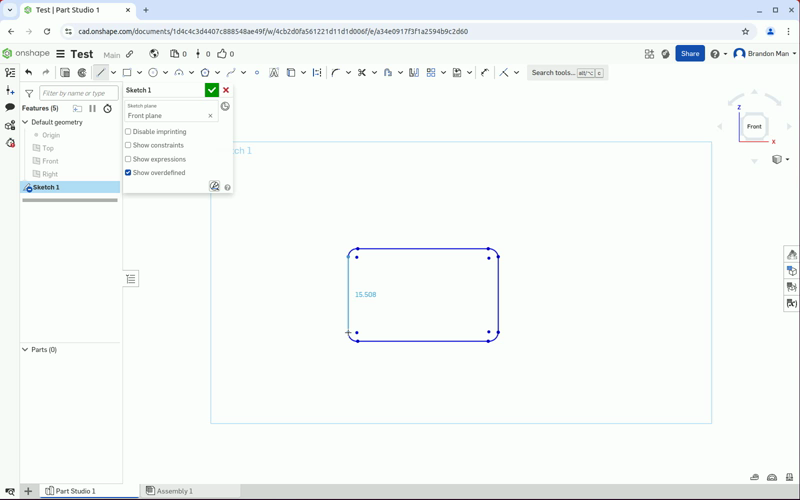
key_up(shift)
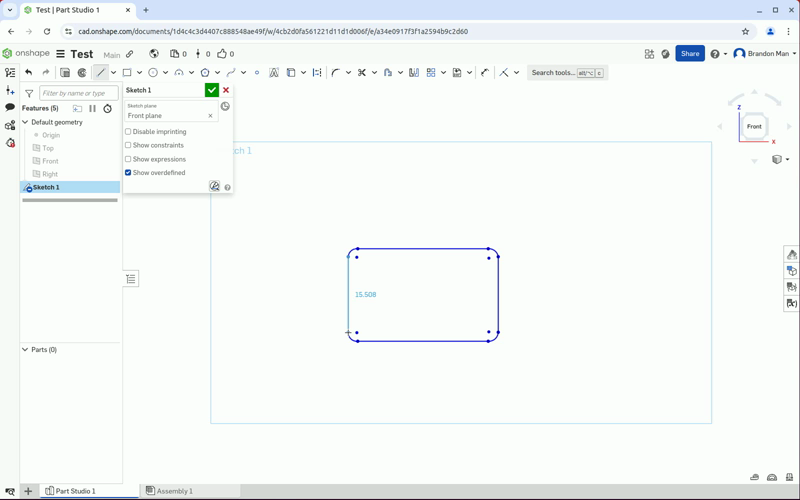
click(348, 332)
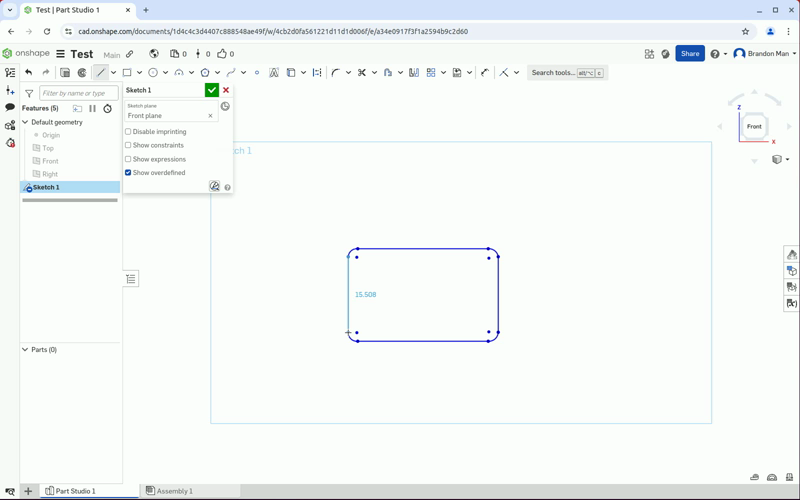
key(esc)
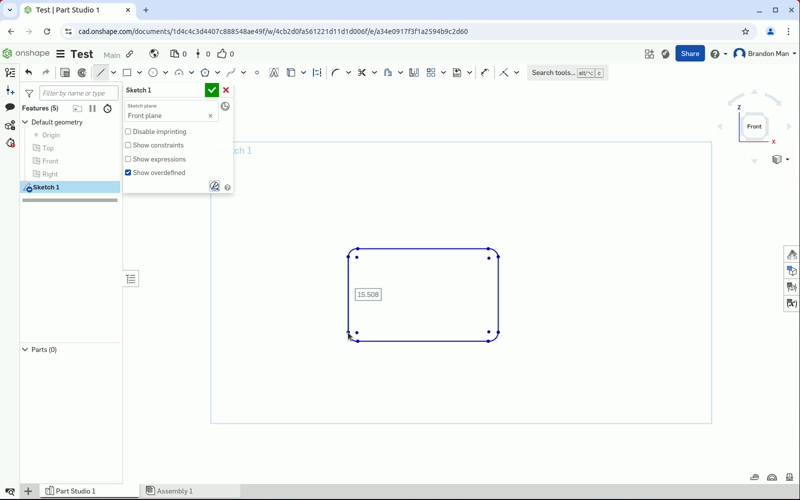
mouse_move(465, 316)
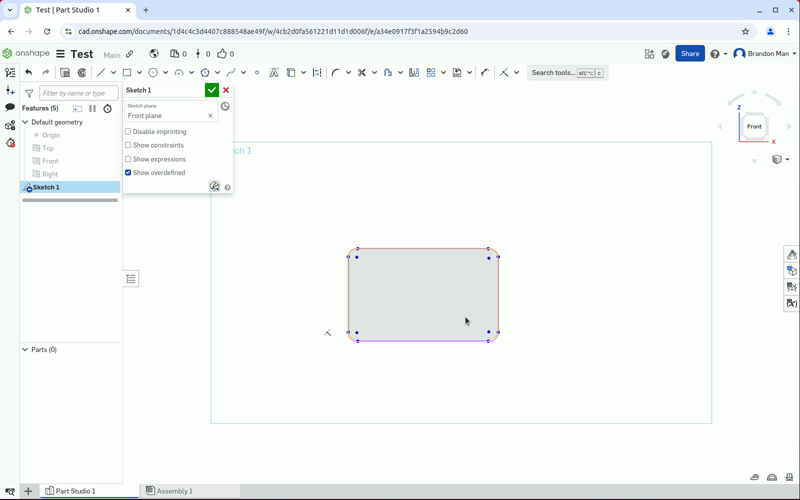
click(465, 316)
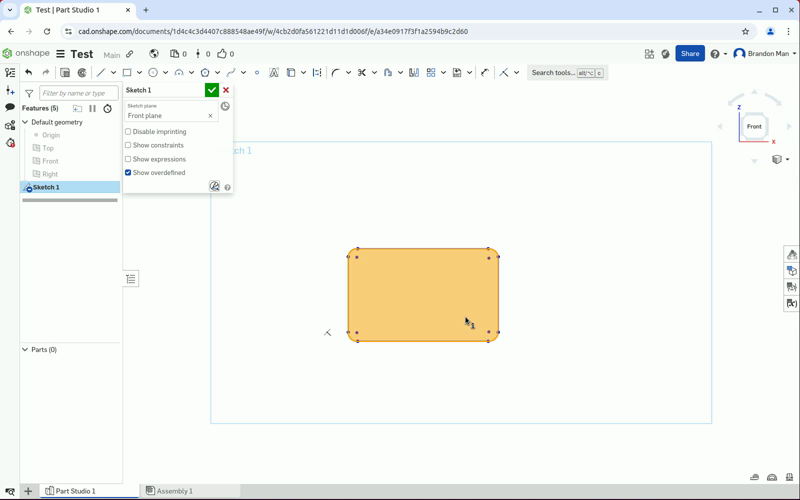
mouse_move(73, 352)
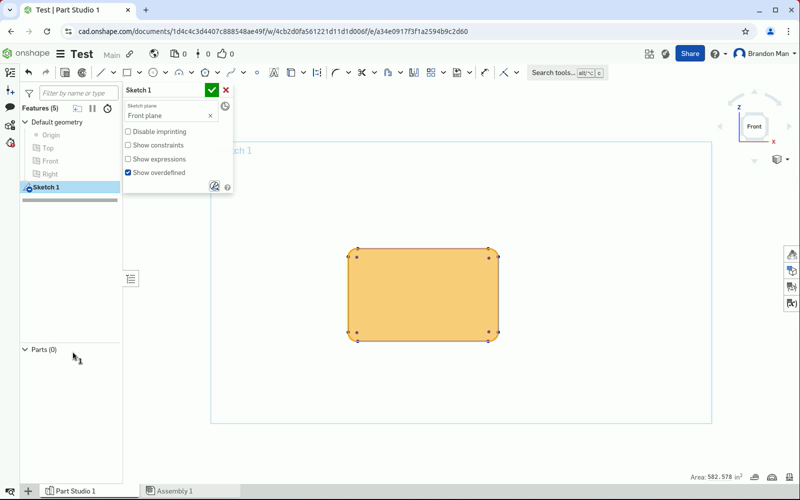
key(shift+y)
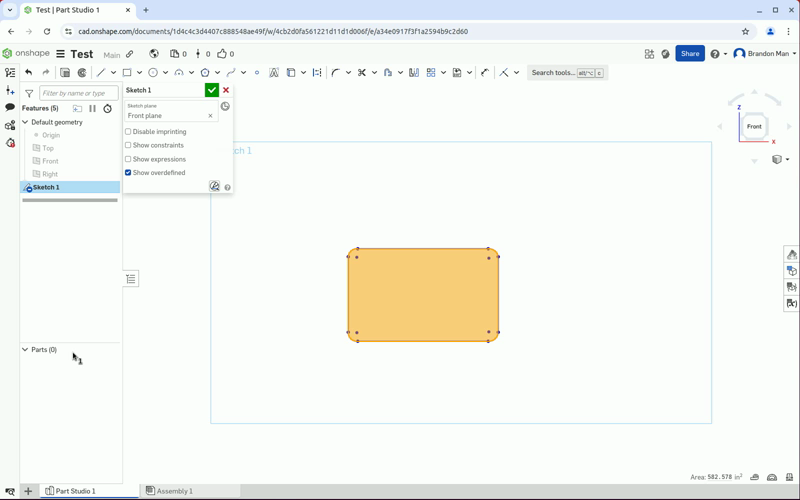
key(shift+e)
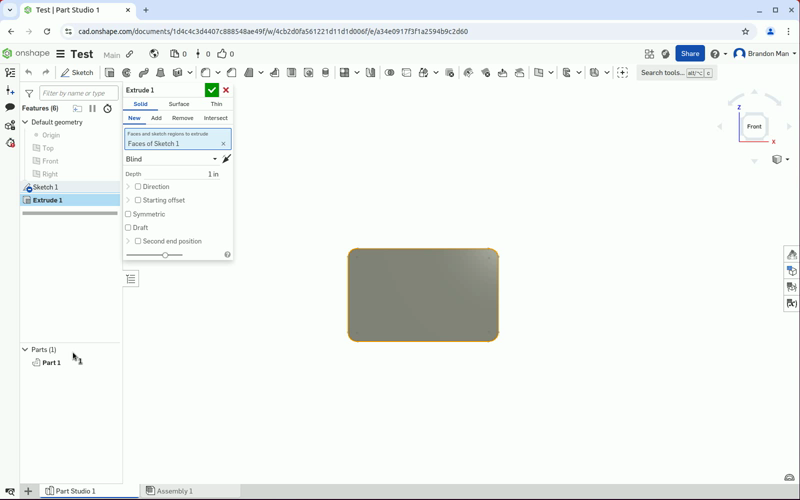
mouse_move(143, 106)
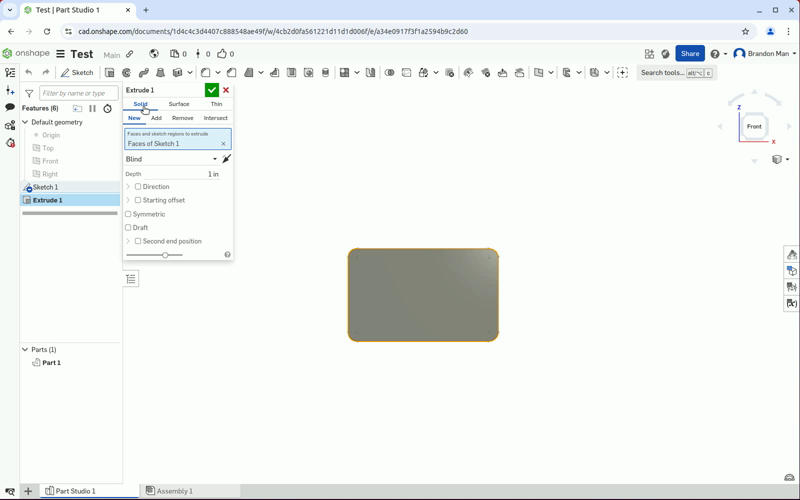
click(143, 106)
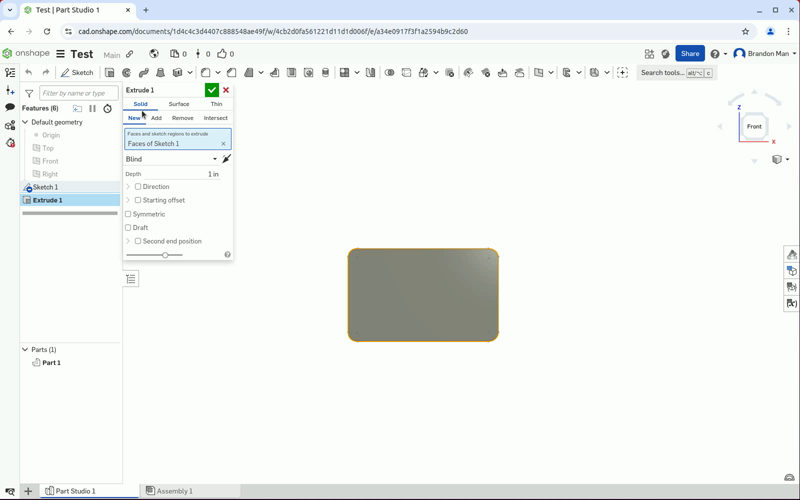
mouse_move(137, 120)
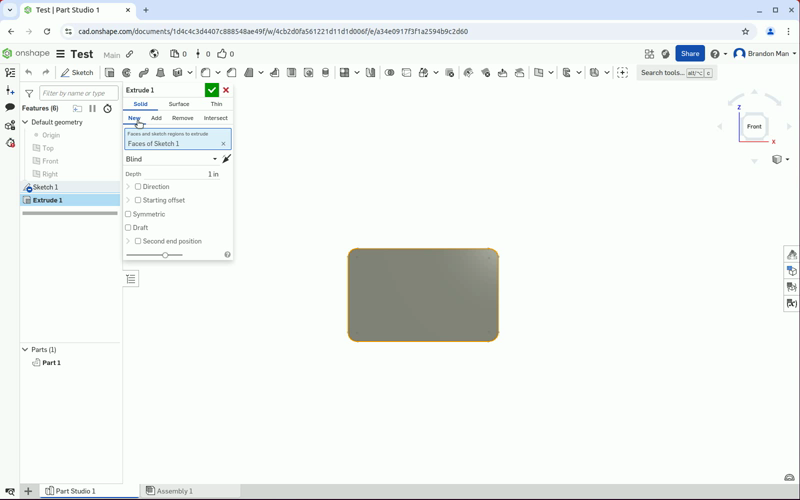
click(137, 120)
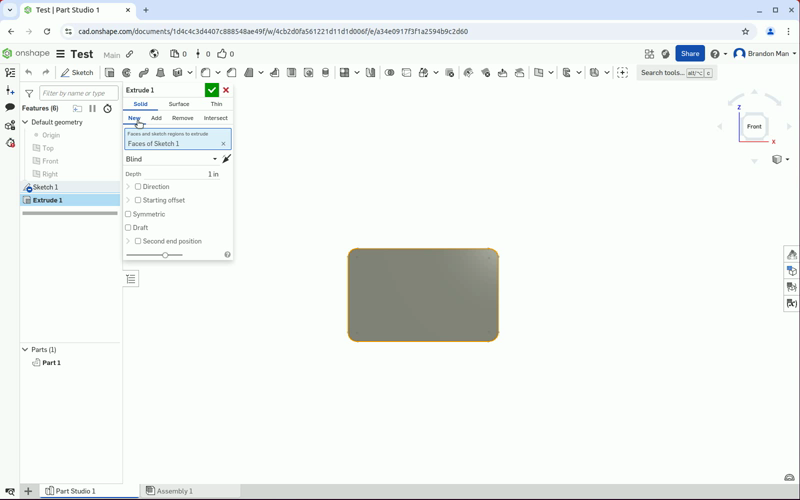
key(tab, 4)
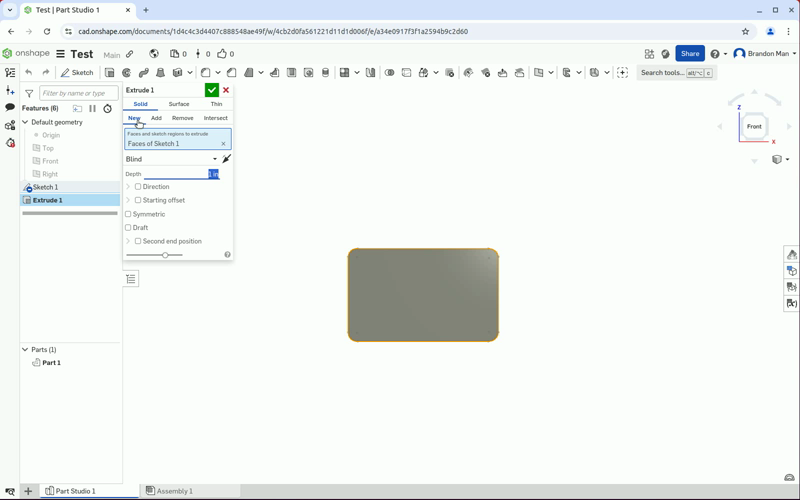
text(-23.108)
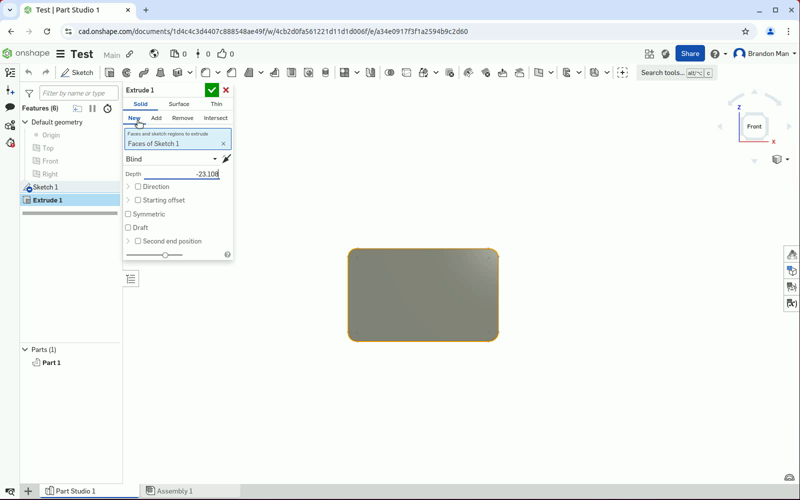
key(enter)
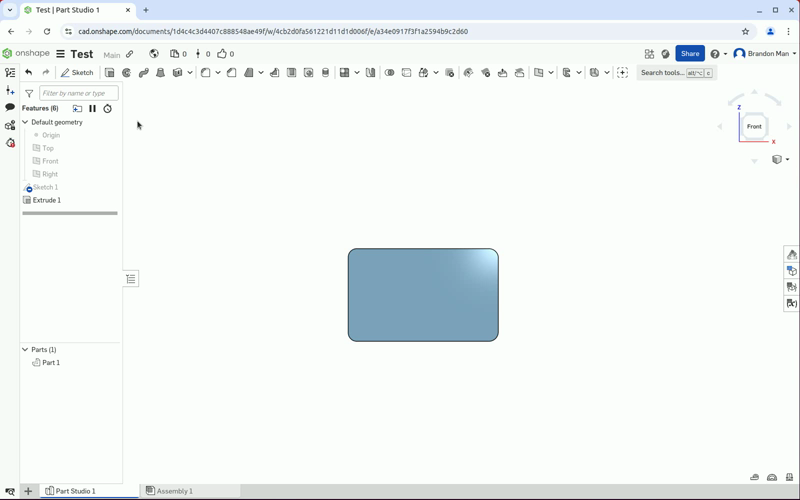
key(shift+h)
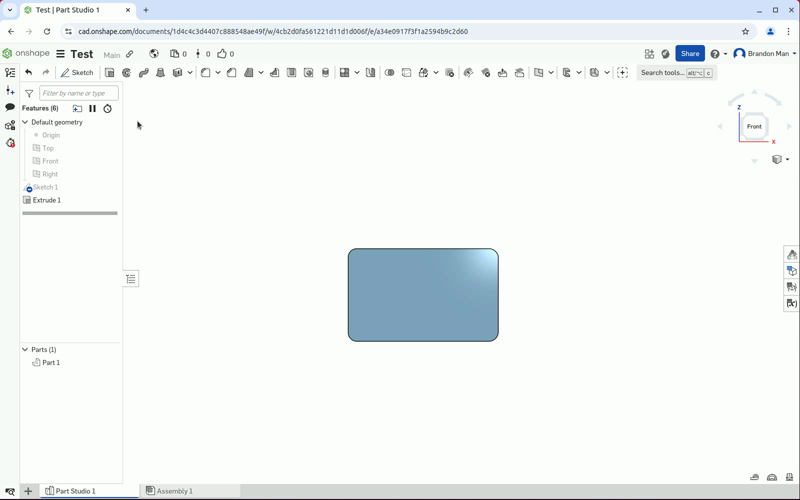
key(shift+h)
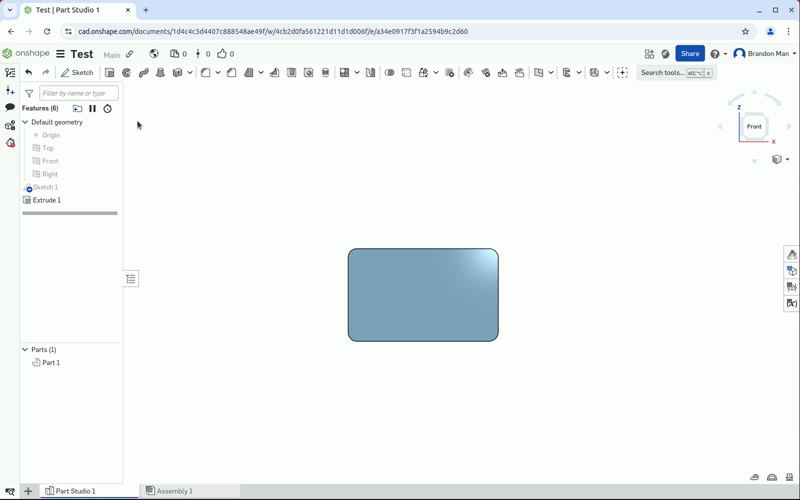
mouse_move(73, 189)
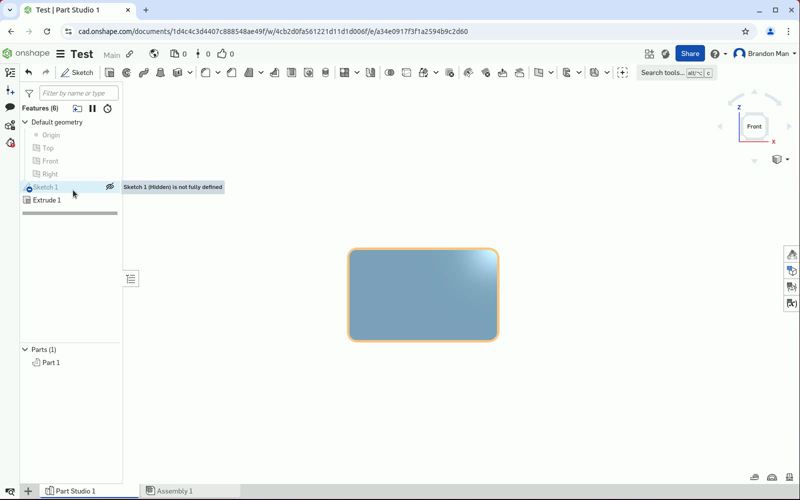
click(73, 189)
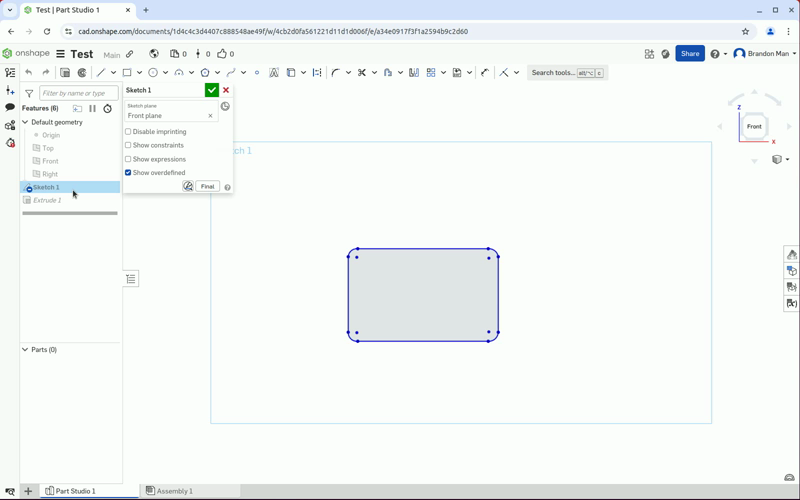
mouse_move(229, 92)
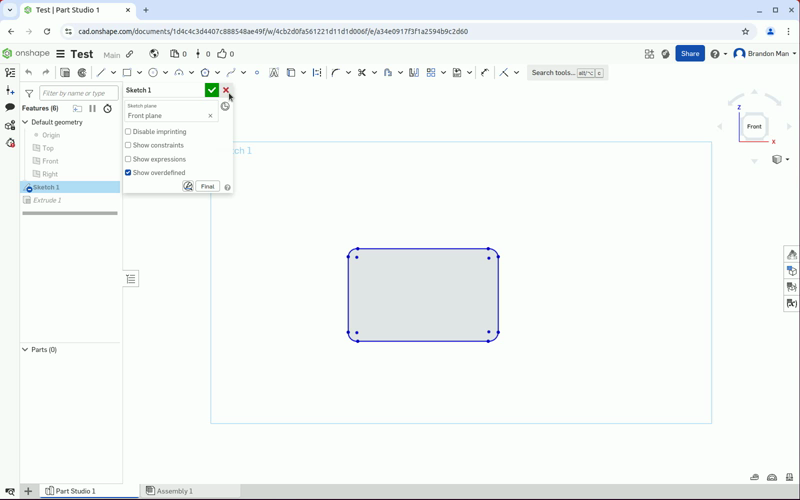
click(229, 92)
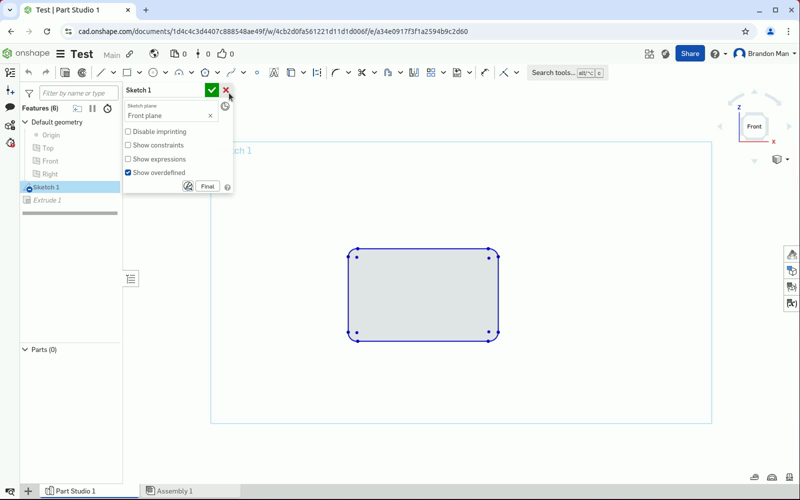
key(shift+s)
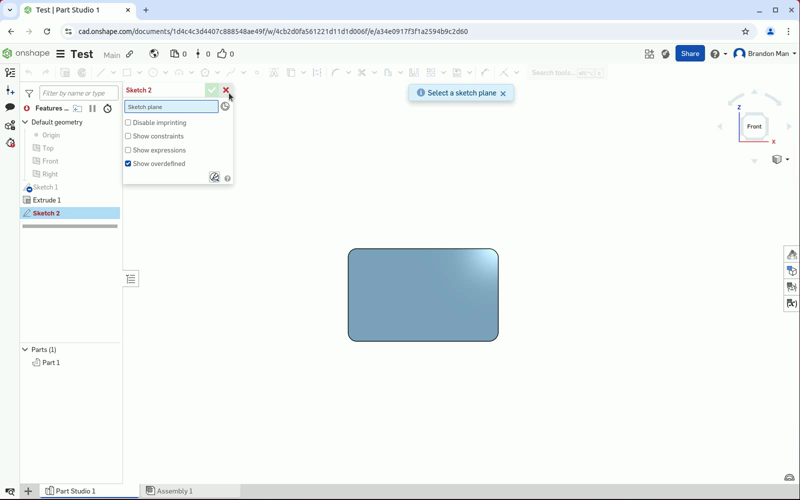
mouse_move(73, 163)
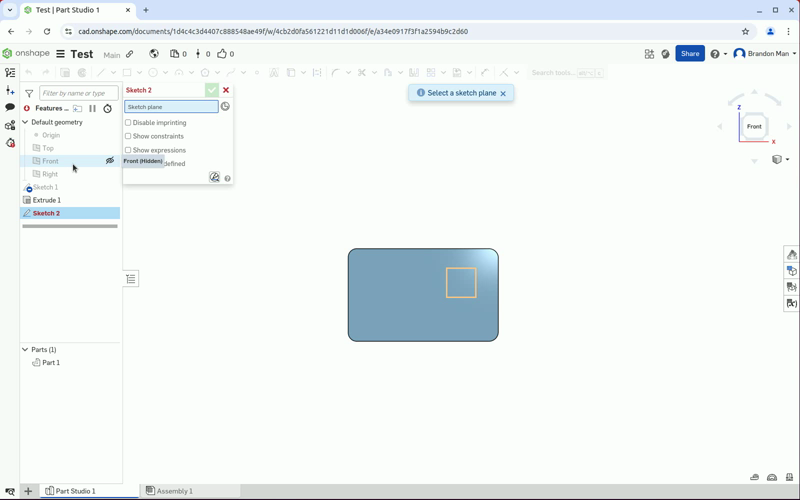
click(73, 163)
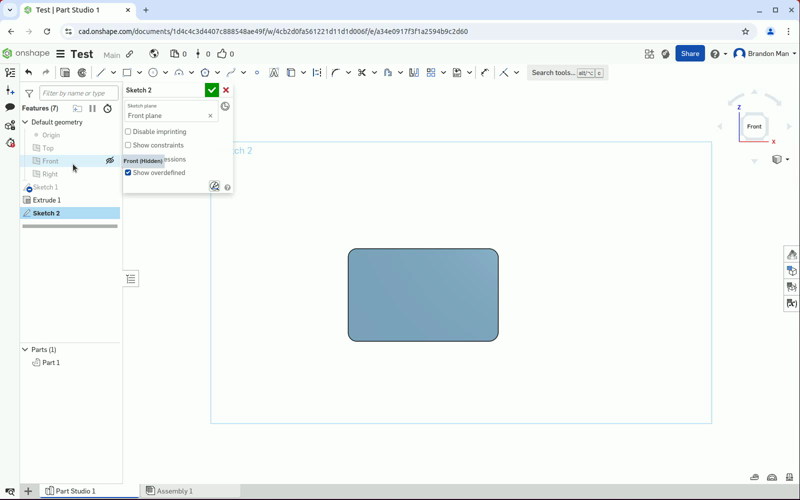
mouse_move(73, 352)
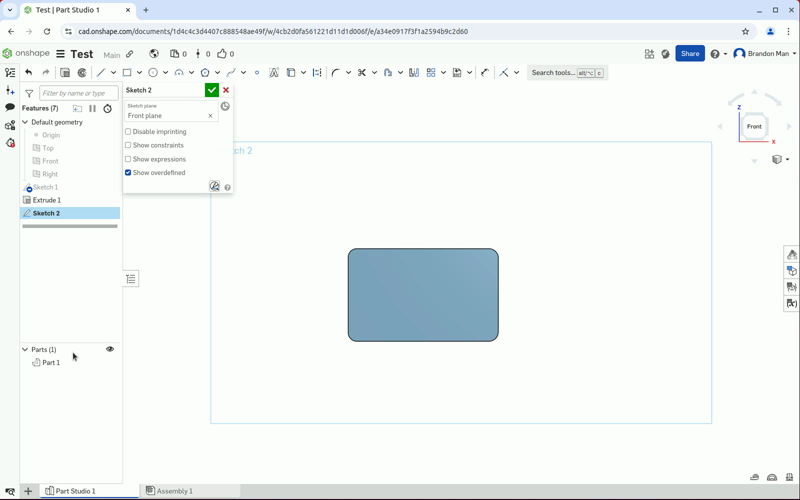
key(y)
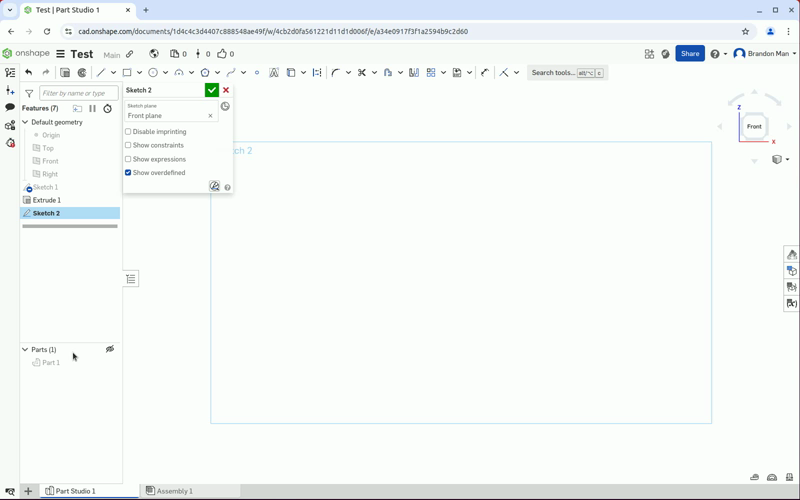
key(a)
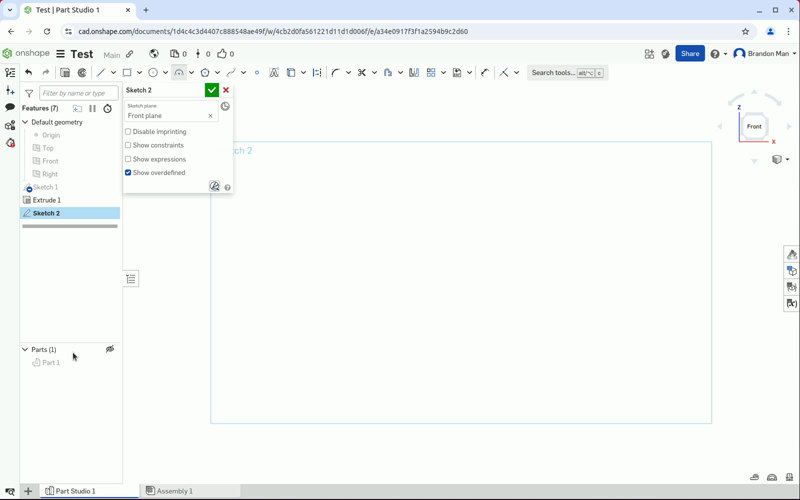
key_down(shift)
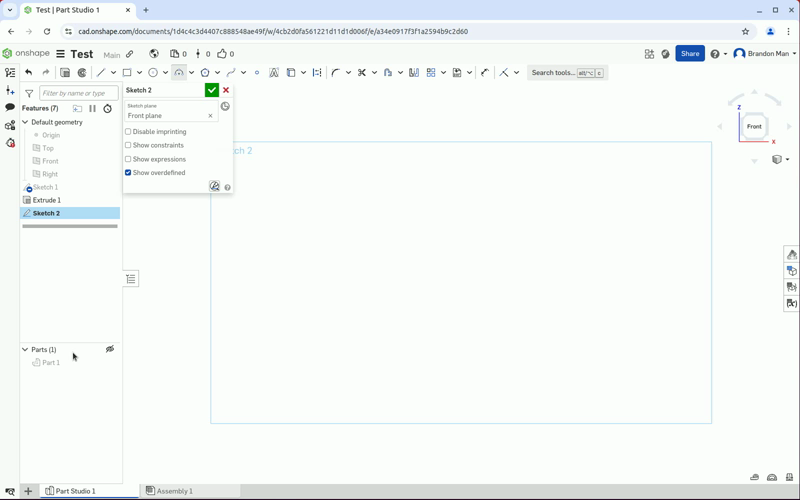
mouse_move(357, 322)
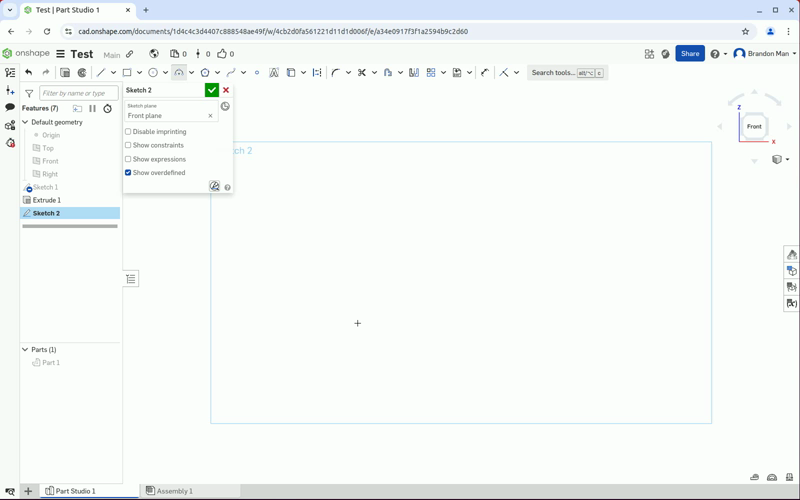
click(357, 322)
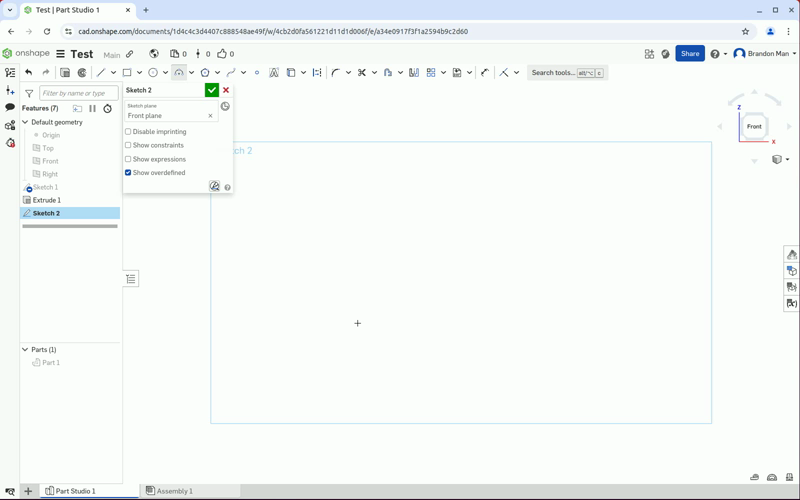
key_up(shift)
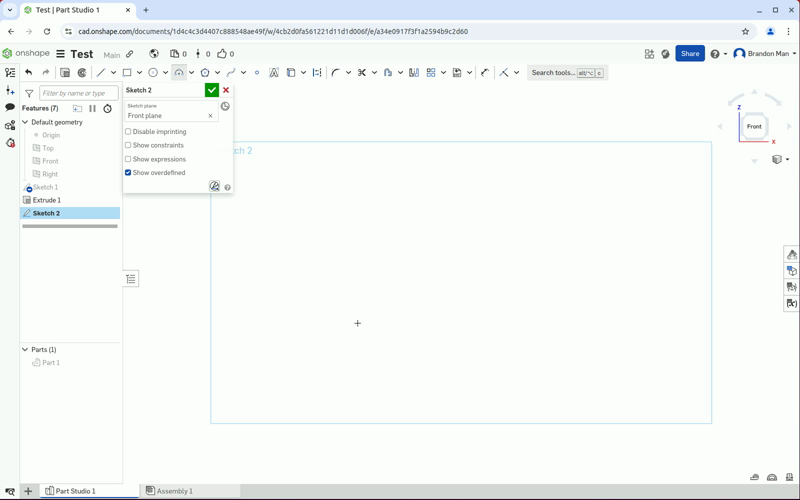
key_down(shift)
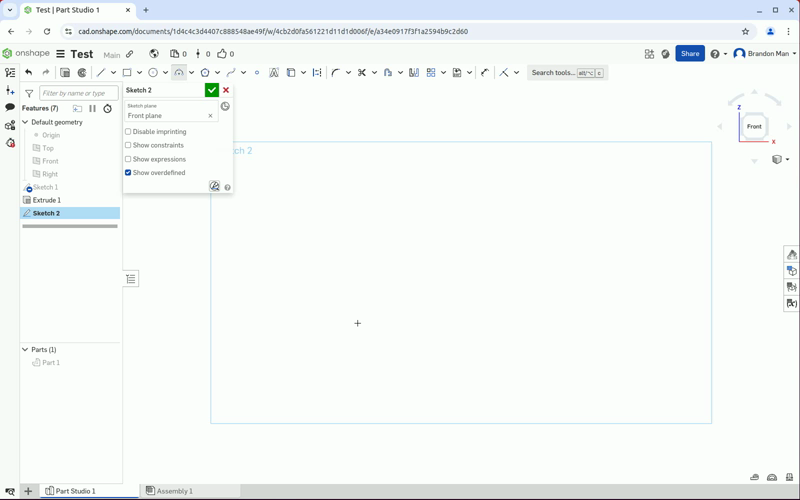
mouse_move(367, 332)
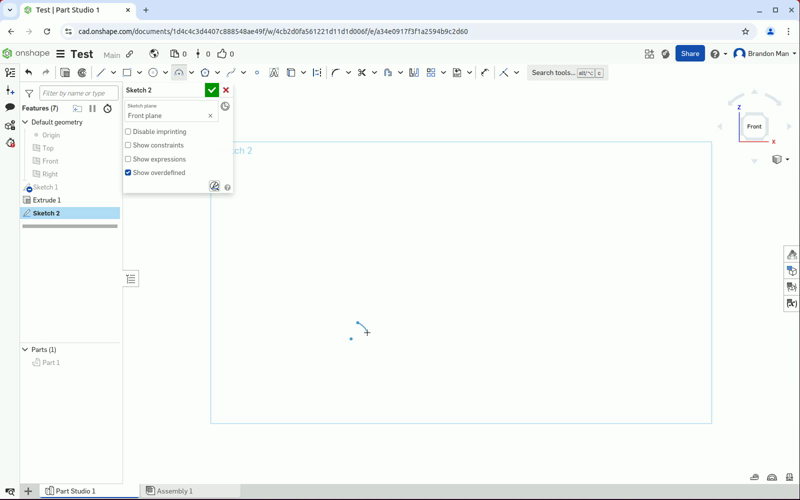
click(367, 332)
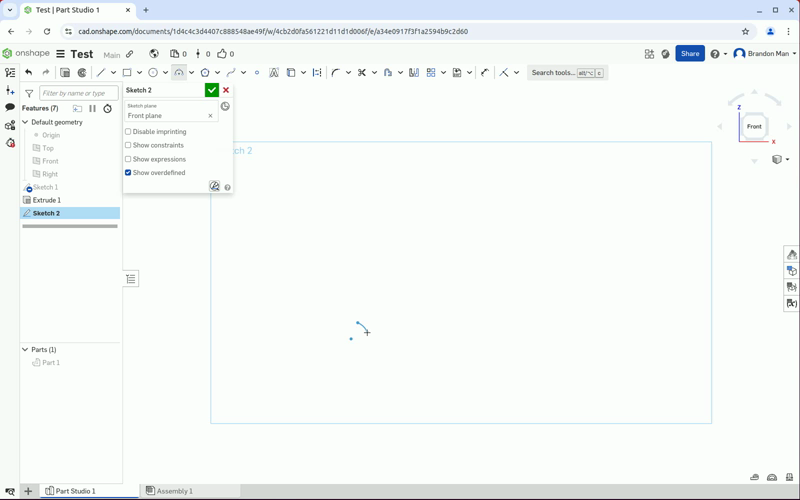
mouse_move(360, 329)
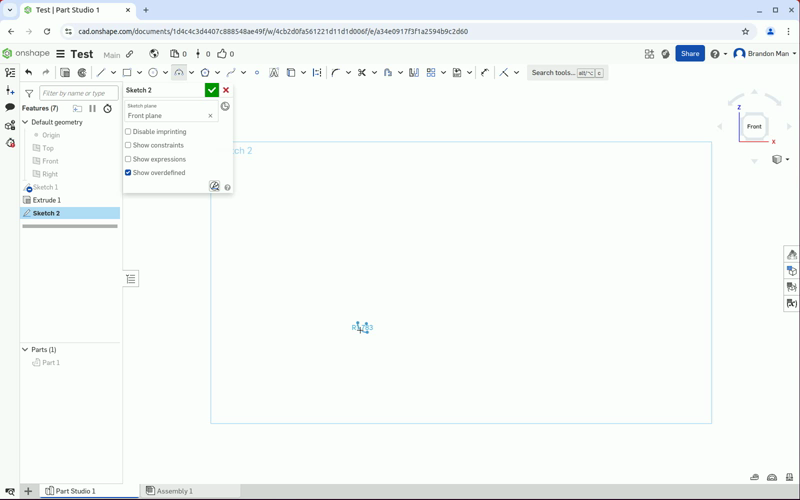
click(360, 329)
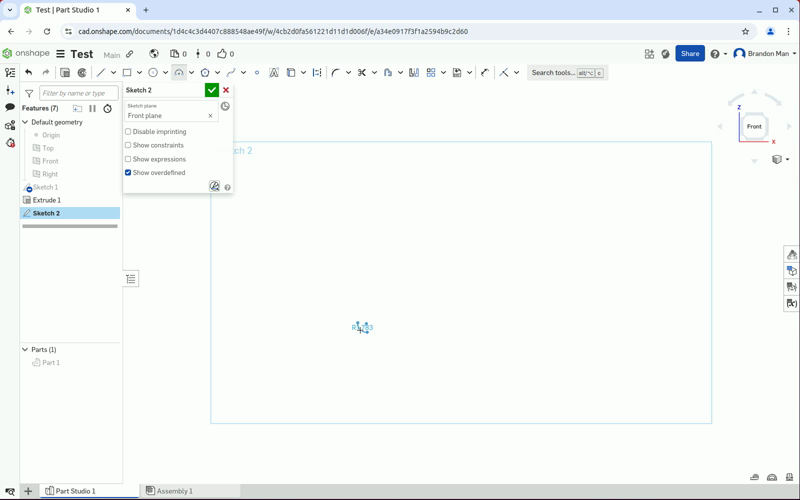
key_up(shift)
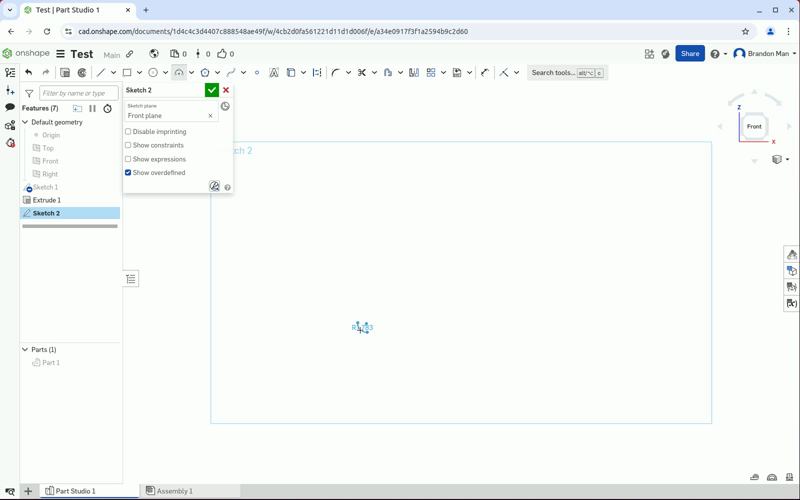
key(esc)
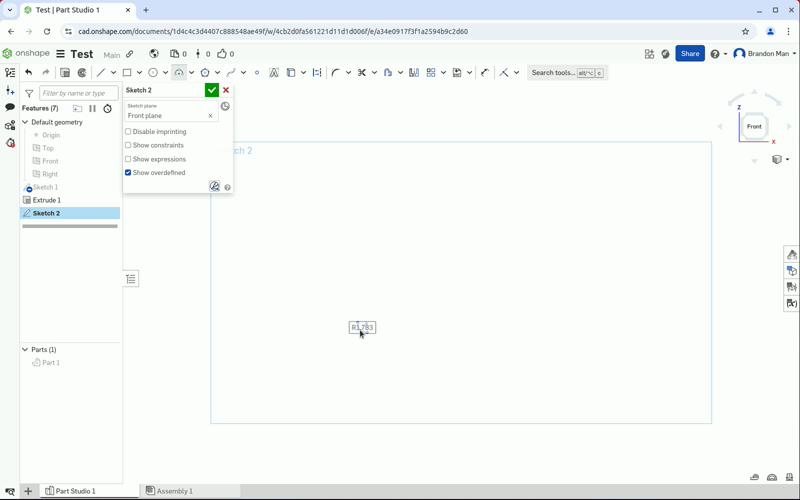
key(l)
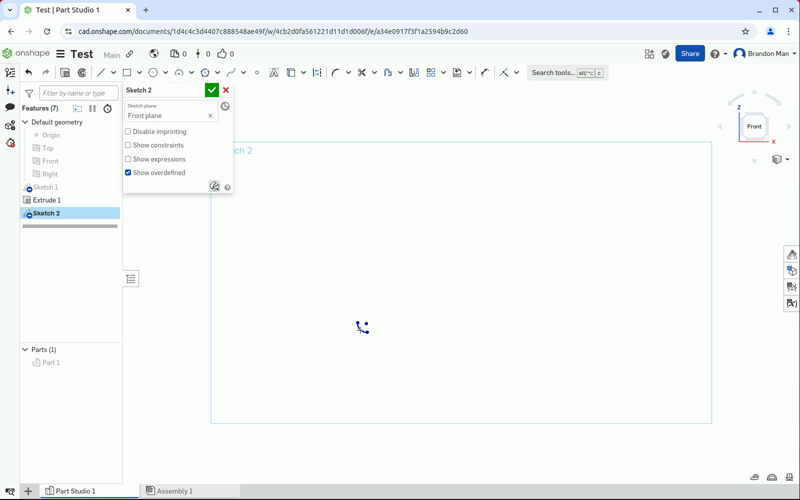
mouse_move(367, 332)
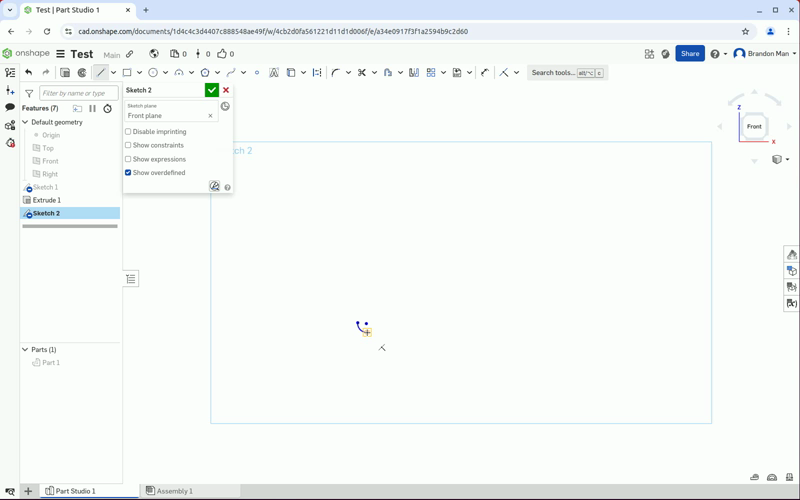
click(367, 332)
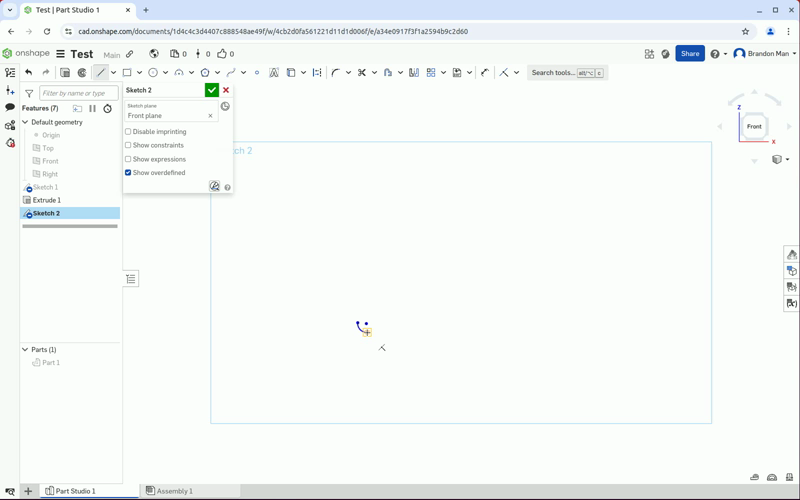
key_down(shift)
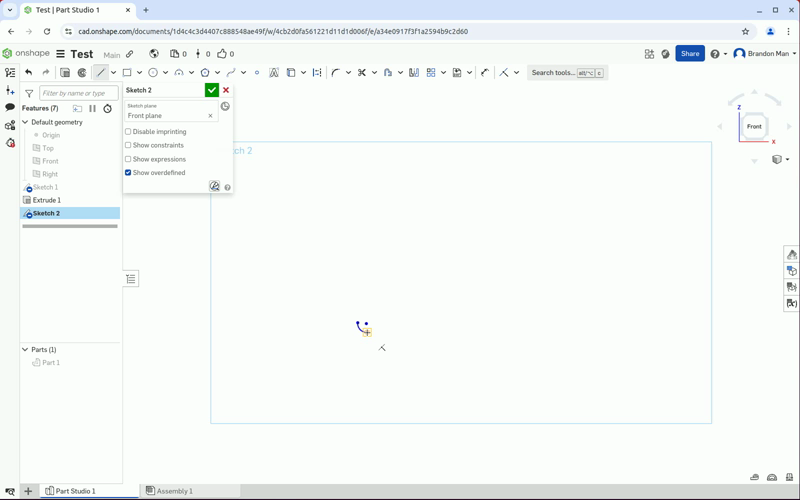
mouse_move(479, 332)
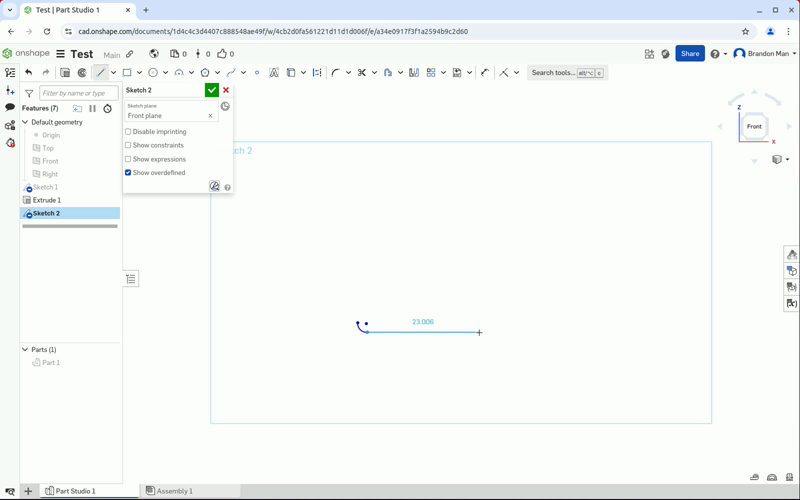
click(479, 332)
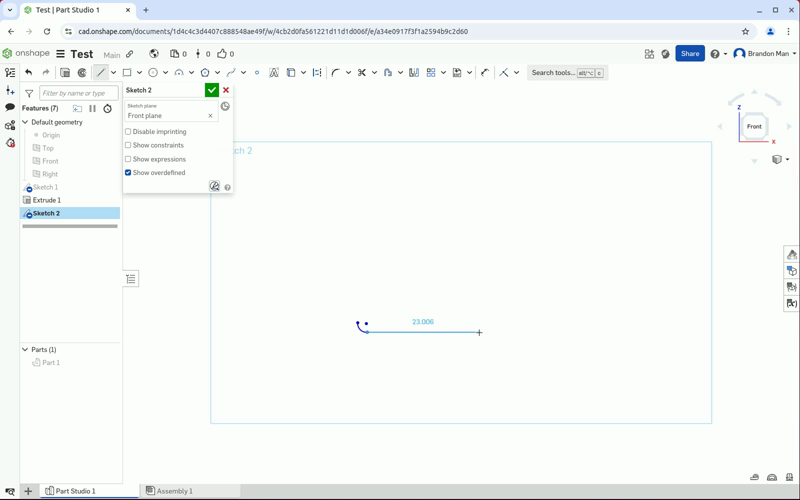
key_up(shift)
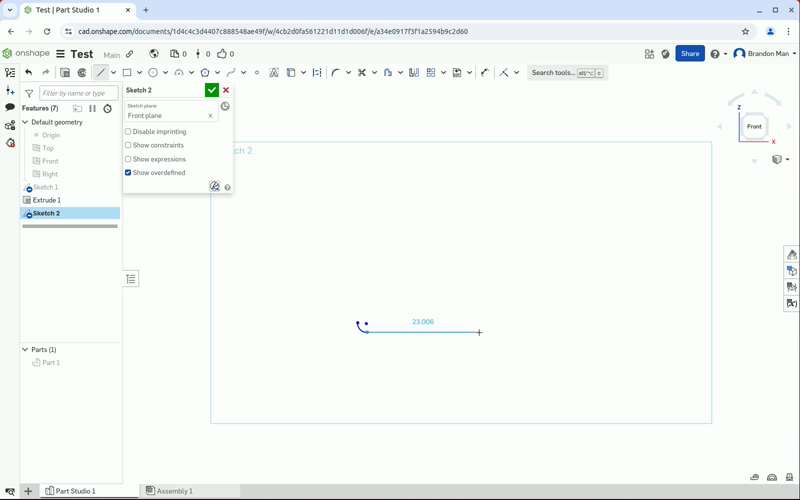
key(esc)
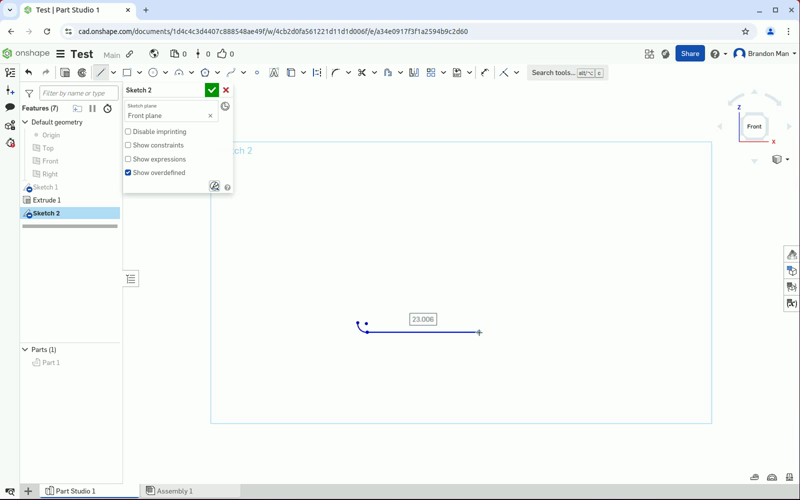
key(a)
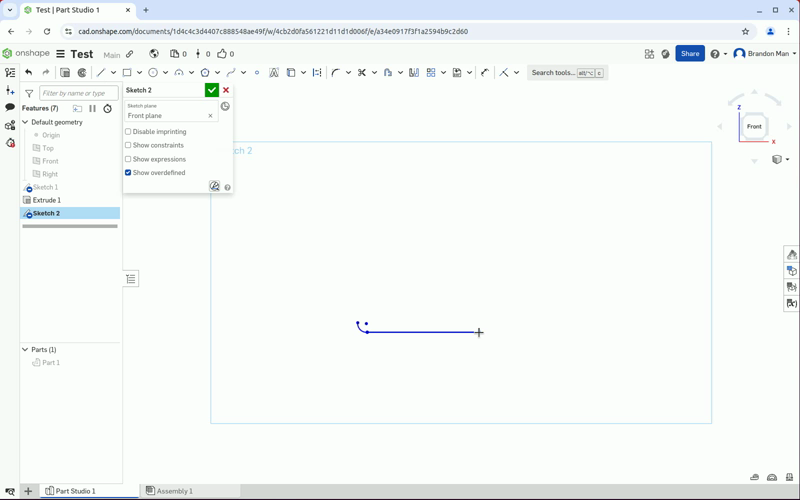
mouse_move(479, 332)
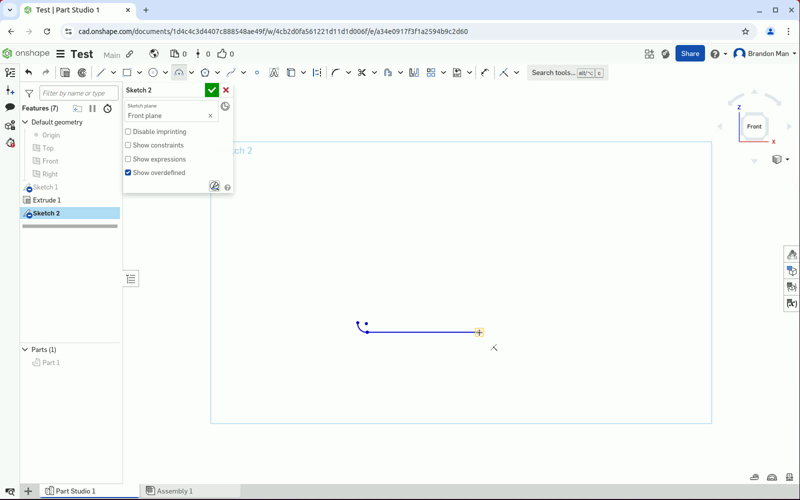
click(479, 332)
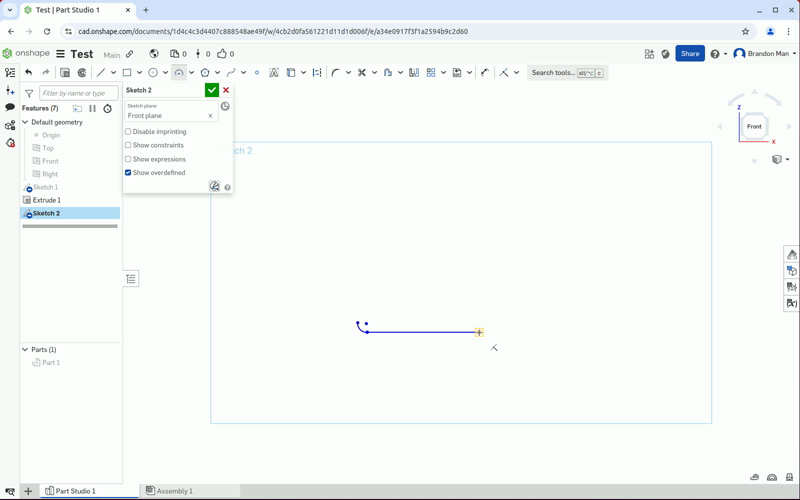
key_down(shift)
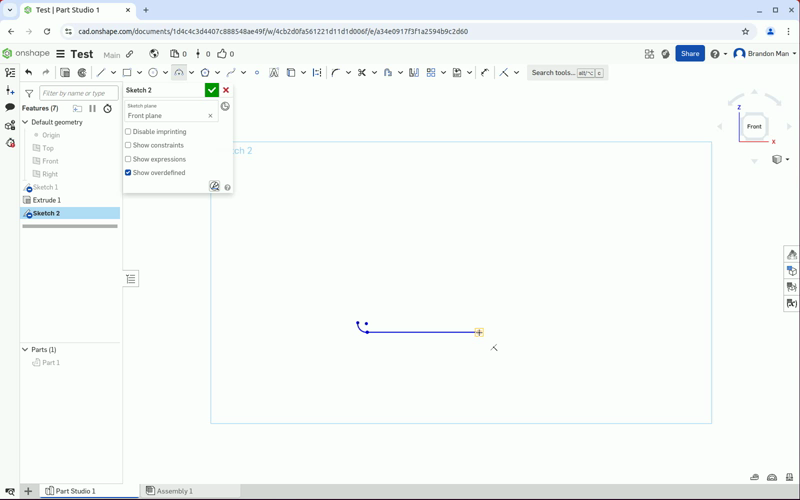
mouse_move(488, 322)
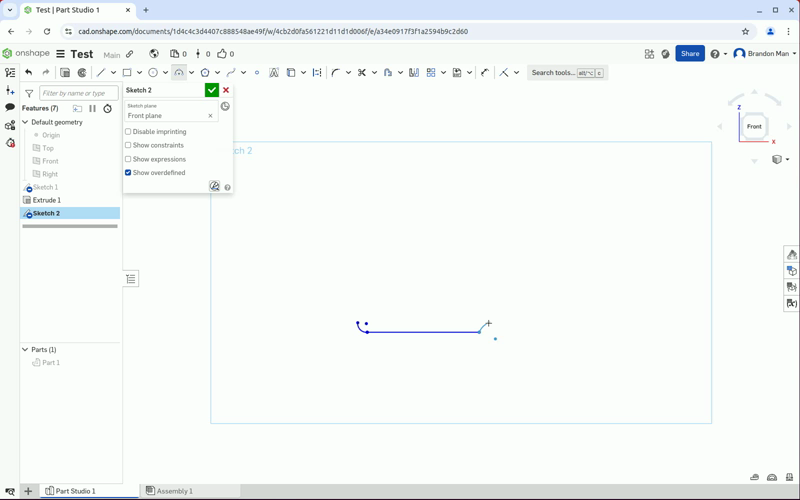
click(488, 322)
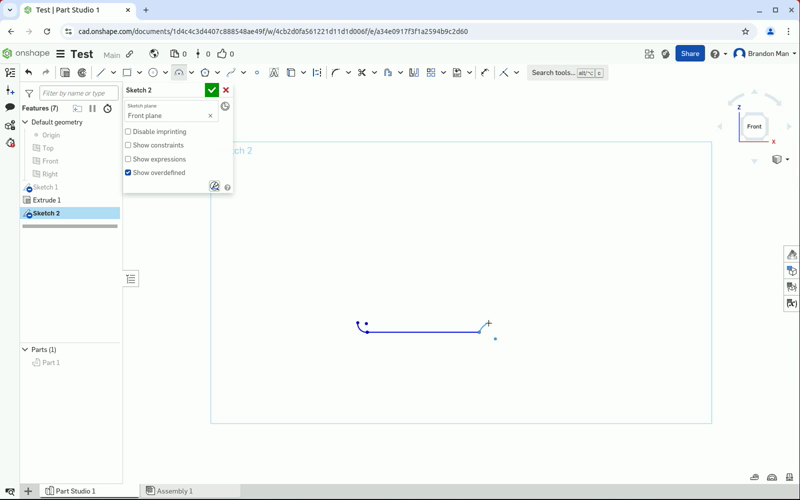
mouse_move(485, 329)
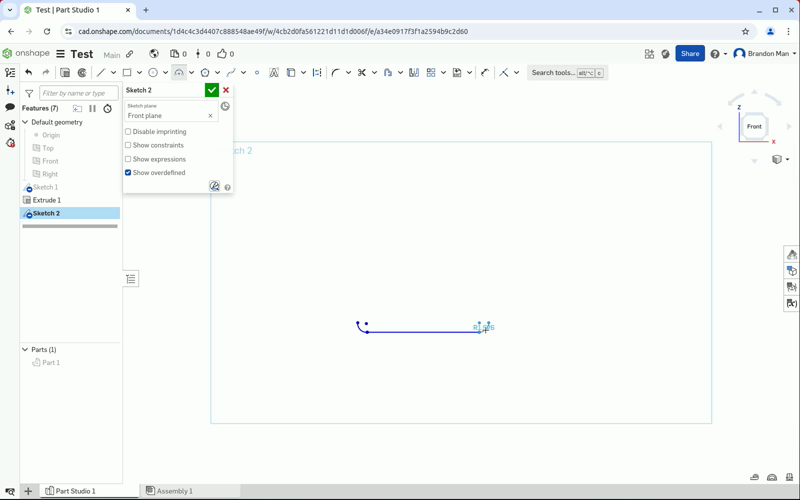
click(485, 329)
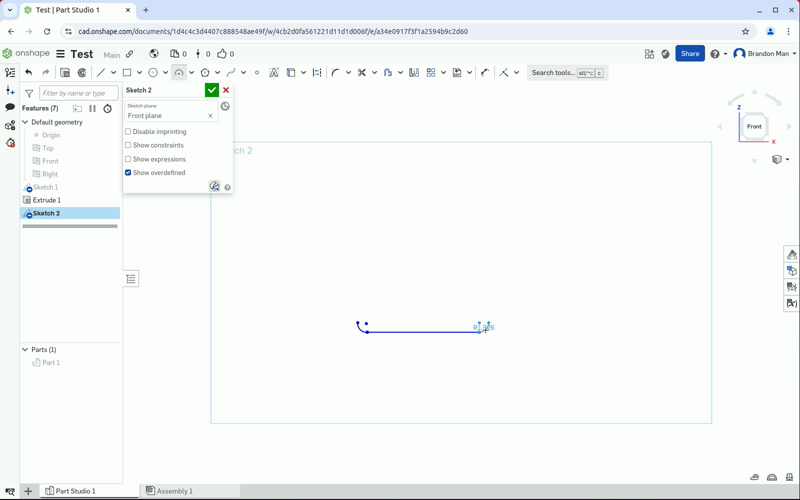
key_up(shift)
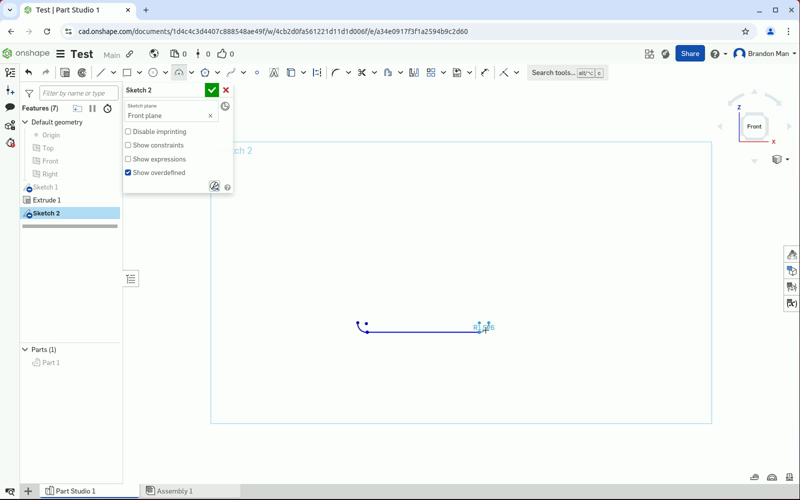
key(esc)
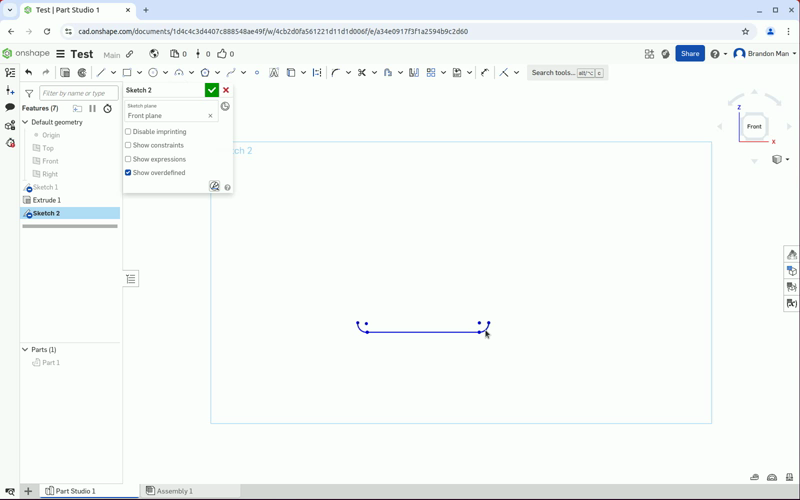
key(l)
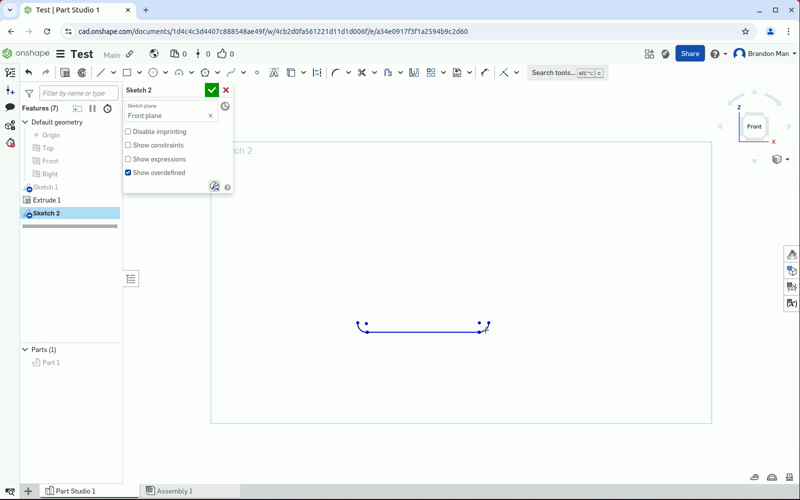
mouse_move(488, 322)
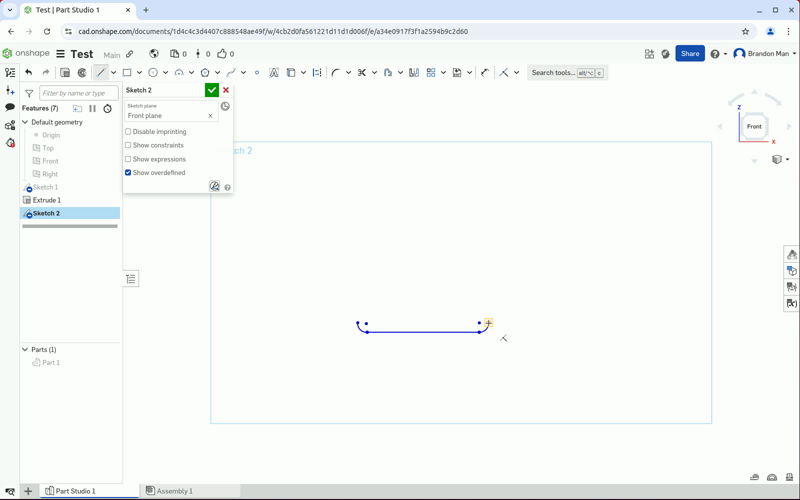
click(488, 322)
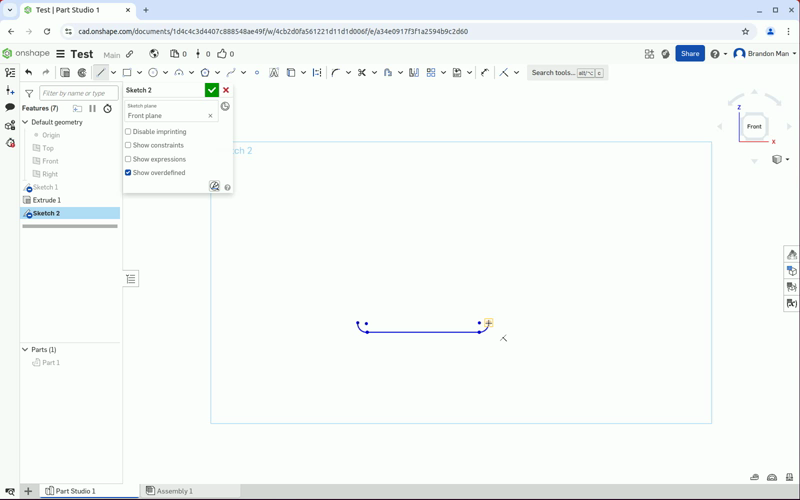
key_down(shift)
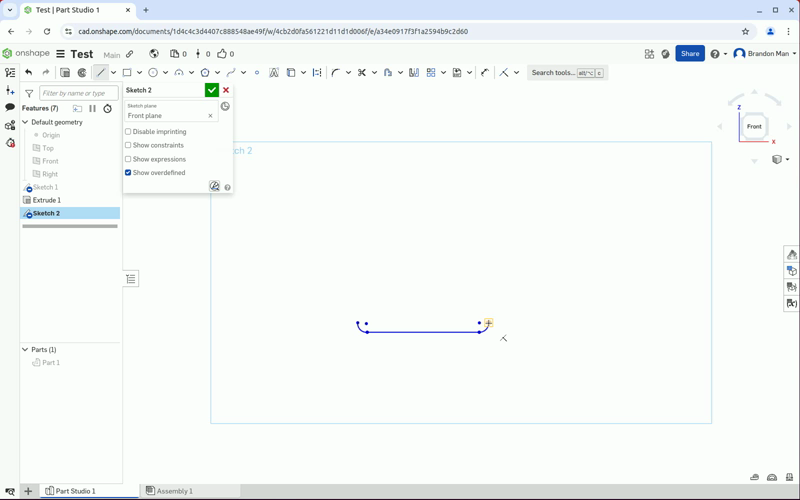
mouse_move(518, 322)
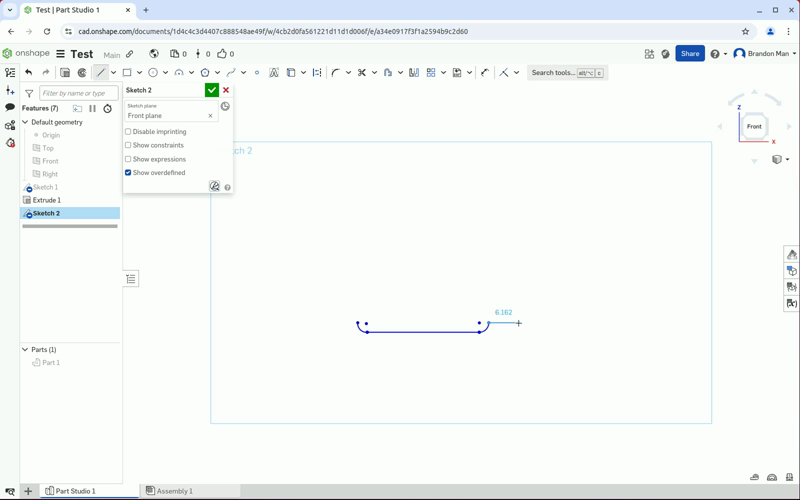
mouse_move(488, 266)
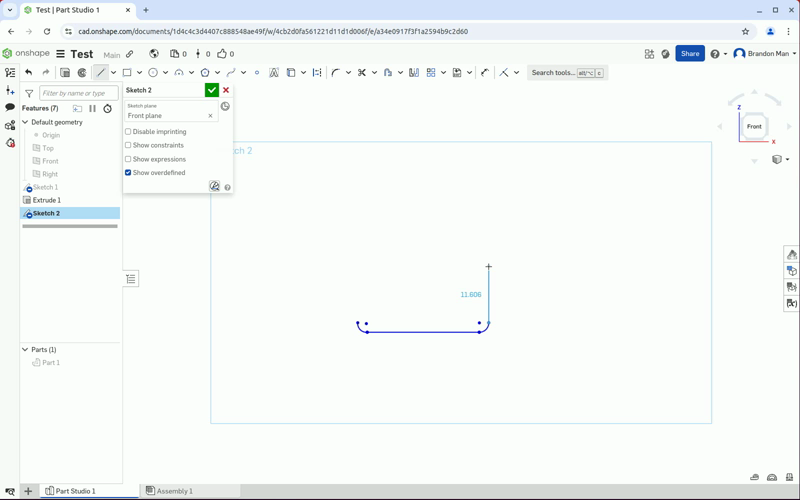
click(488, 266)
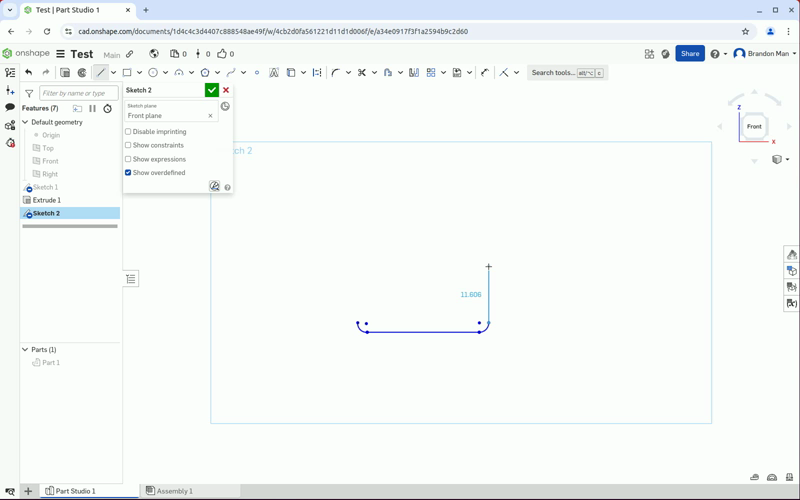
key_up(shift)
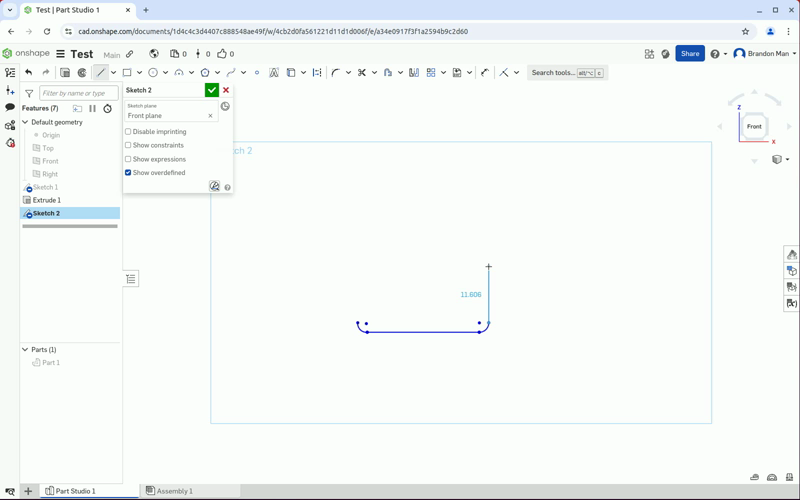
key(esc)
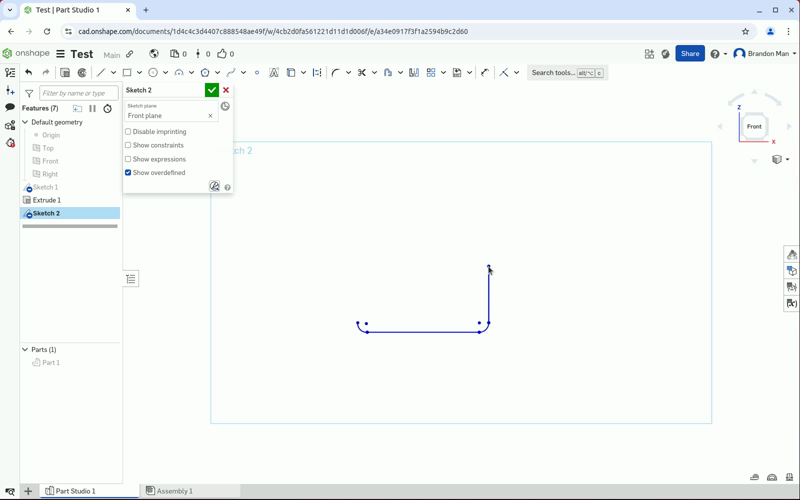
key(a)
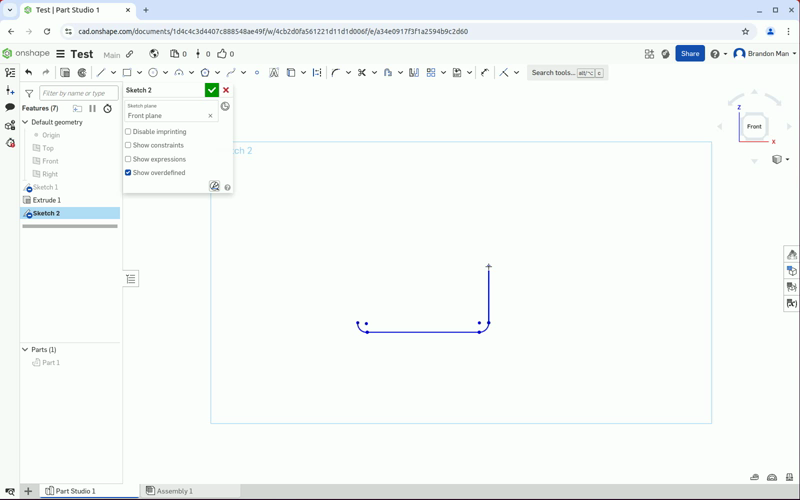
mouse_move(488, 266)
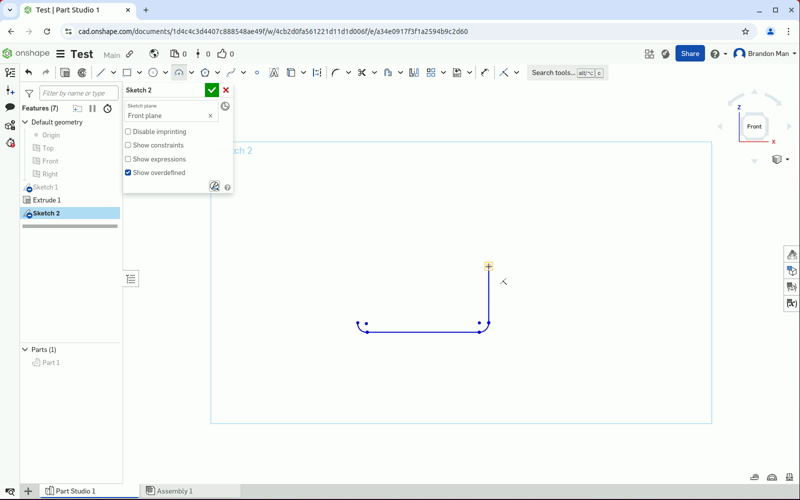
click(488, 266)
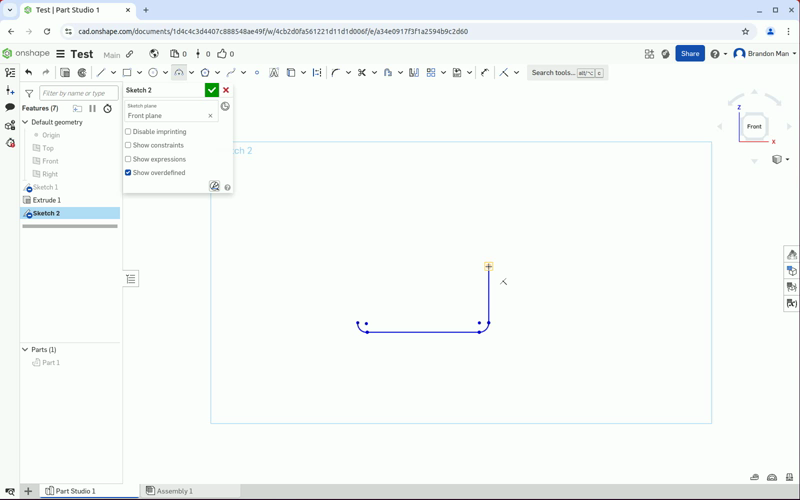
key_down(shift)
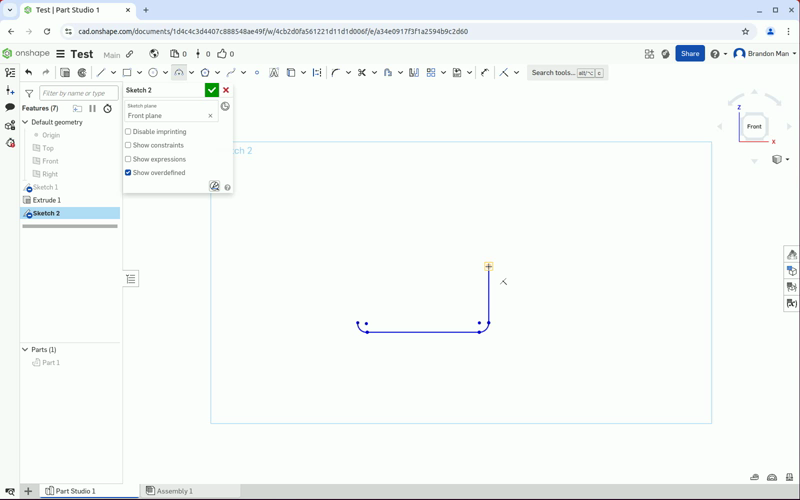
mouse_move(479, 256)
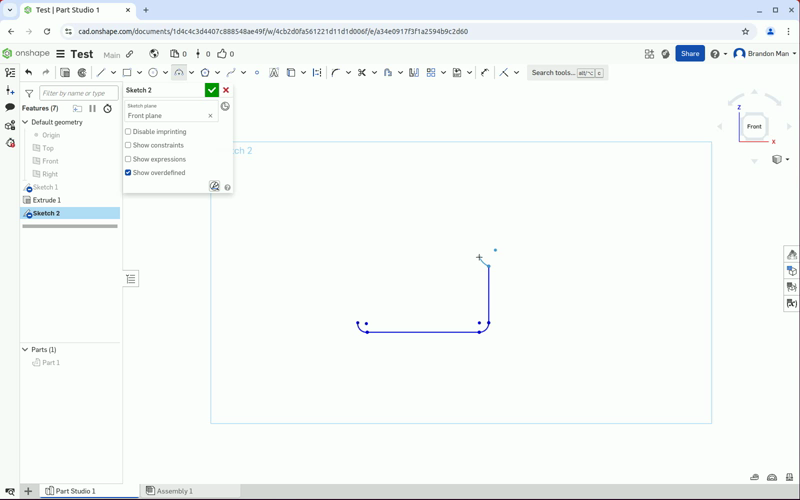
click(479, 256)
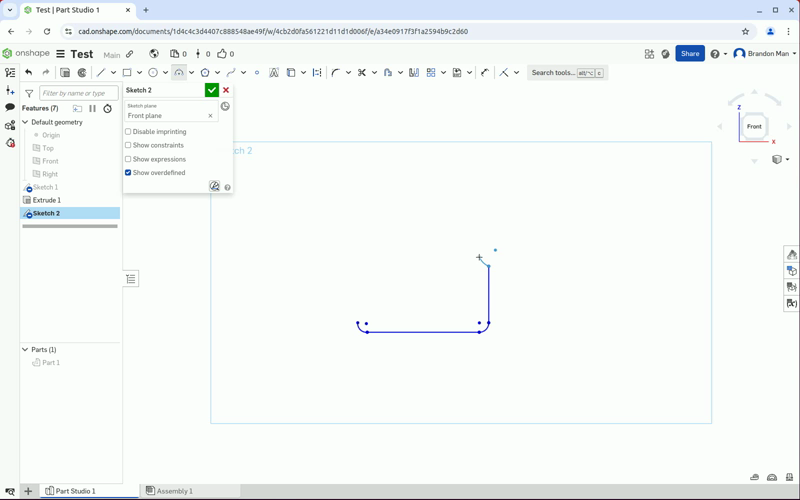
mouse_move(485, 259)
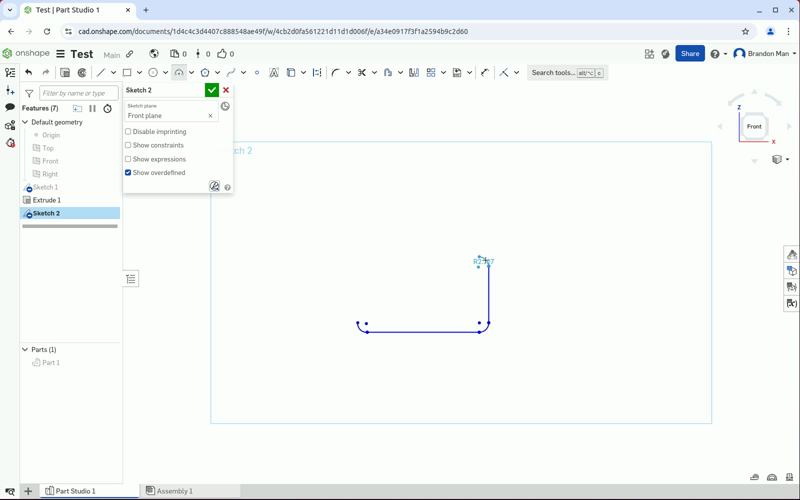
click(485, 259)
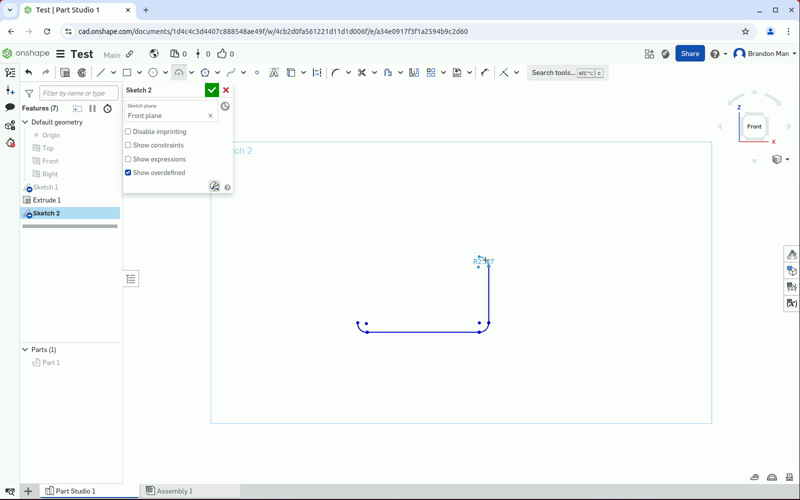
key_up(shift)
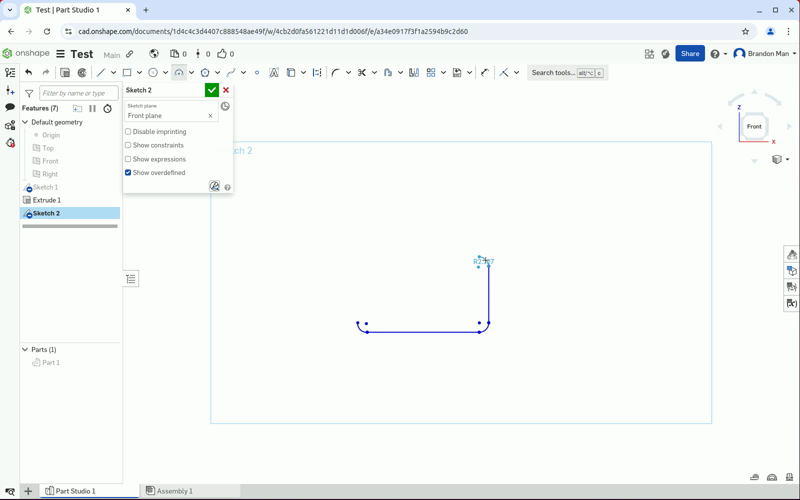
key(esc)
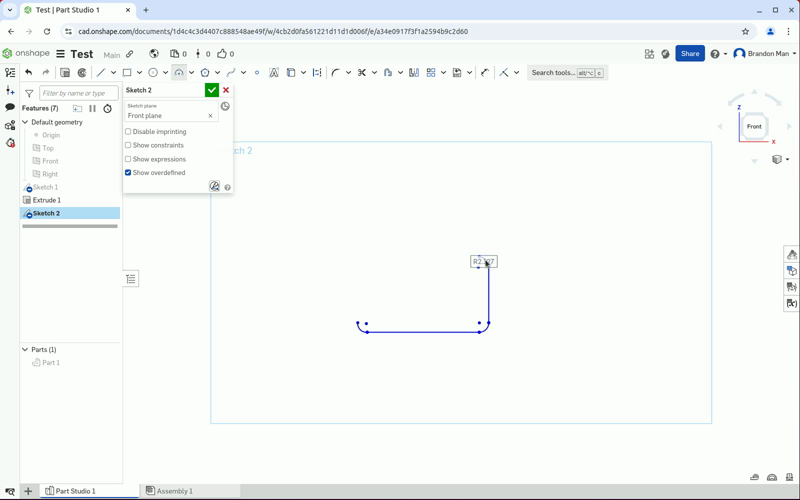
key(l)
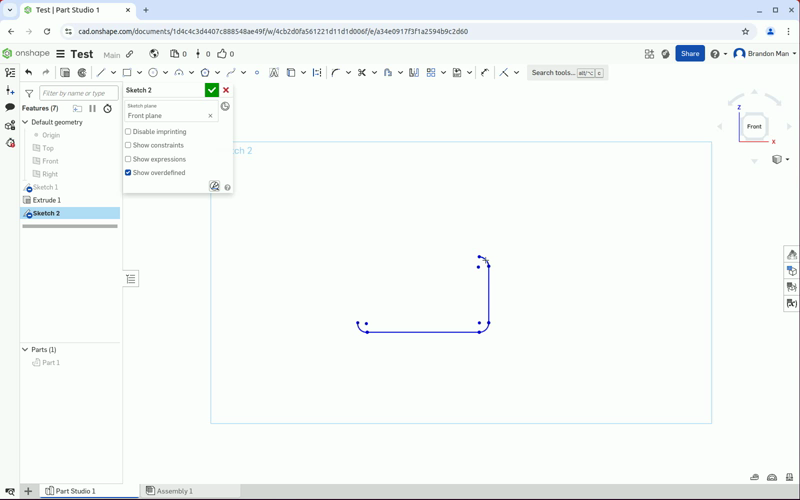
mouse_move(479, 256)
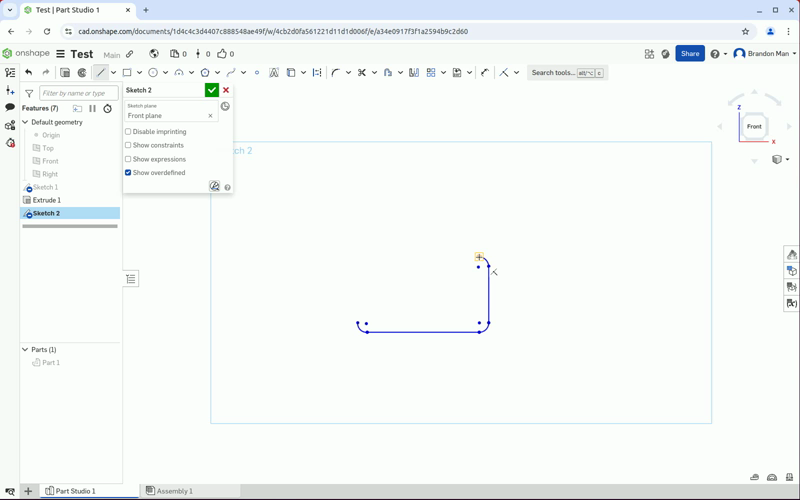
click(479, 256)
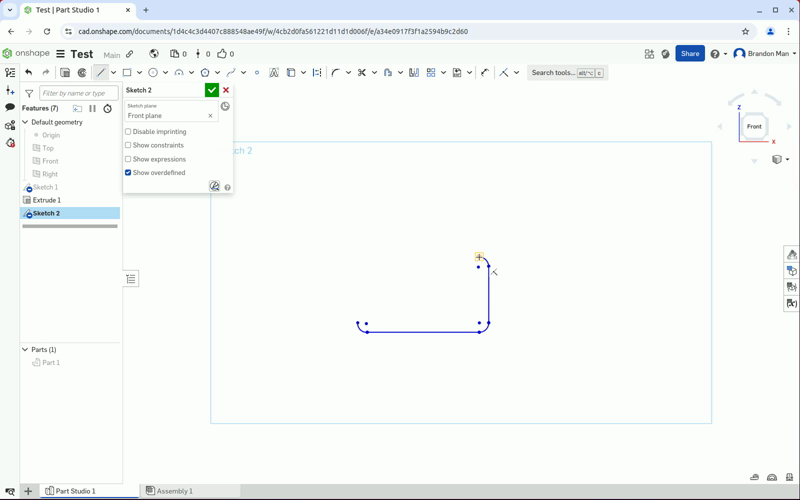
key_down(shift)
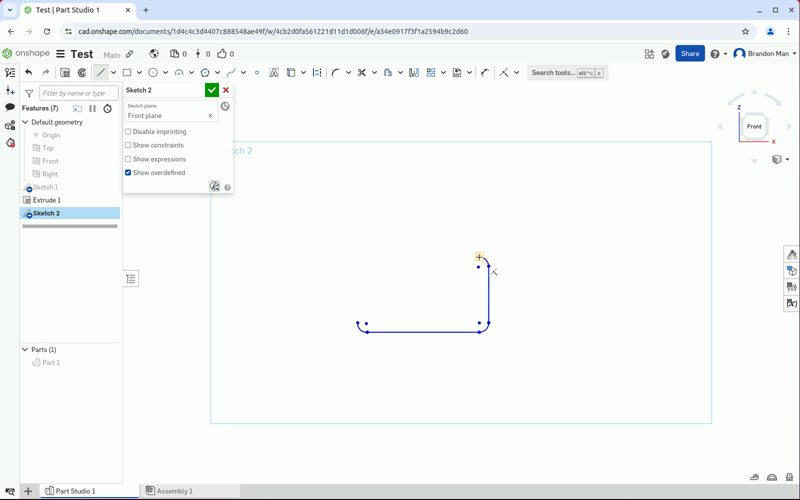
mouse_move(367, 256)
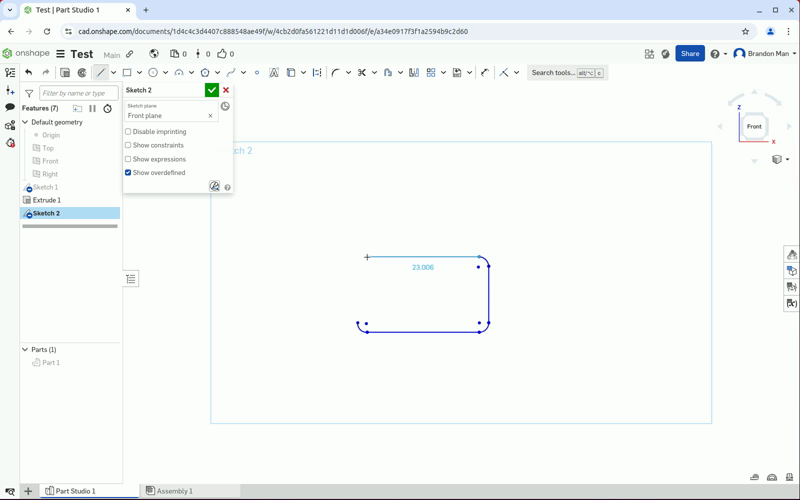
click(367, 256)
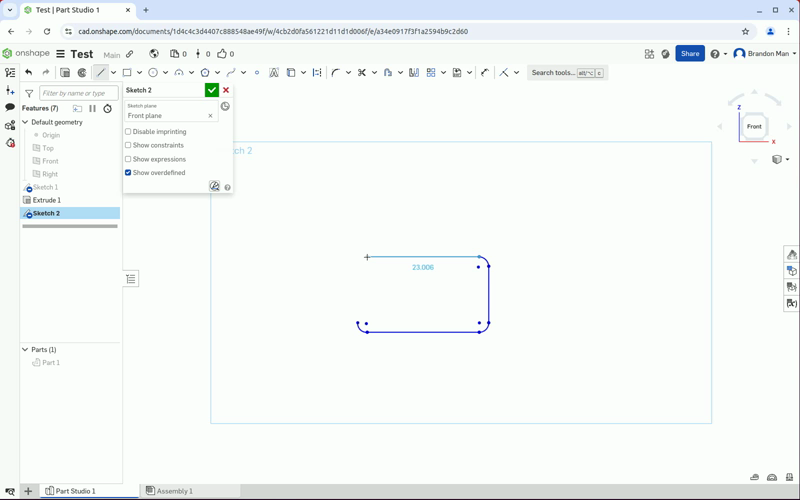
key_up(shift)
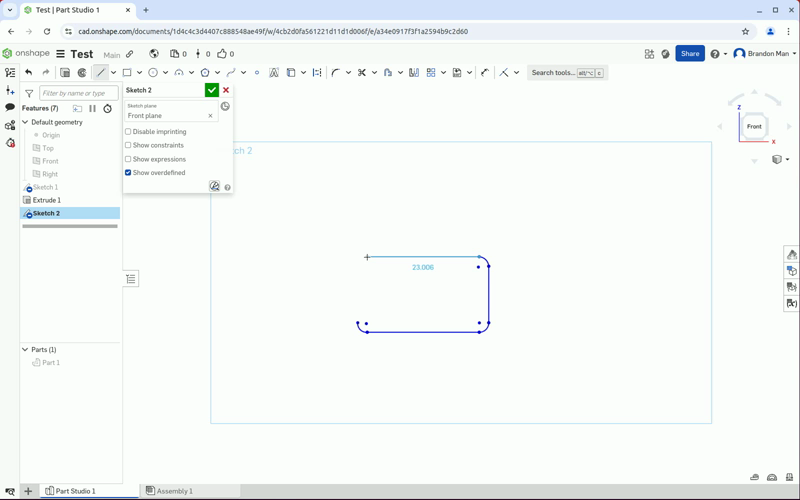
key(esc)
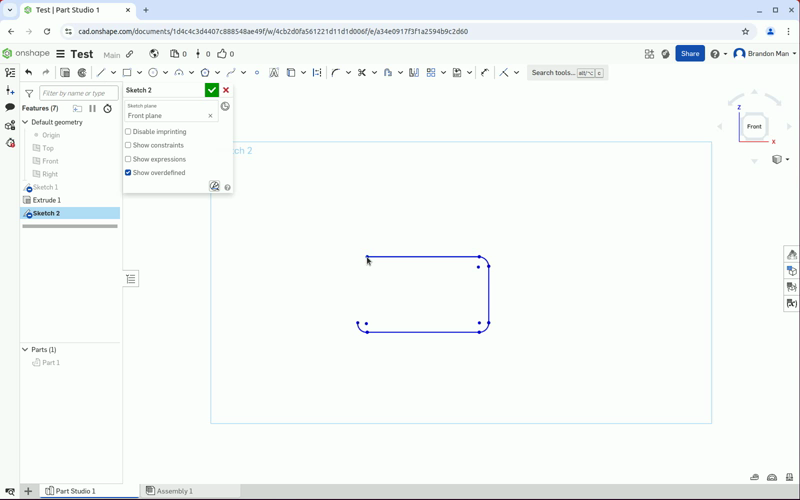
key(a)
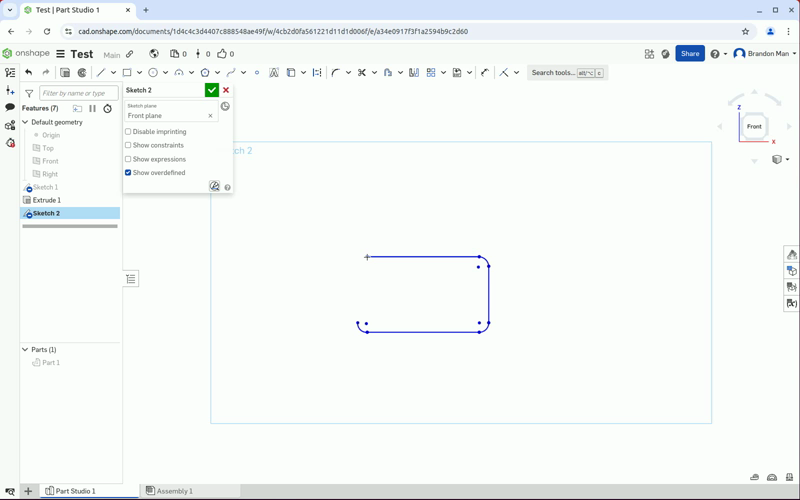
mouse_move(367, 256)
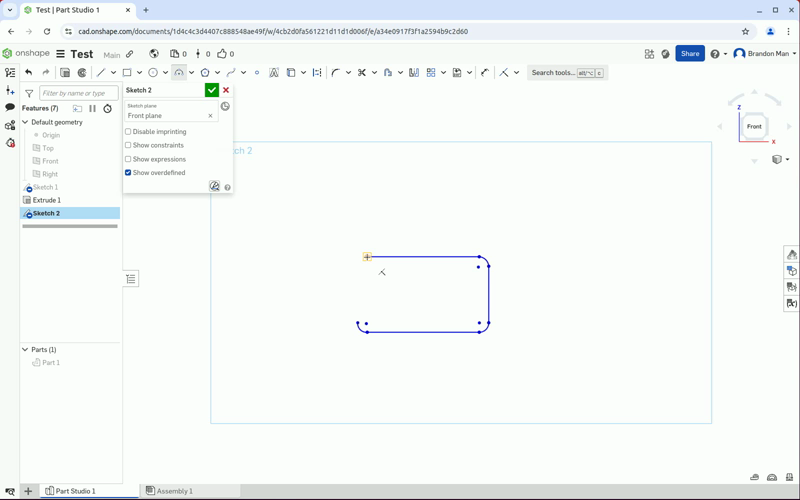
click(367, 256)
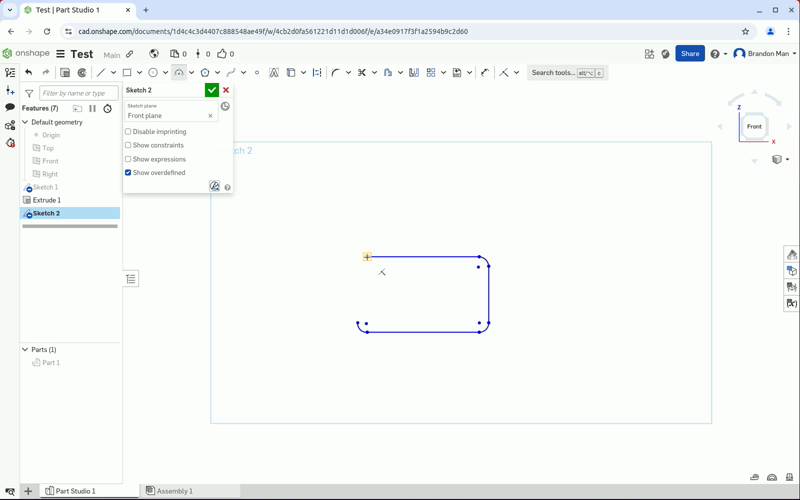
key_down(shift)
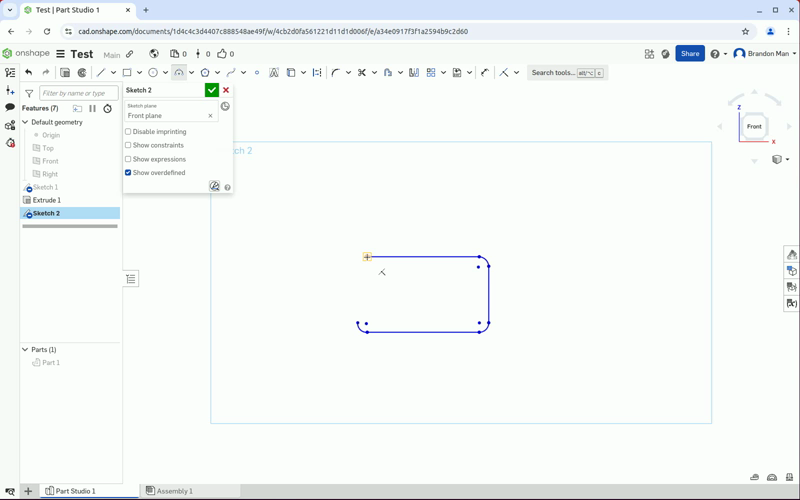
mouse_move(357, 266)
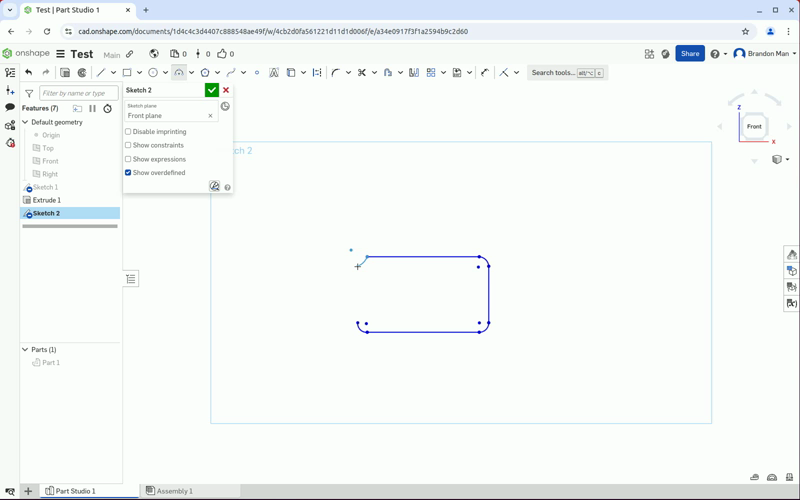
click(357, 266)
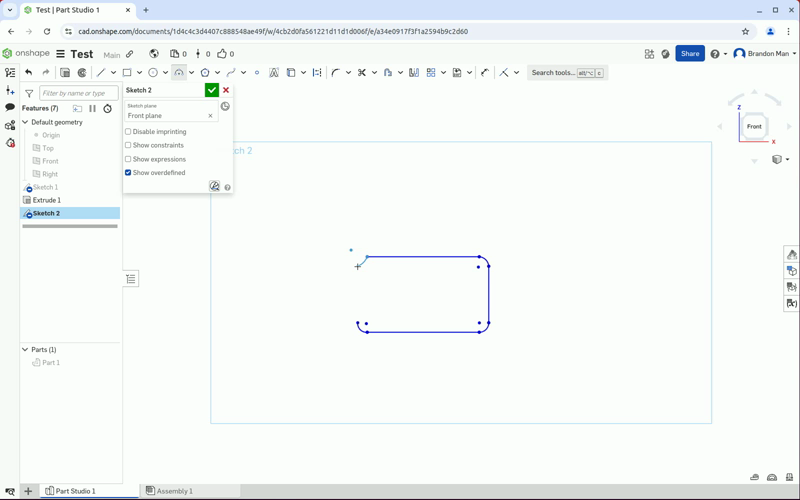
mouse_move(360, 259)
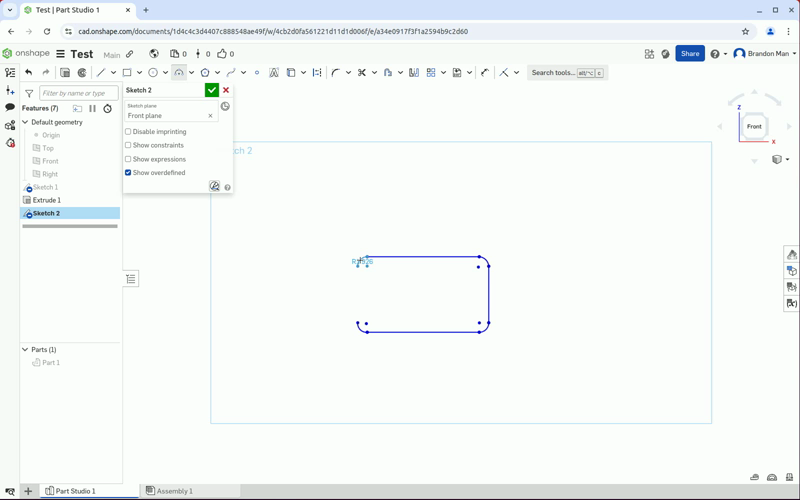
click(360, 259)
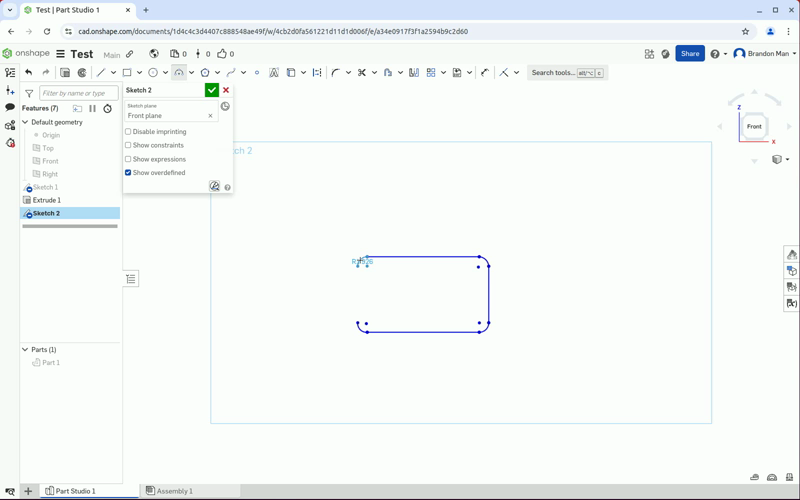
key_up(shift)
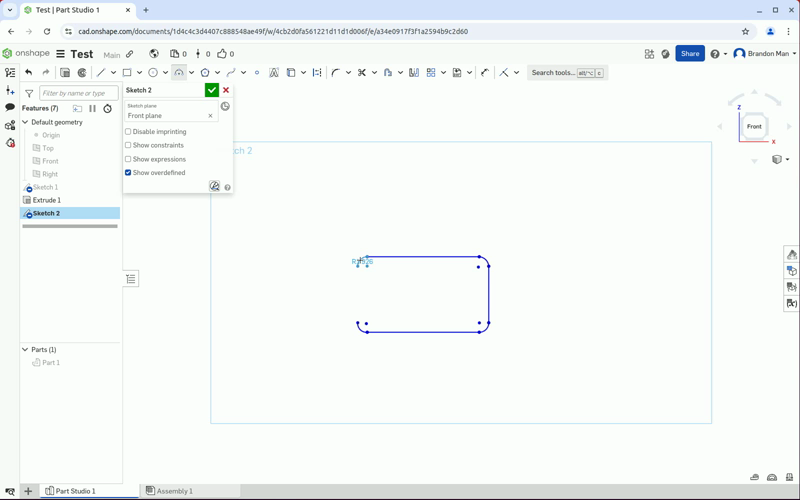
key(esc)
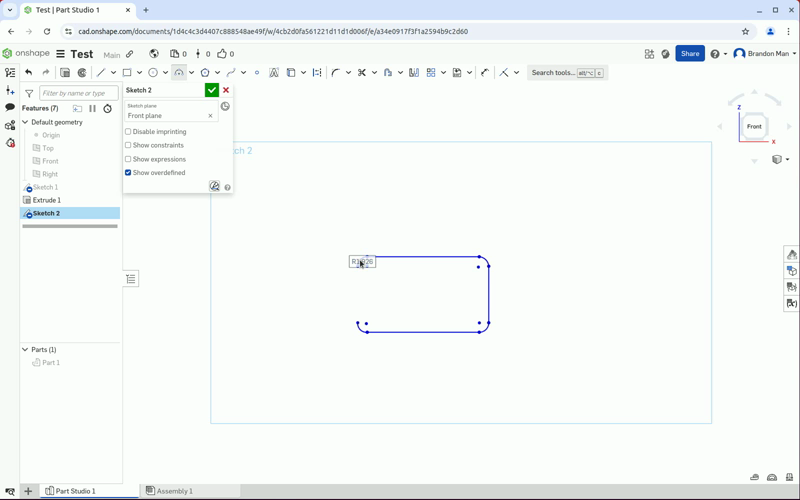
key(l)
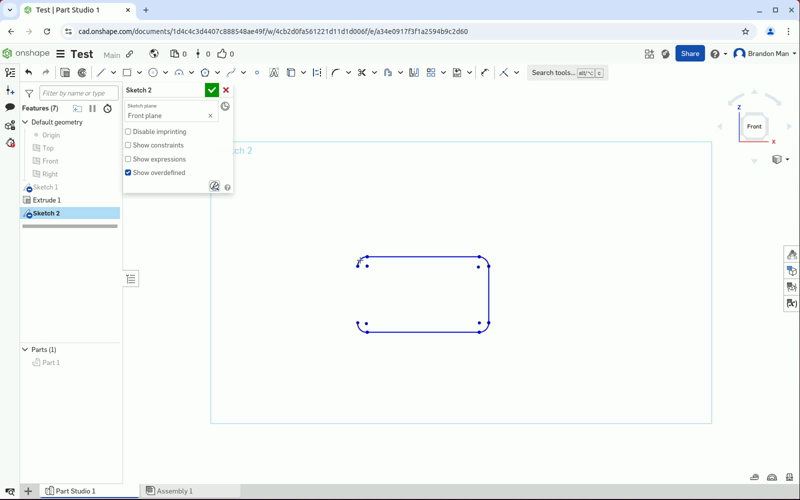
mouse_move(357, 266)
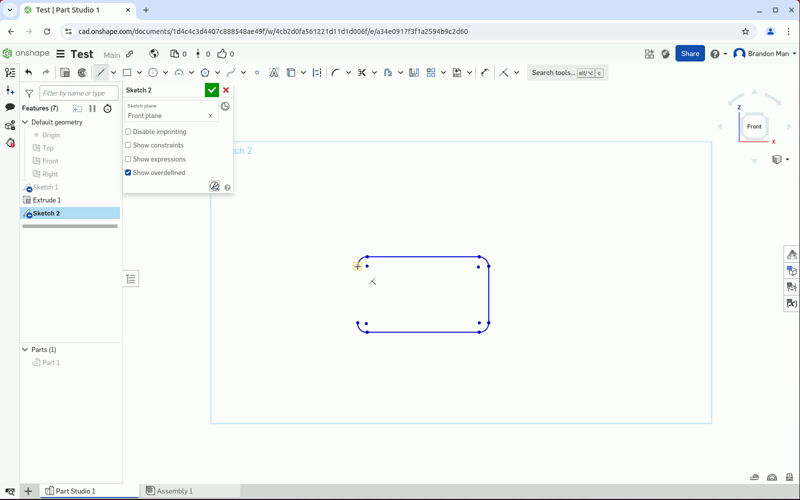
click(357, 266)
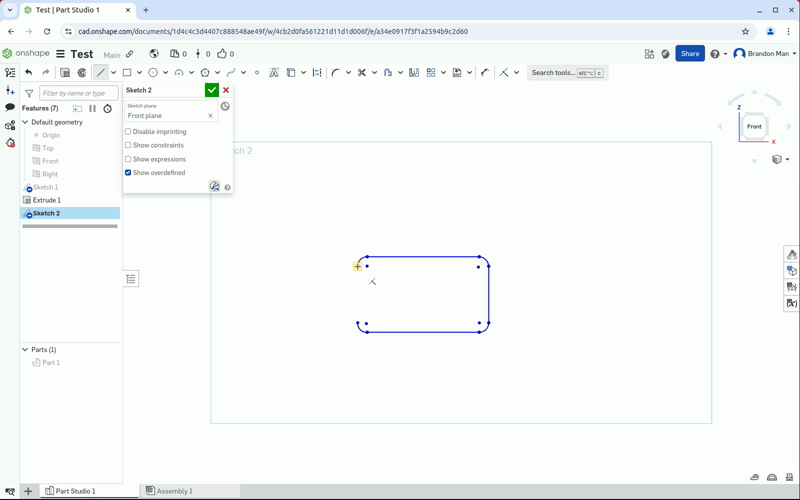
mouse_move(387, 266)
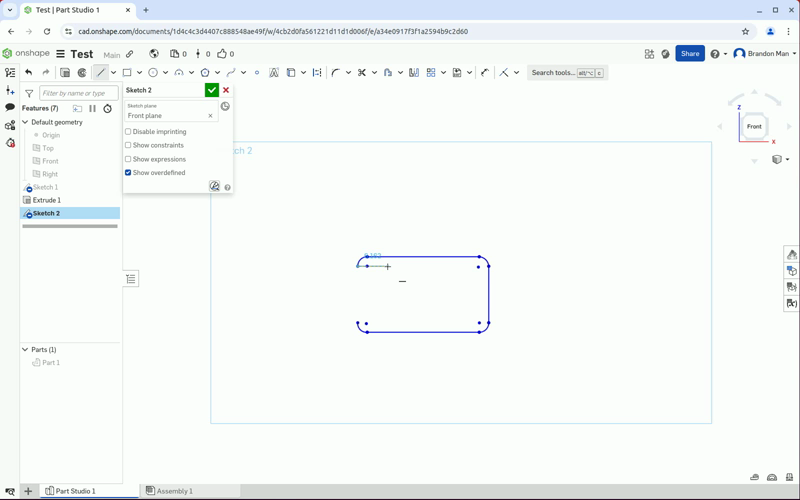
key_down(shift)
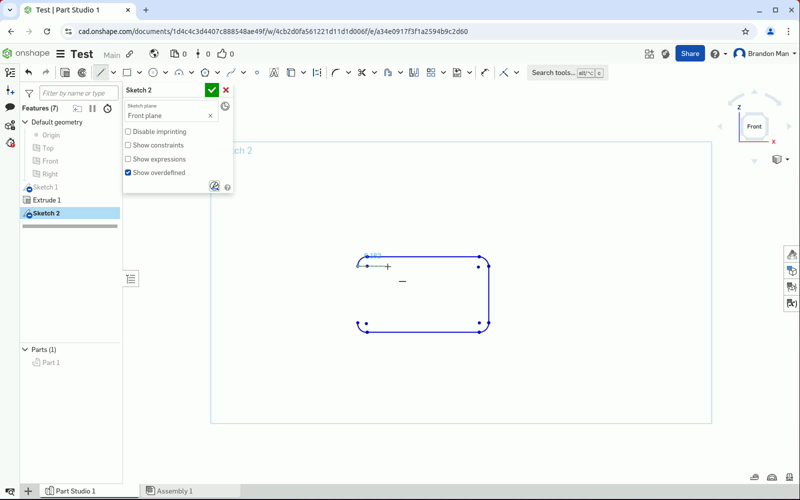
mouse_move(357, 322)
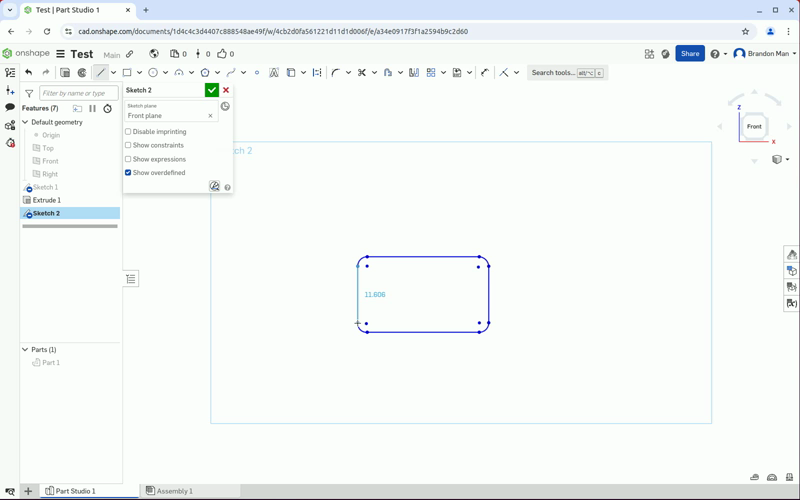
key_up(shift)
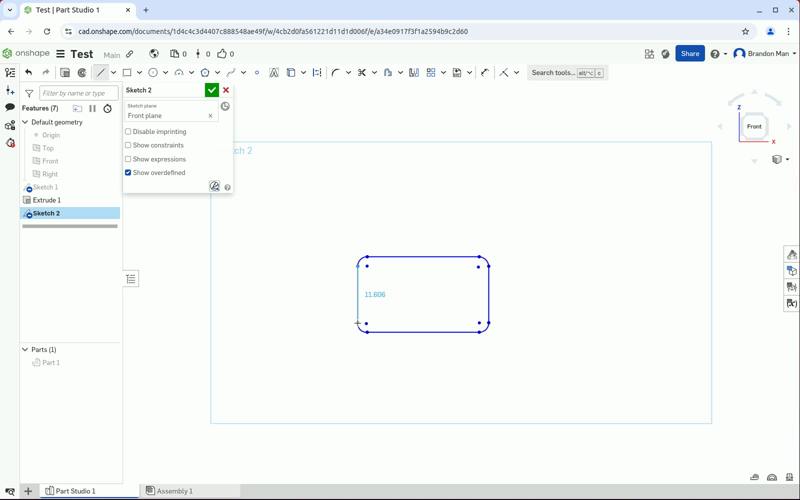
click(357, 322)
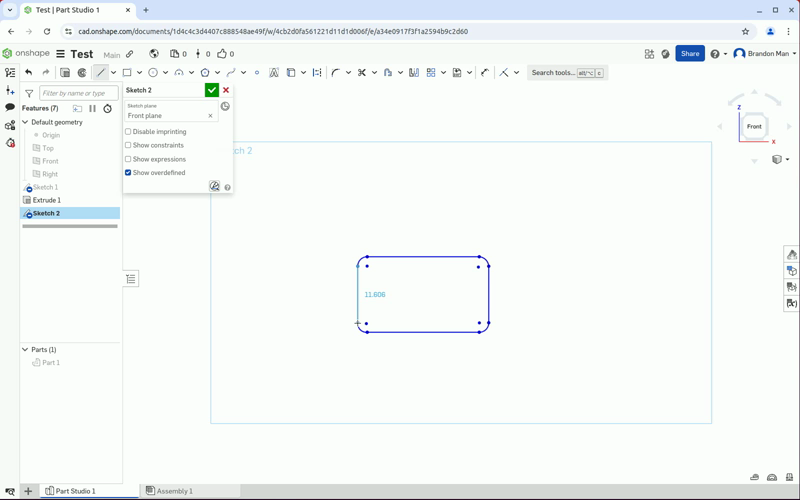
key(esc)
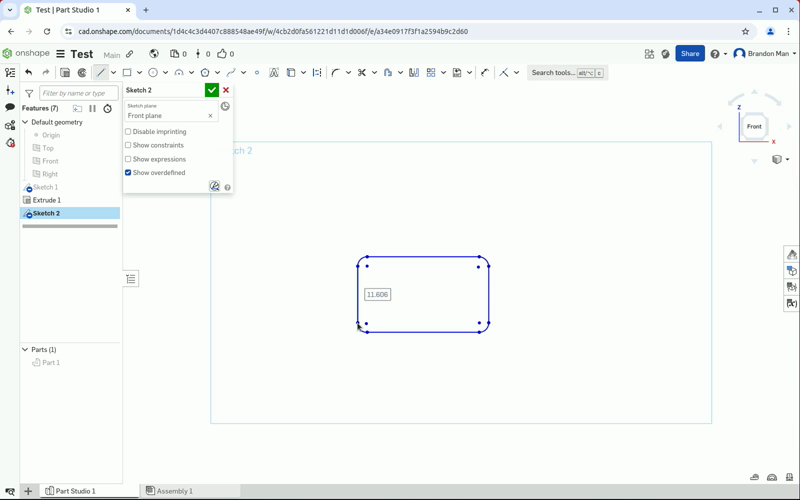
mouse_move(400, 321)
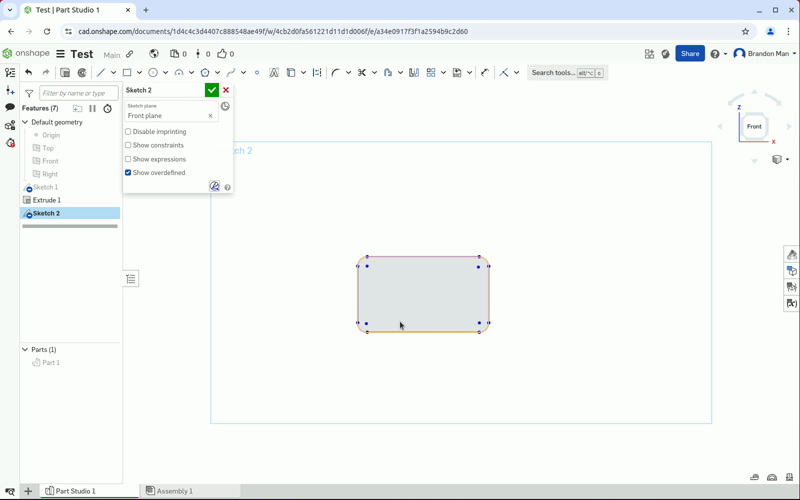
click(400, 321)
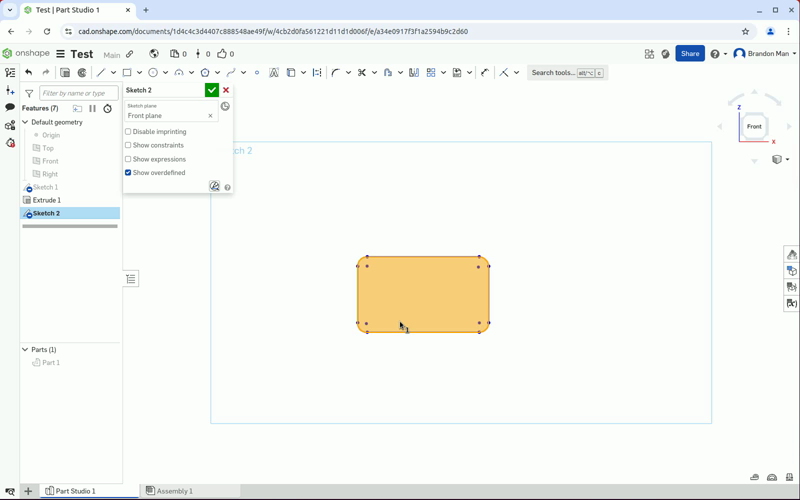
mouse_move(73, 352)
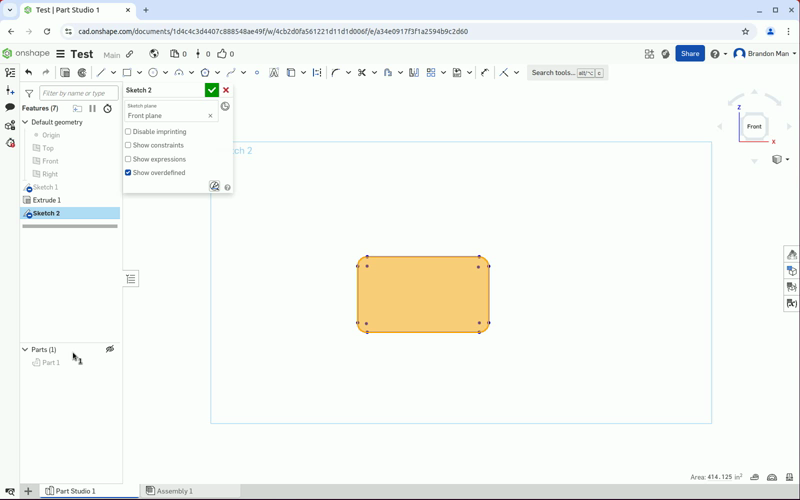
key(shift+y)
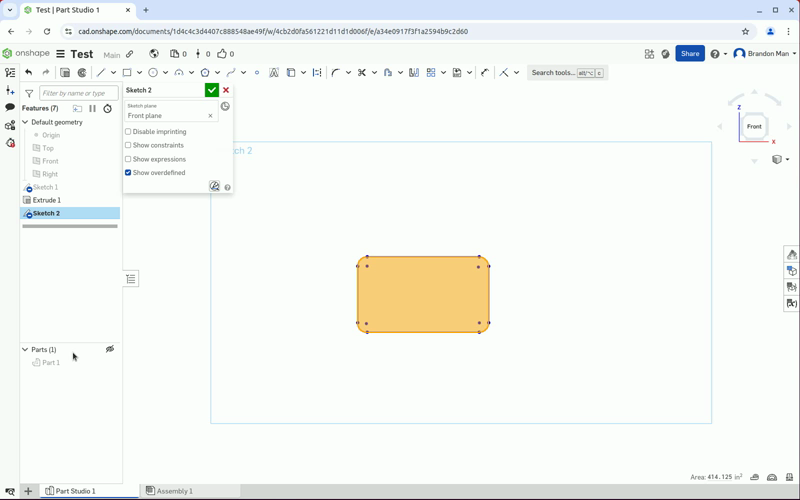
key(shift+e)
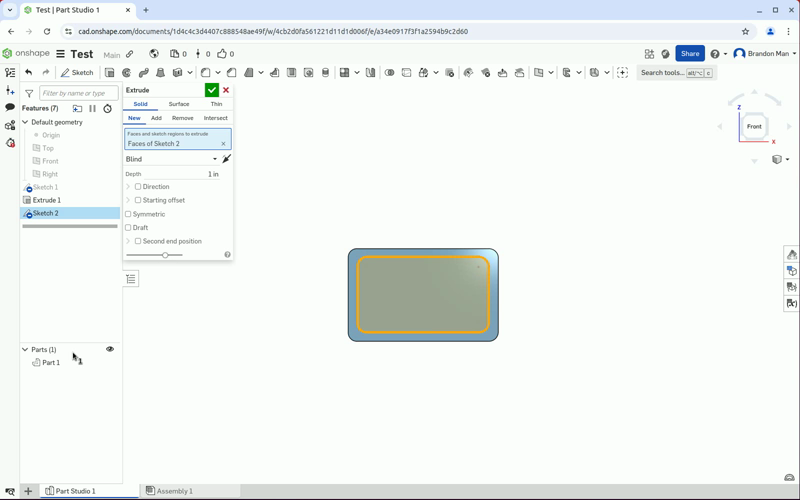
mouse_move(143, 106)
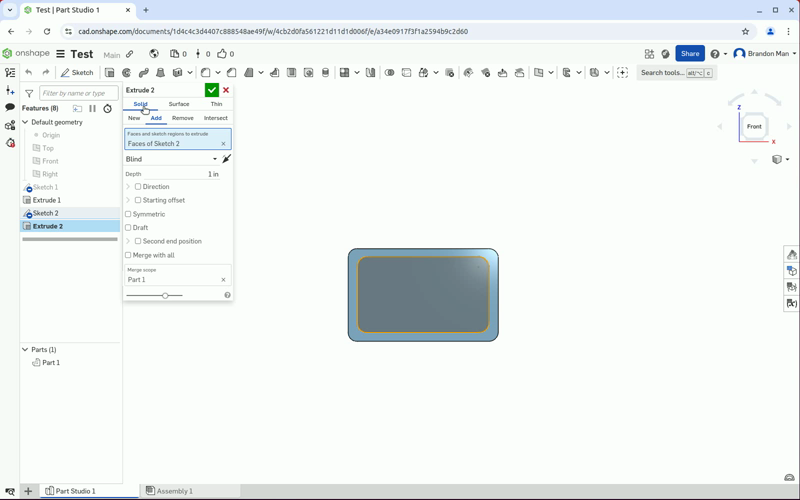
click(143, 106)
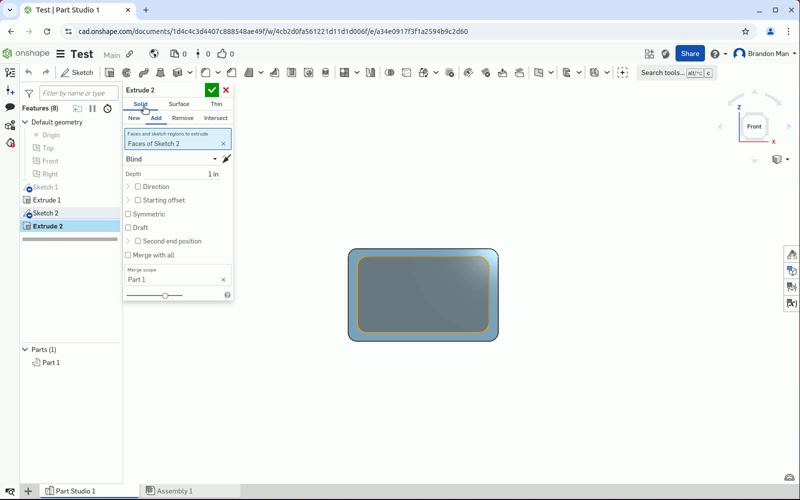
mouse_move(186, 120)
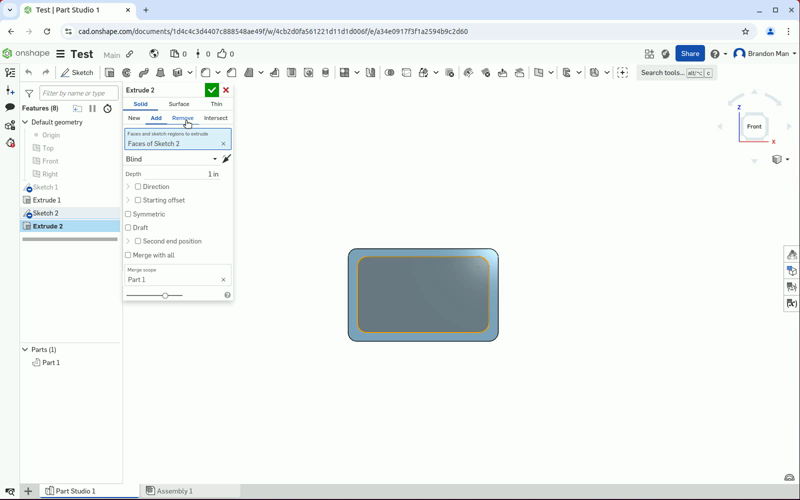
click(186, 120)
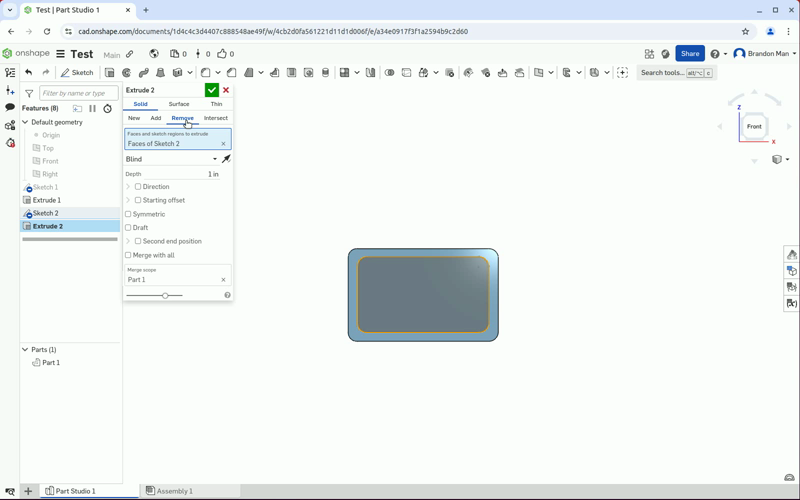
key(tab, 4)
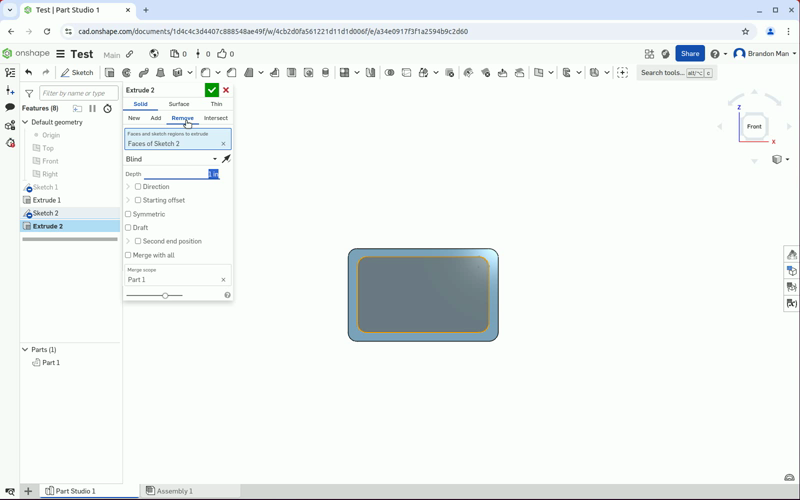
text(21.183)
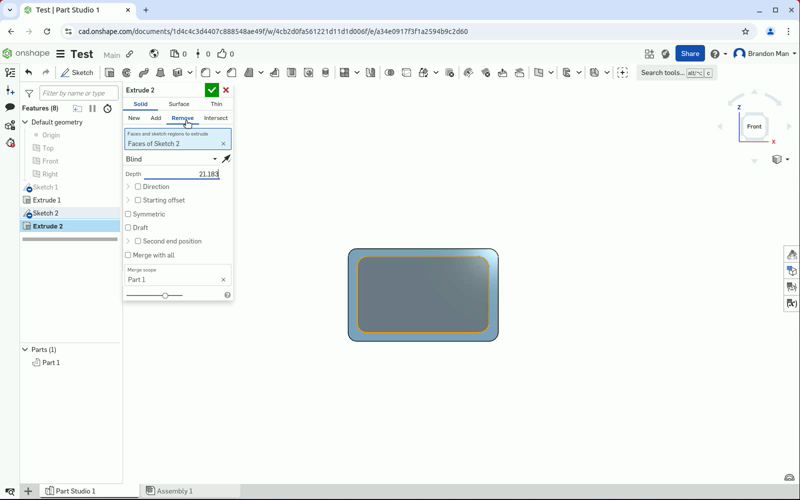
key(tab, 6)
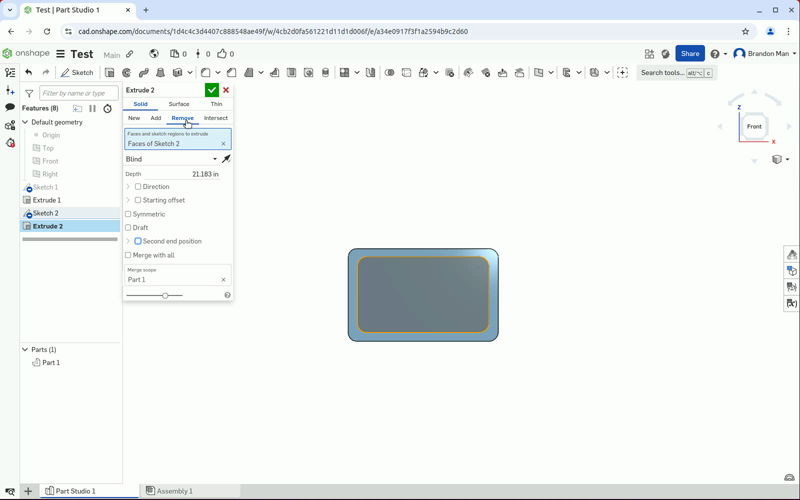
key(space)
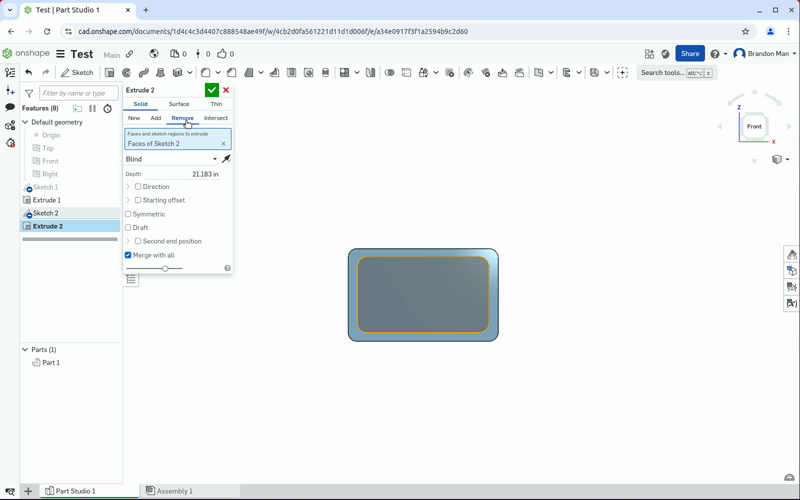
key(enter)
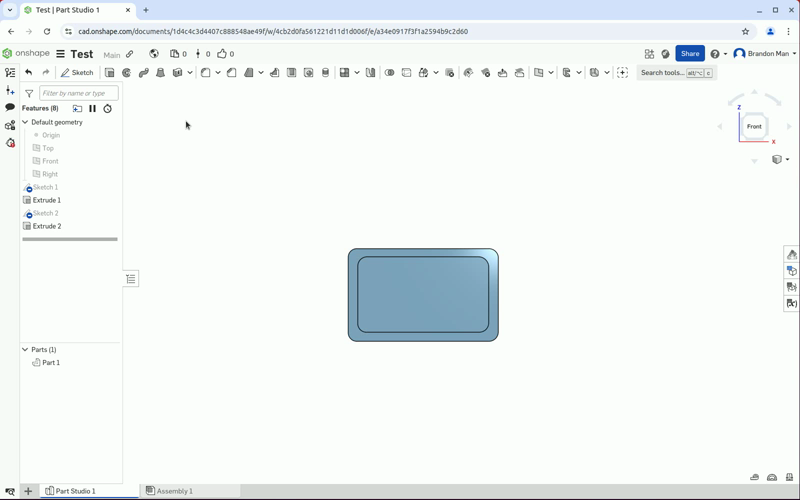
key(shift+h)
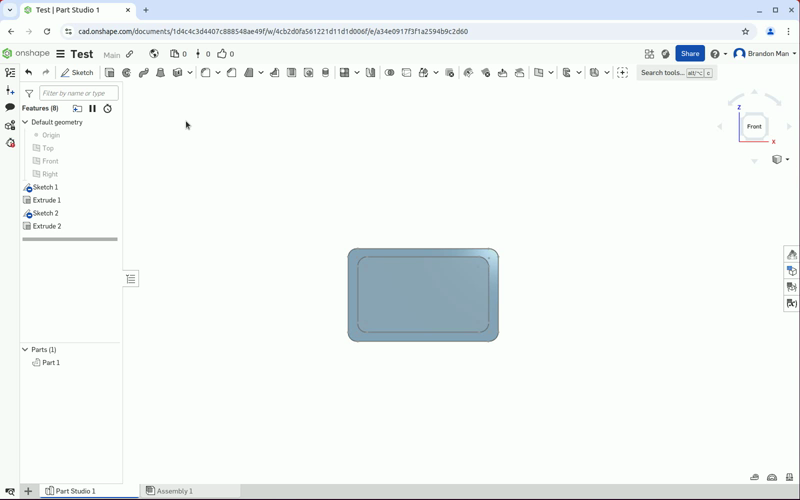
key(shift+h)
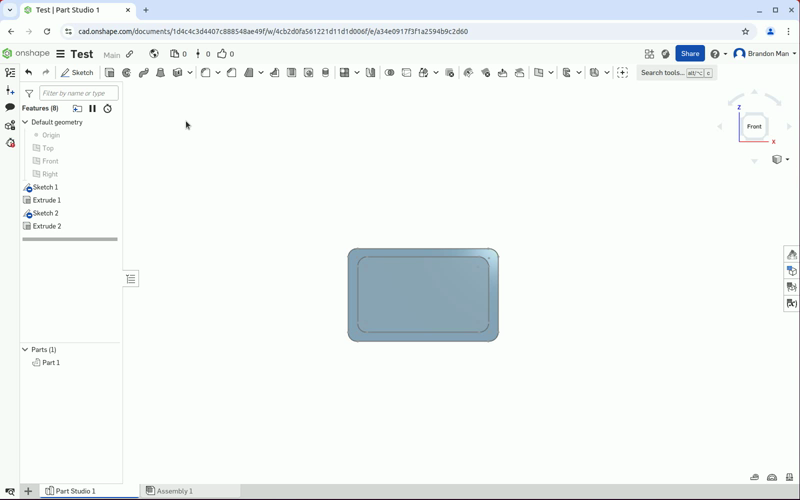
key(shift+7)
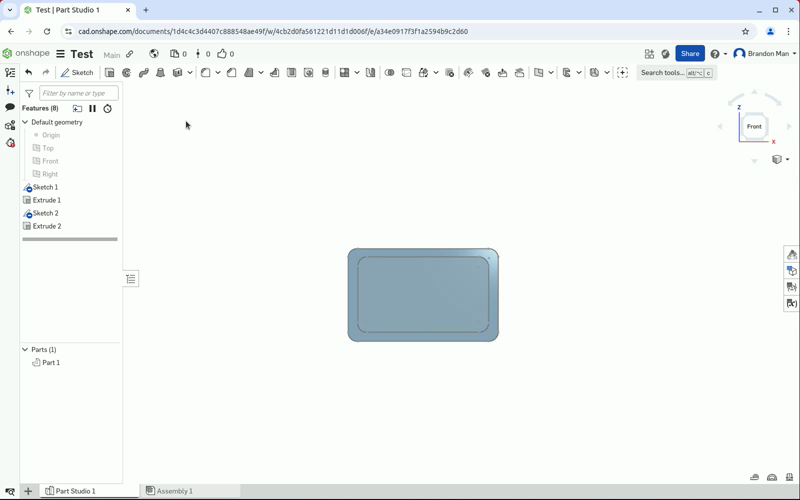
key(left, 2)
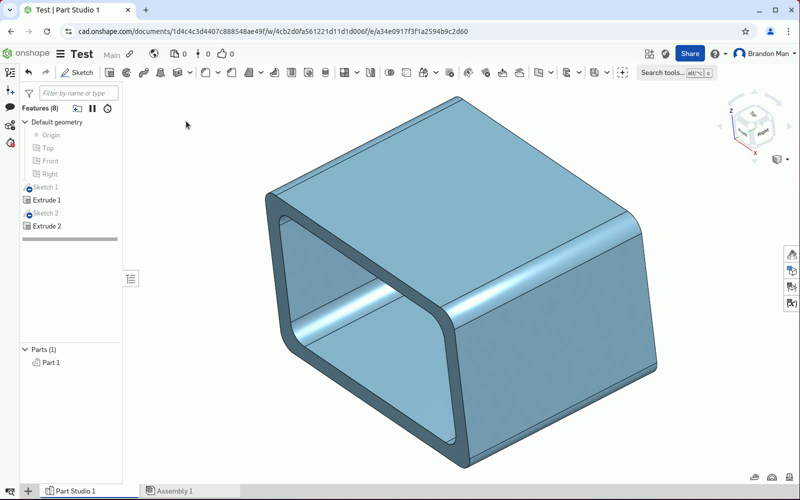
key(down, 2)
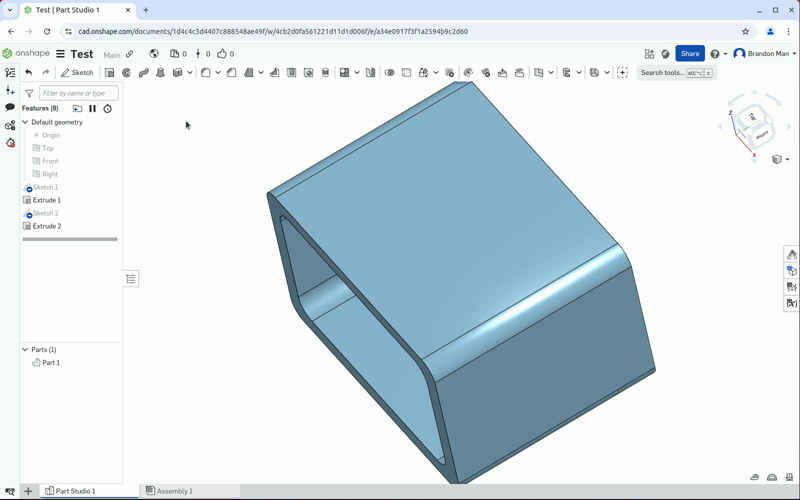
key(up, 2)
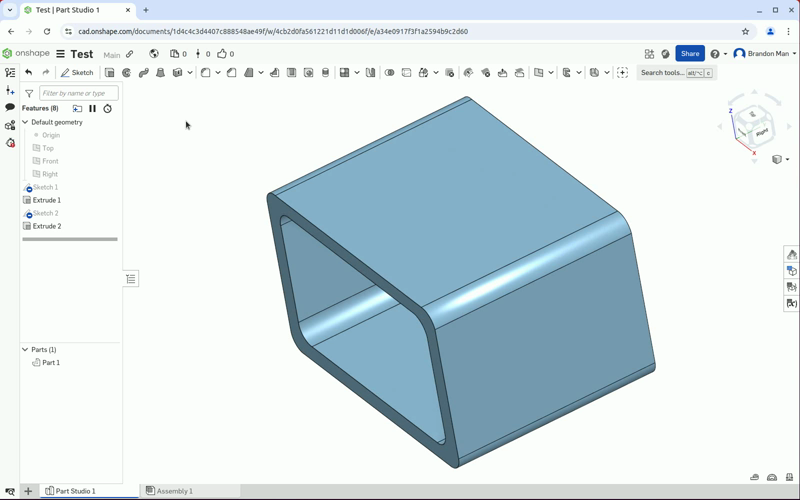
key(right, 2)
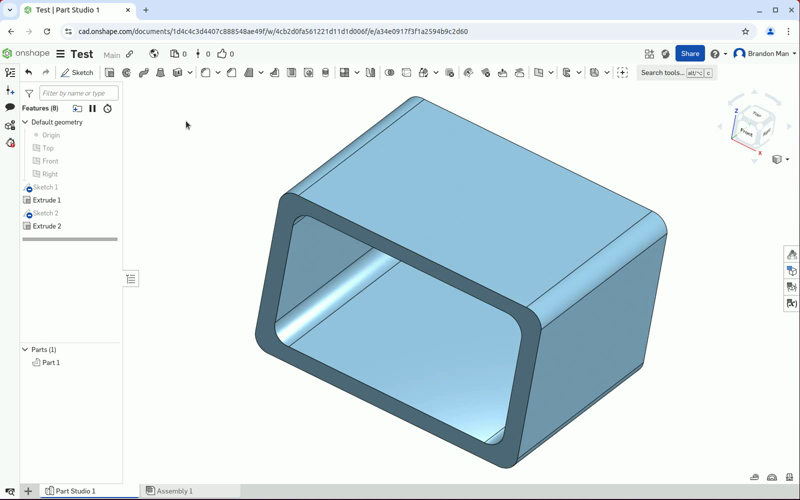
mouse_move(73, 189)
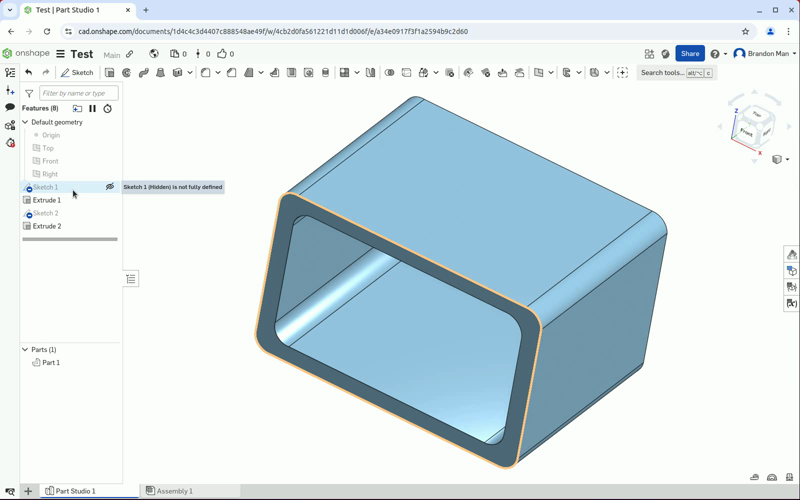
click(73, 189)